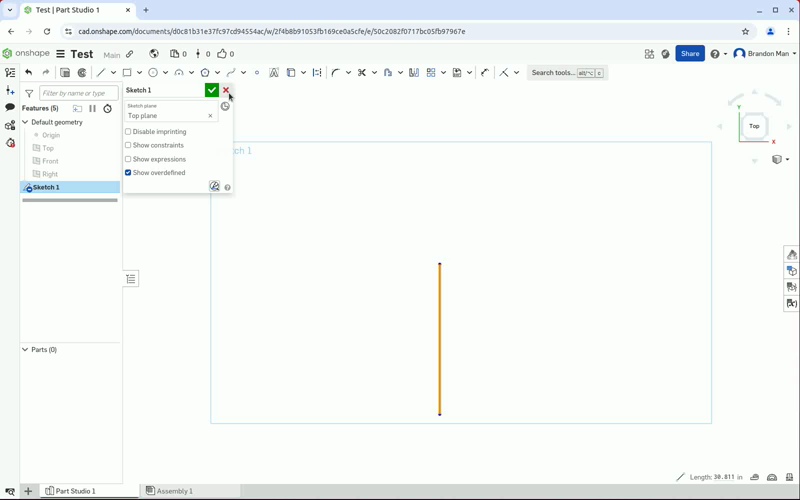
key(shift+h)
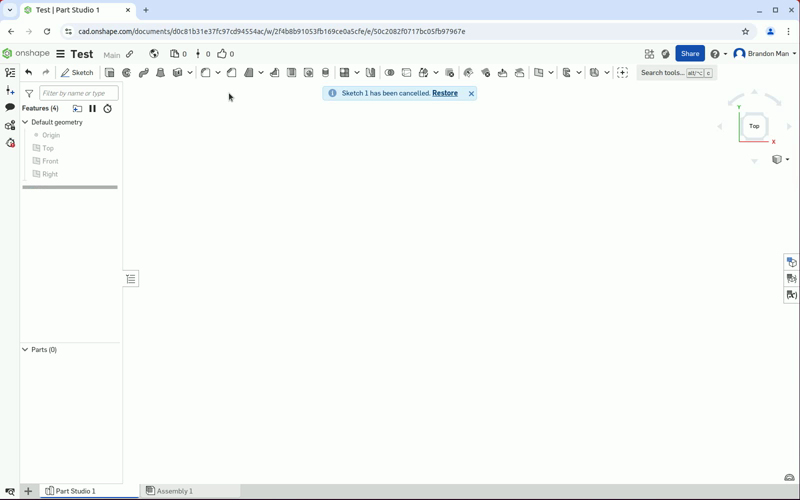
mouse_move(73, 352)
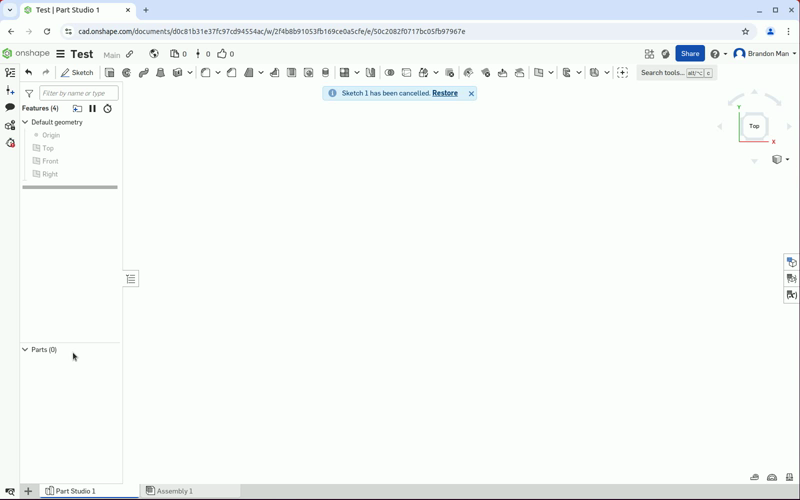
key(y)
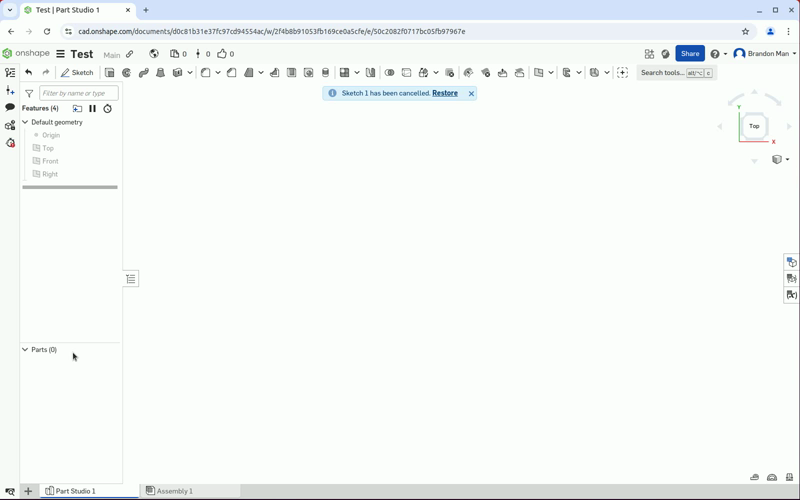
key(shift+p)
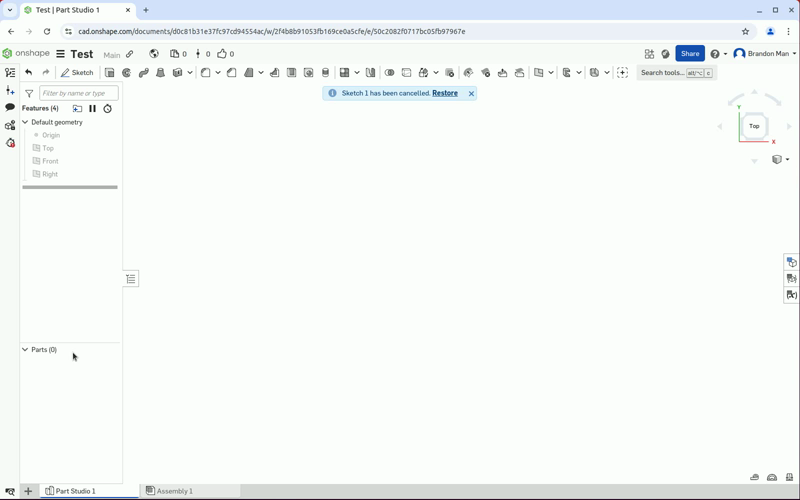
key(space)
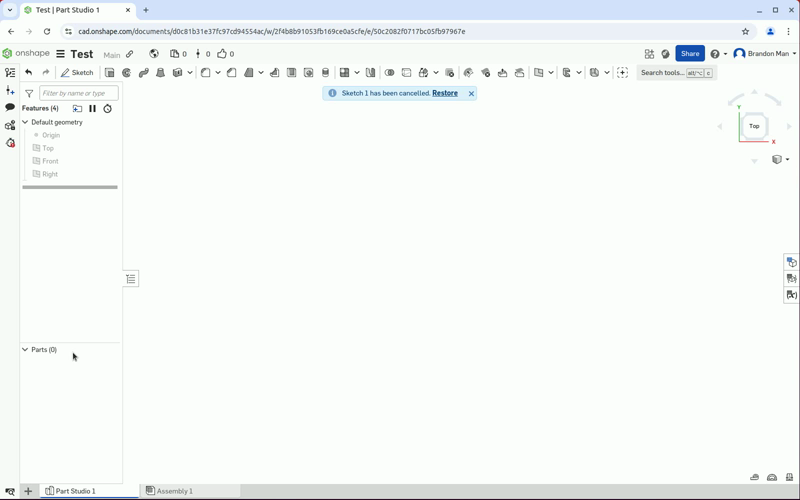
key_down(shift)
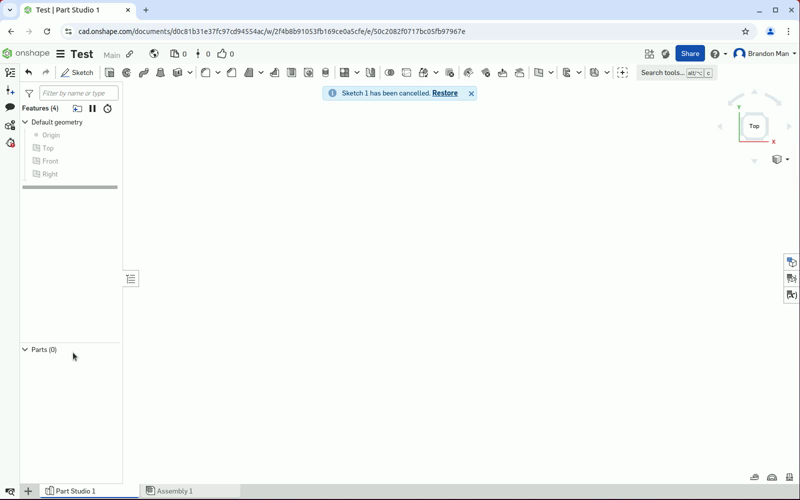
key(up)
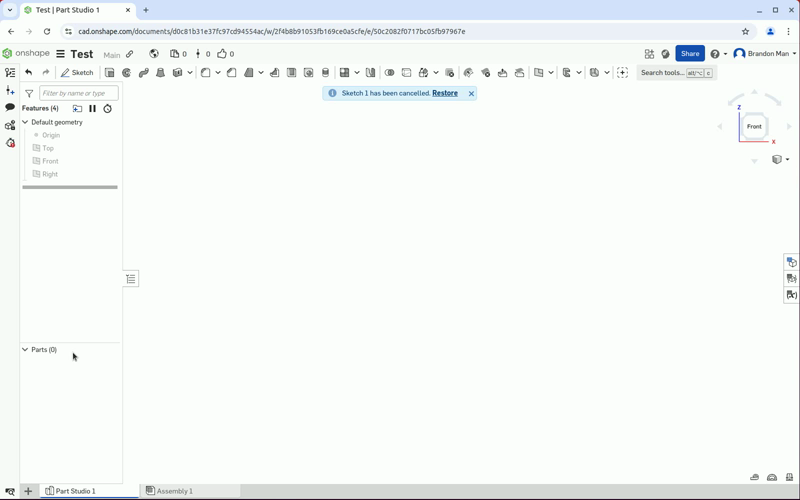
key_up(shift)
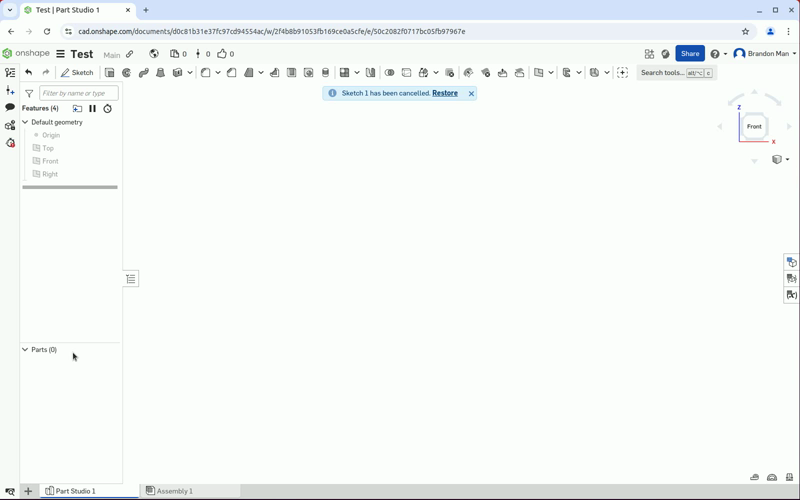
key(space)
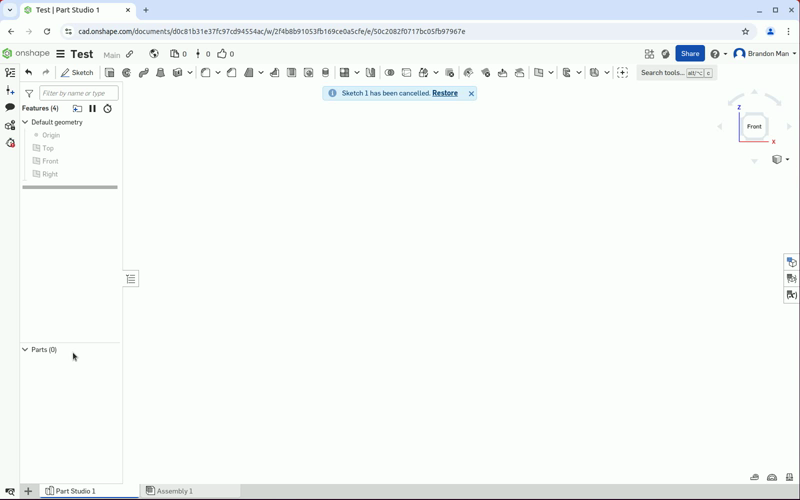
key_down(shift)
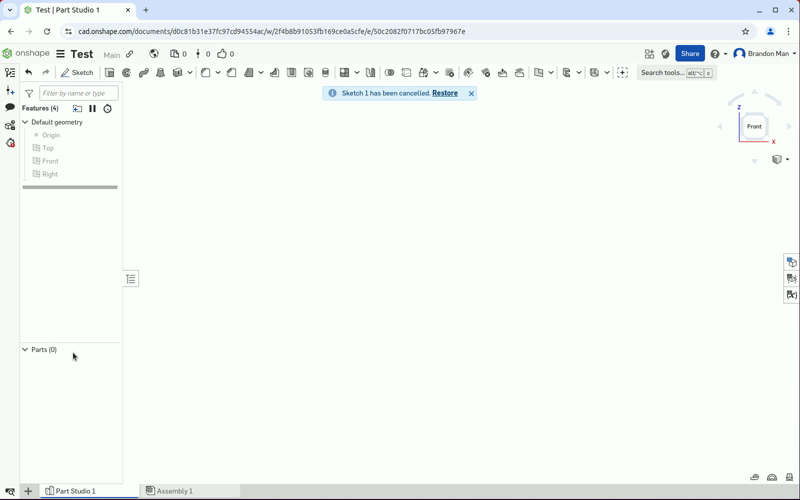
key(left)
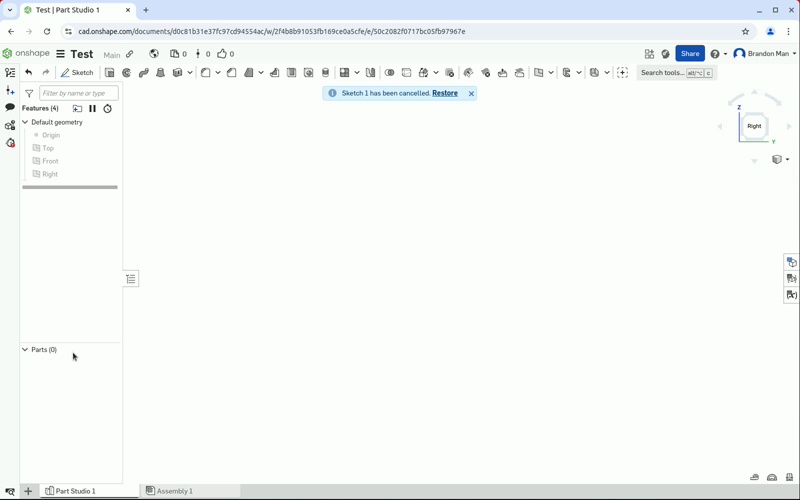
key_up(shift)
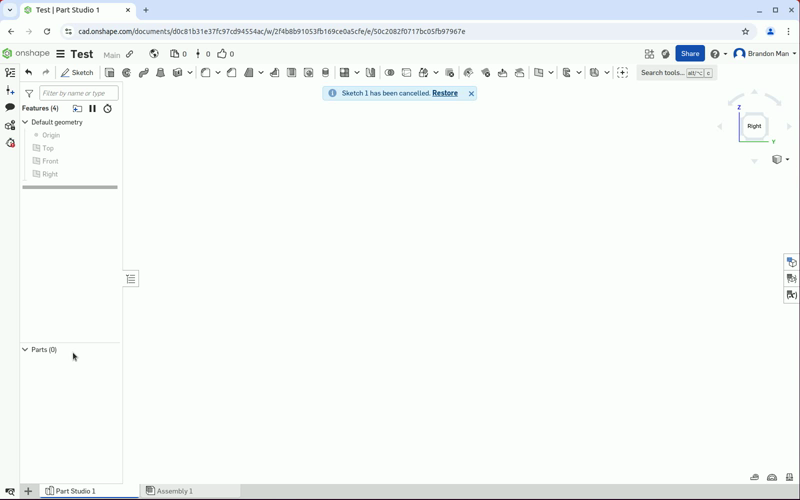
mouse_move(73, 352)
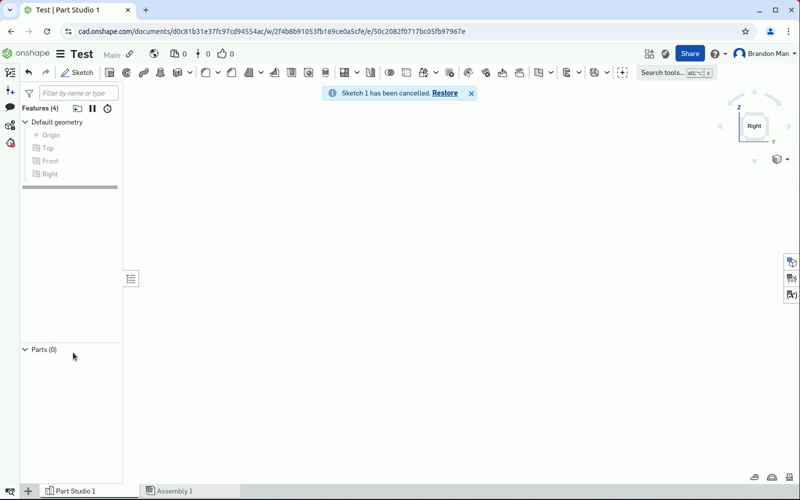
key(shift+y)
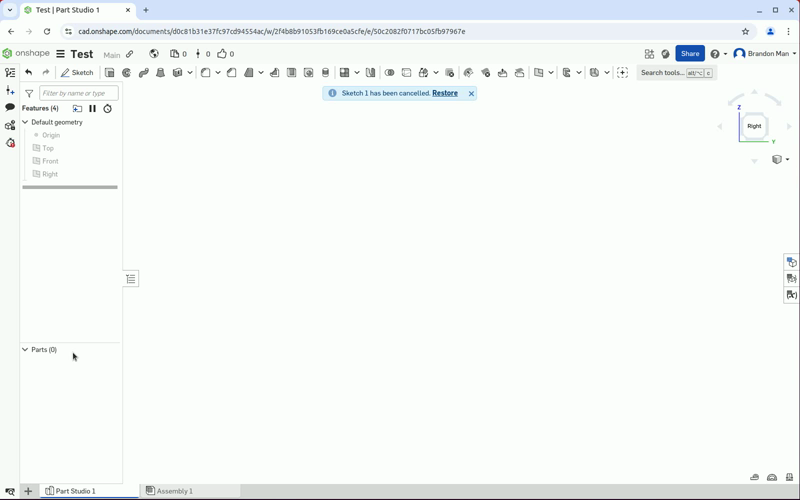
key(shift+s)
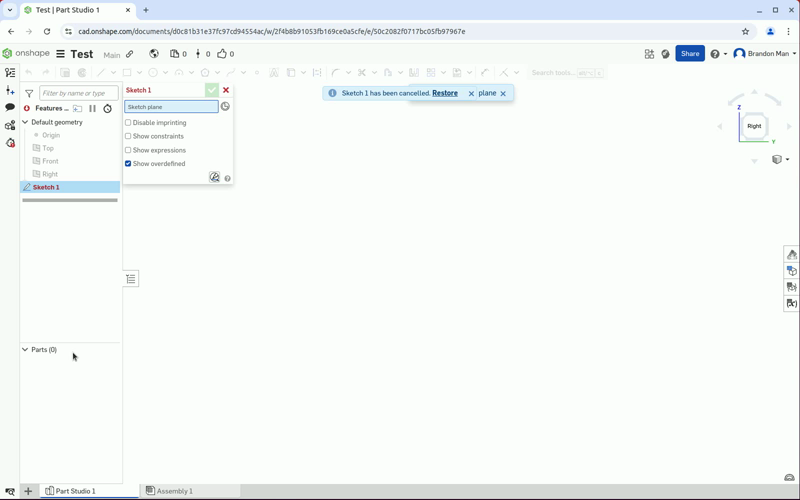
mouse_move(73, 176)
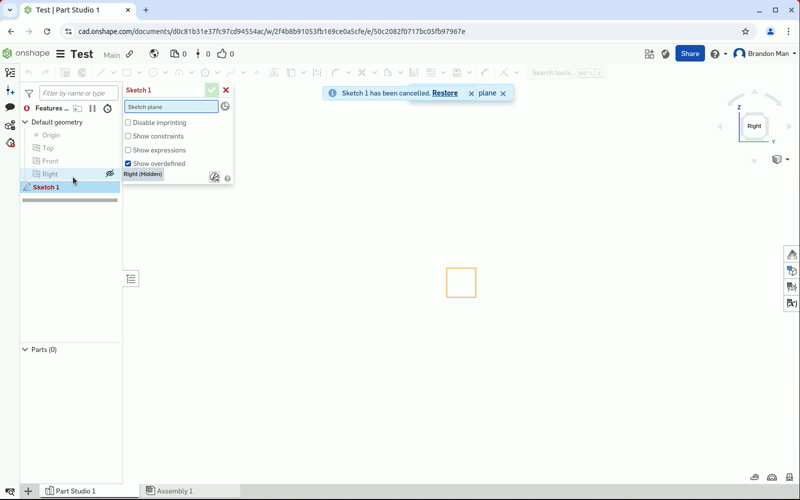
click(73, 176)
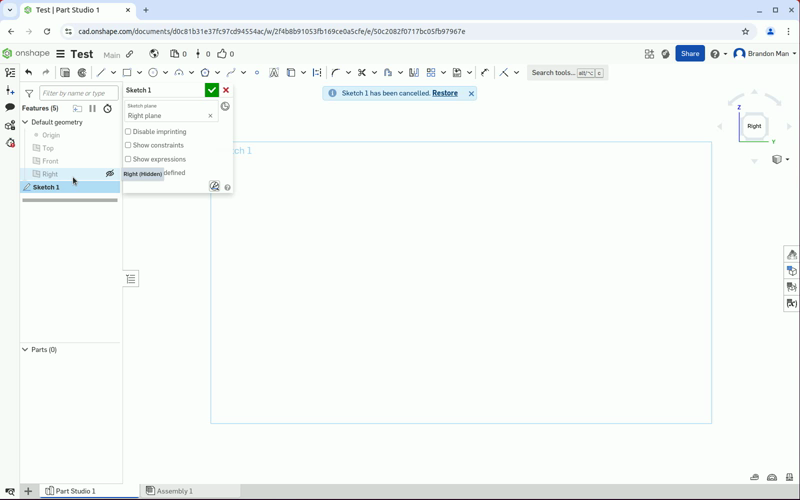
mouse_move(73, 352)
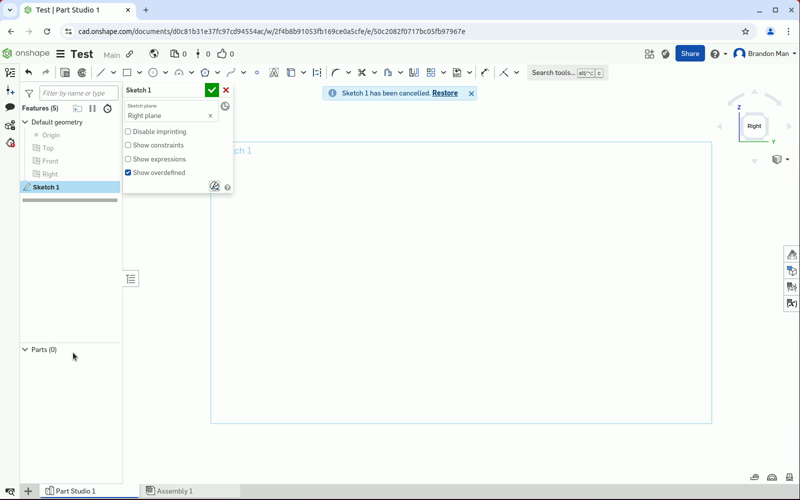
key(y)
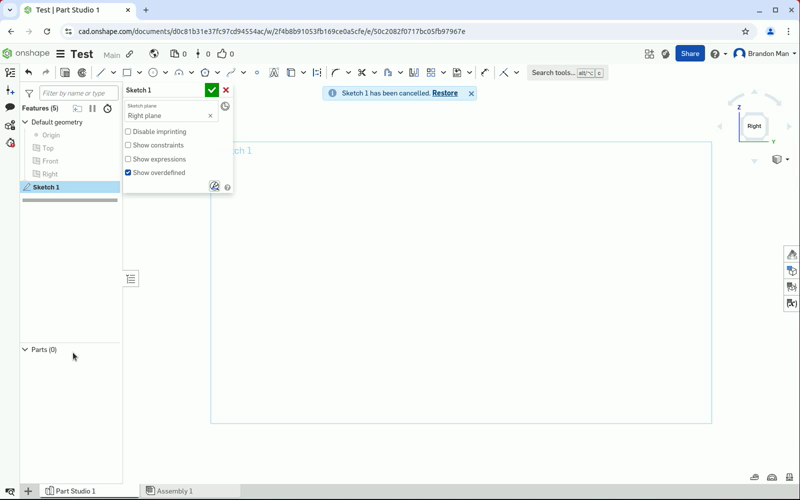
key(l)
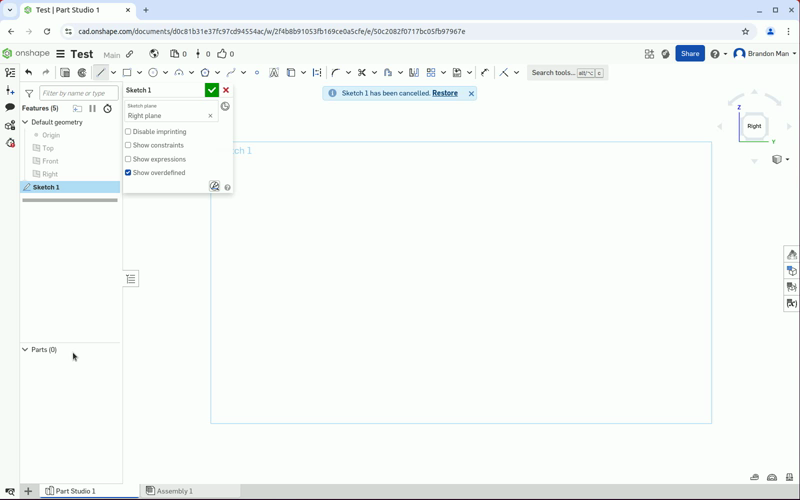
key_down(shift)
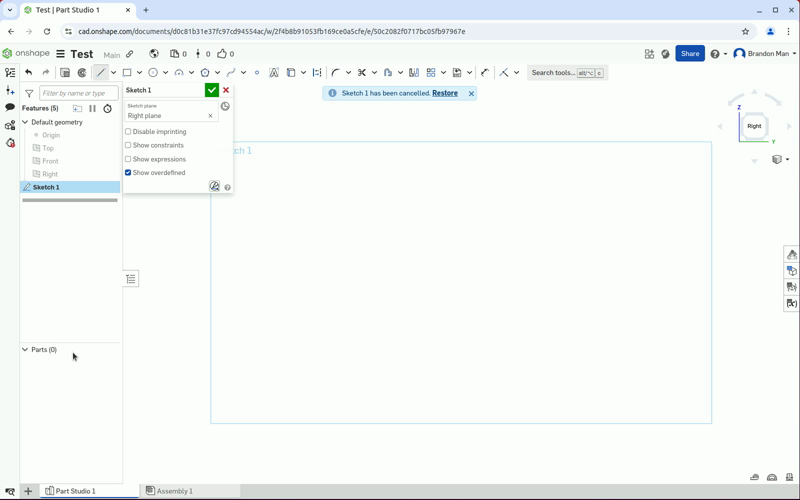
mouse_move(460, 282)
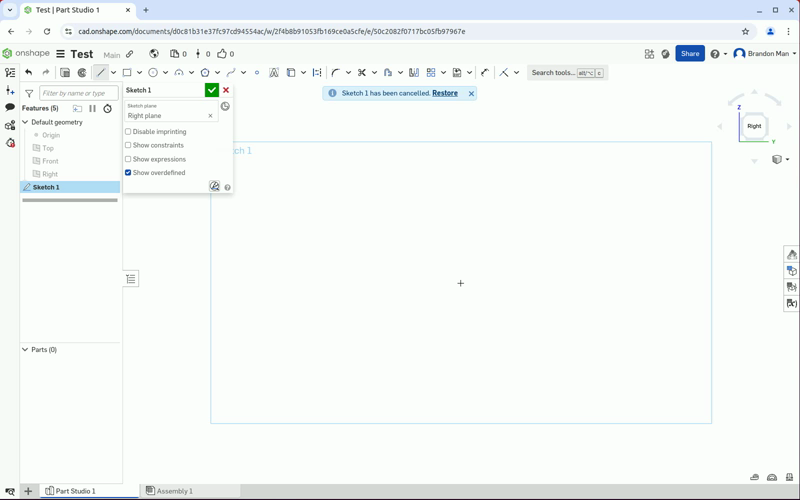
click(460, 282)
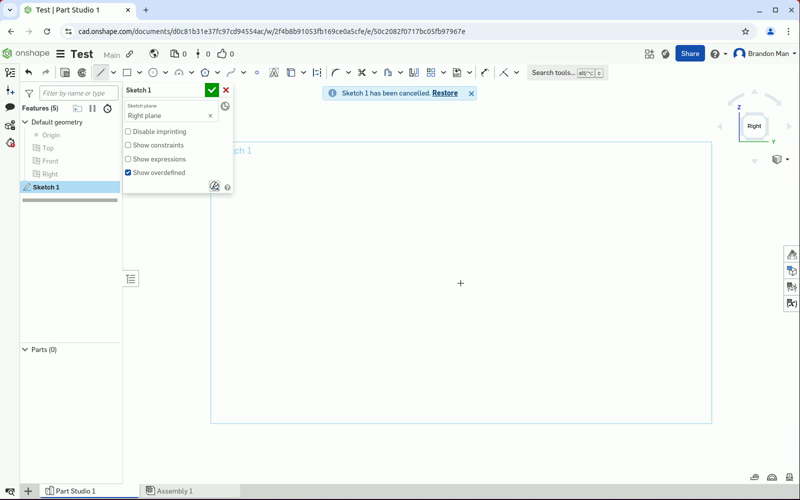
key_up(shift)
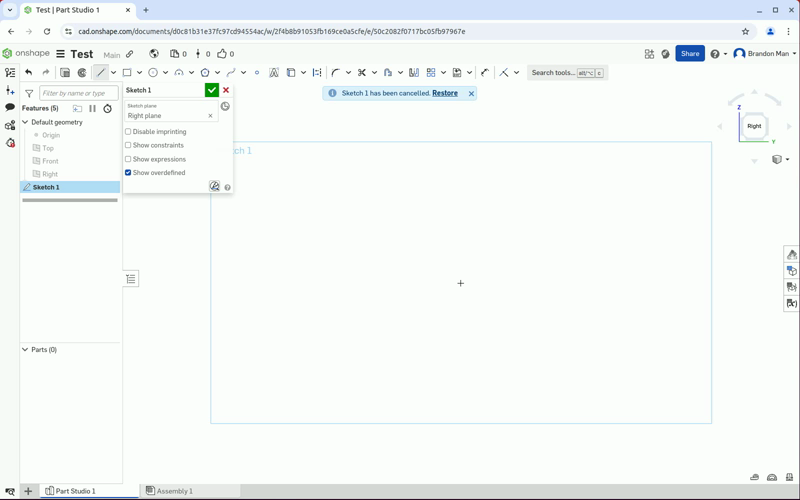
key_down(shift)
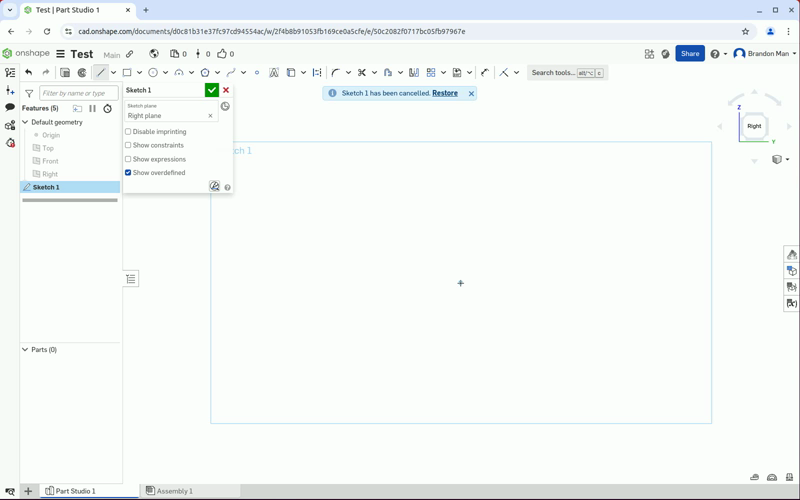
mouse_move(573, 282)
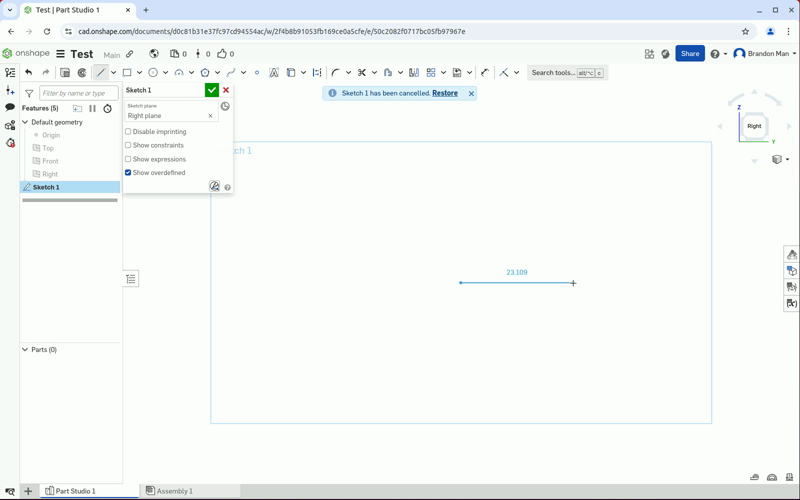
click(573, 282)
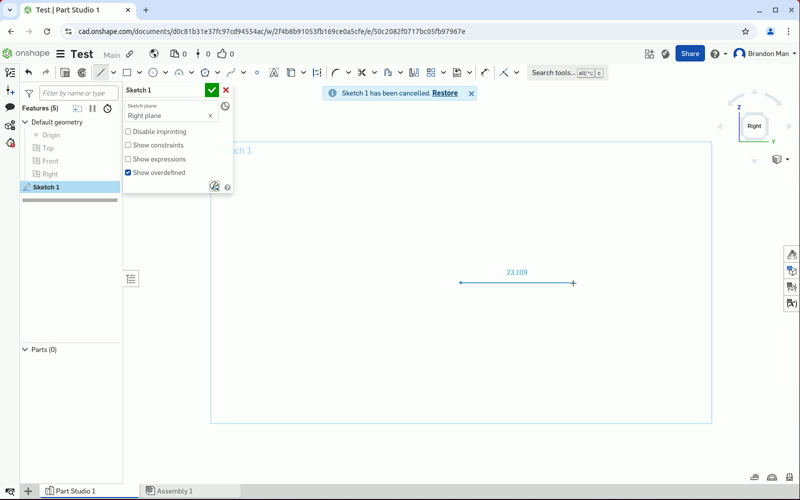
key_up(shift)
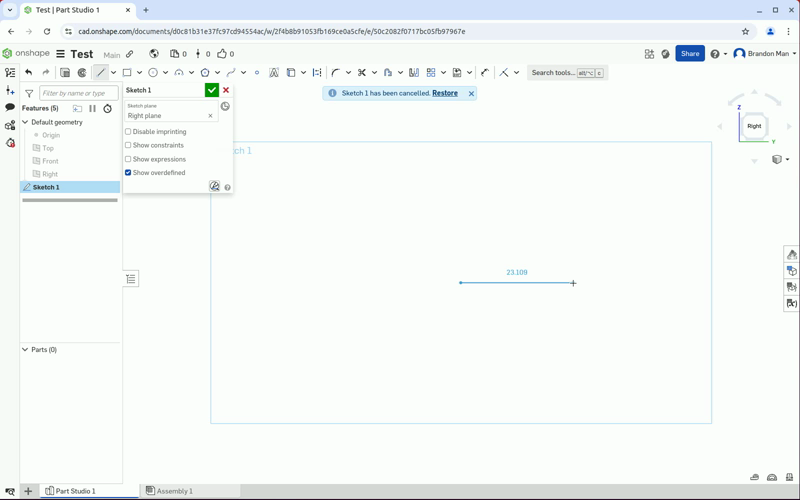
key_down(shift)
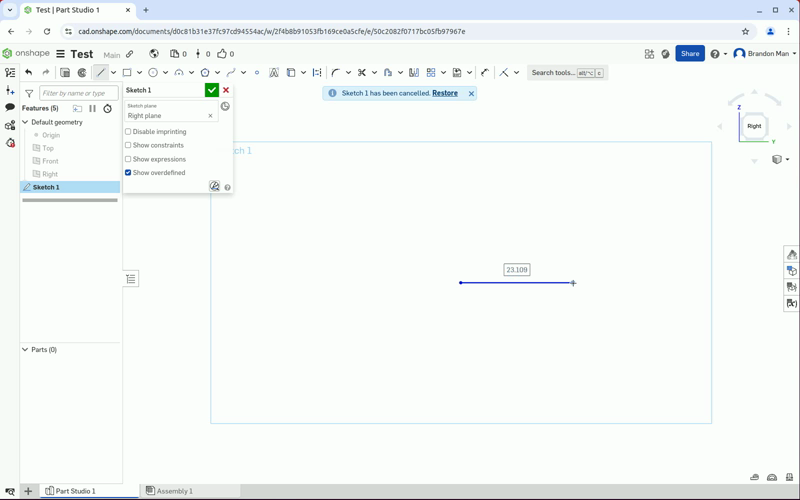
mouse_move(589, 282)
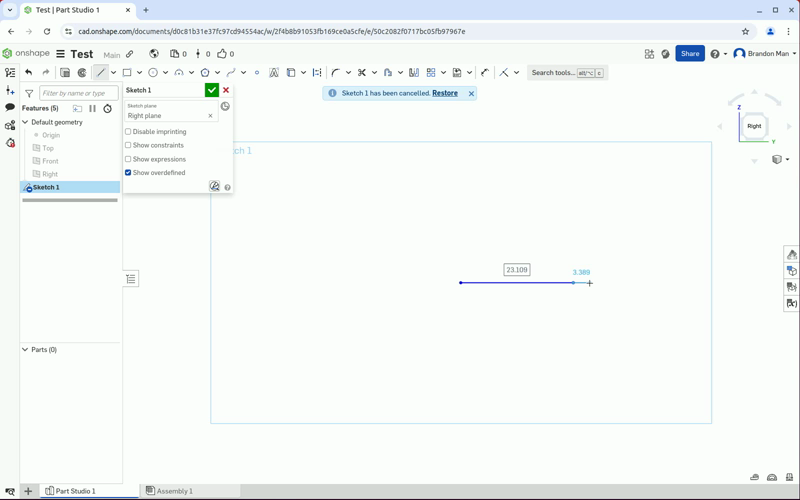
mouse_move(573, 255)
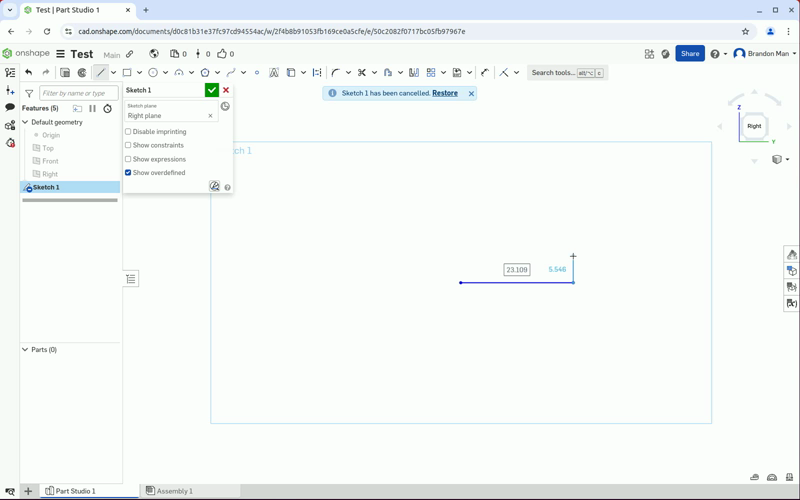
click(573, 255)
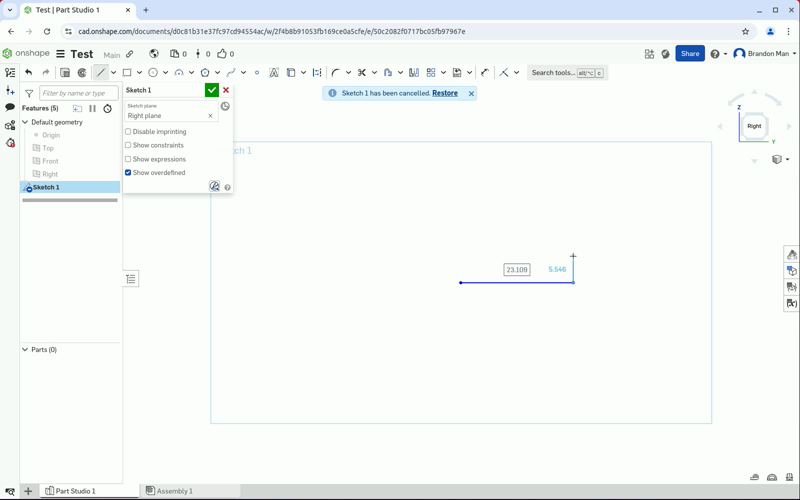
key_up(shift)
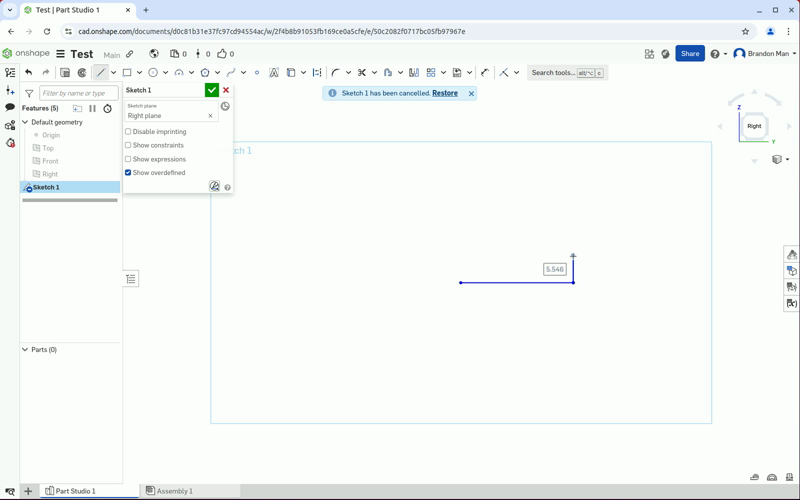
key_down(shift)
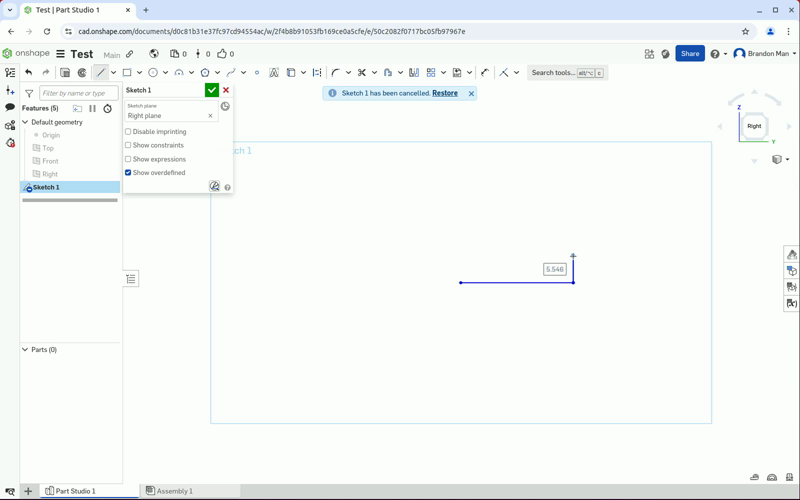
mouse_move(521, 225)
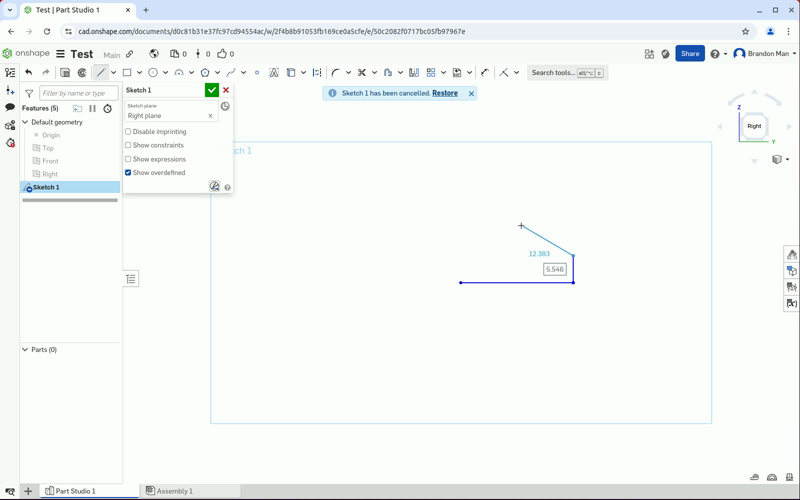
click(521, 225)
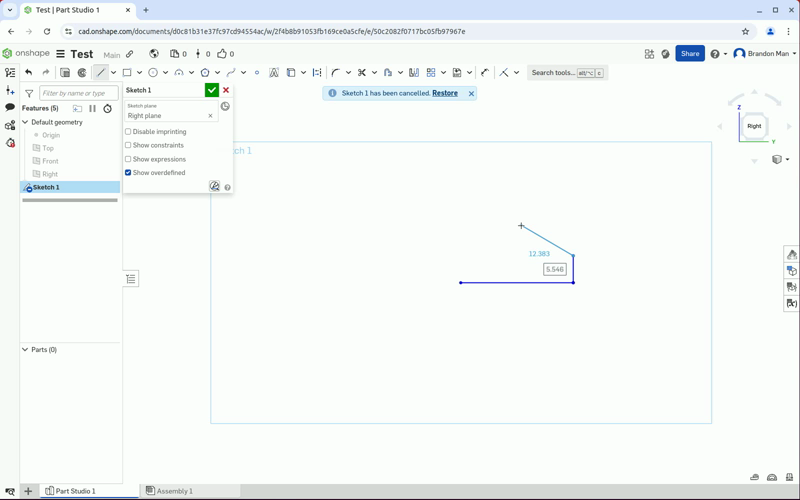
key_up(shift)
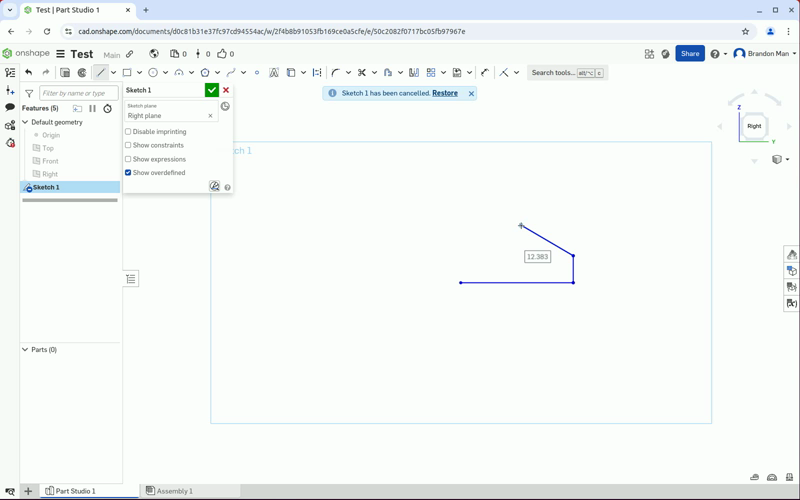
key_down(shift)
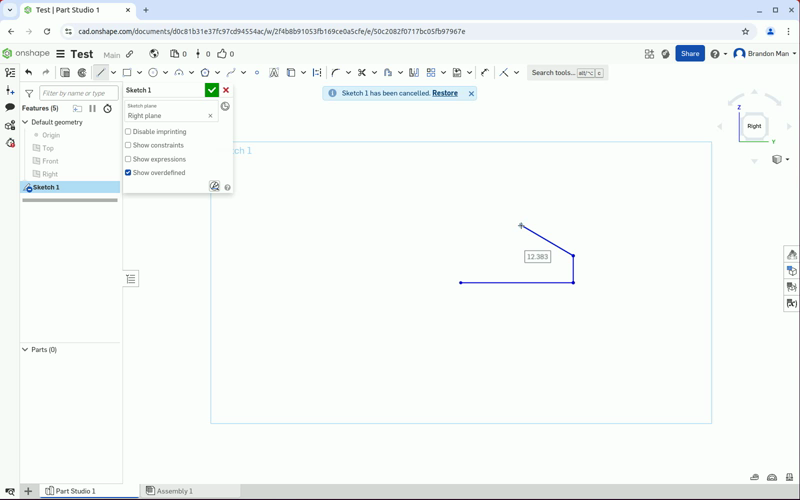
mouse_move(551, 225)
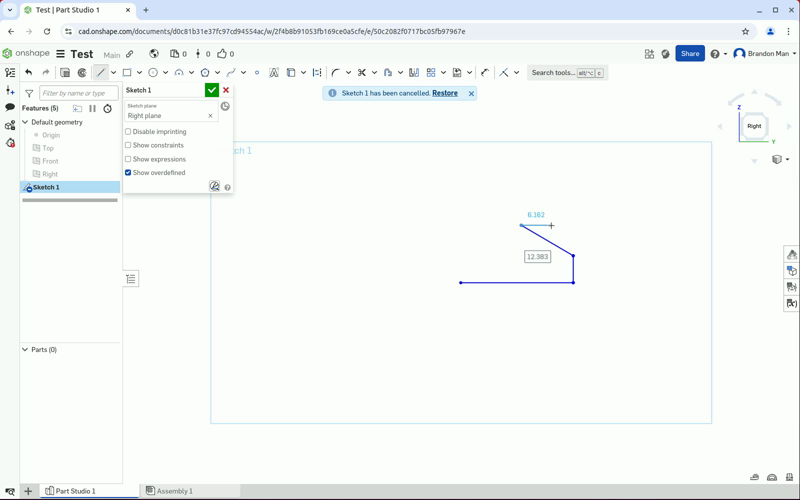
mouse_move(517, 225)
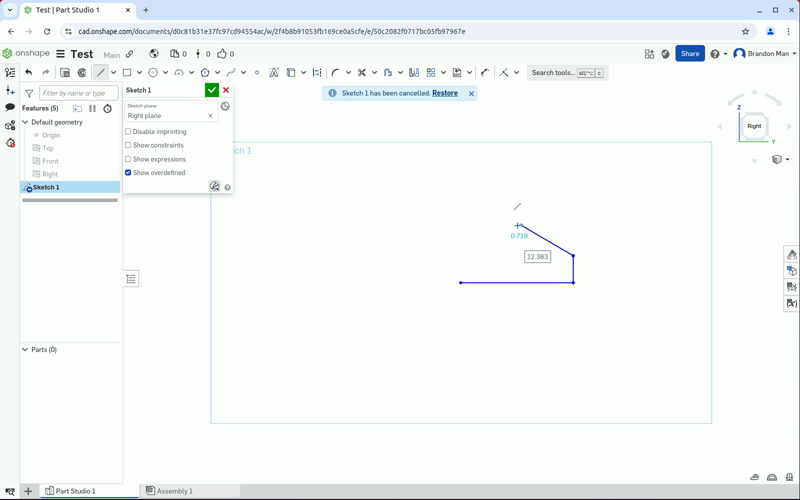
scroll(6)
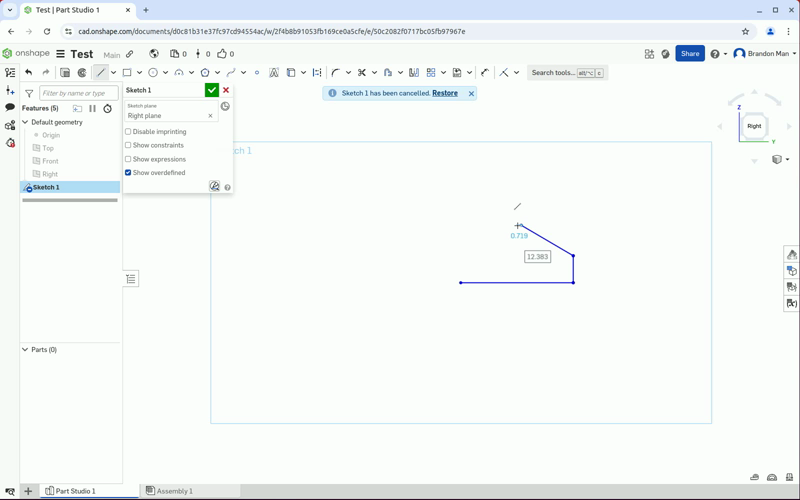
scroll(6)
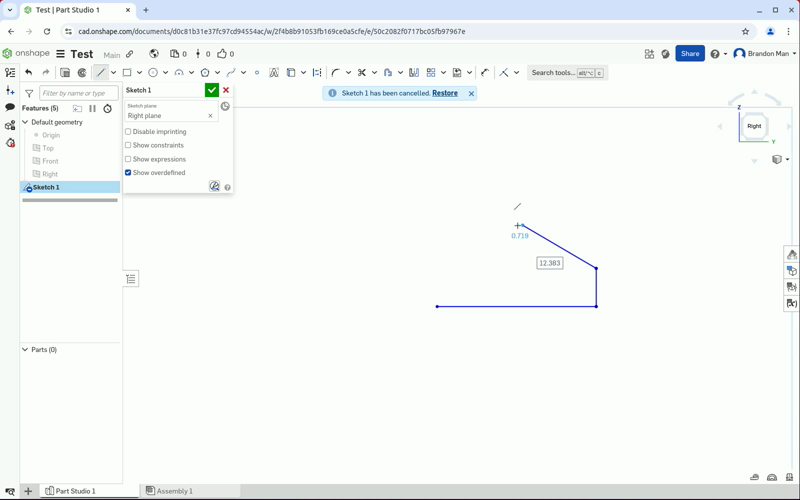
scroll(6)
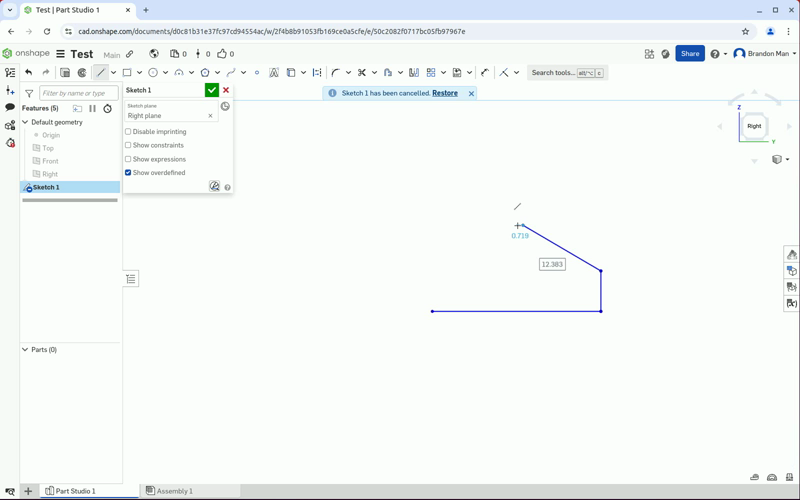
scroll(6)
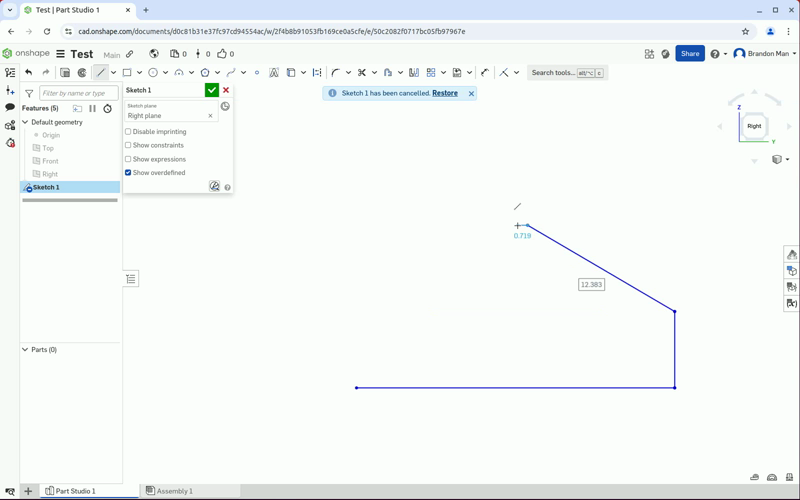
scroll(6)
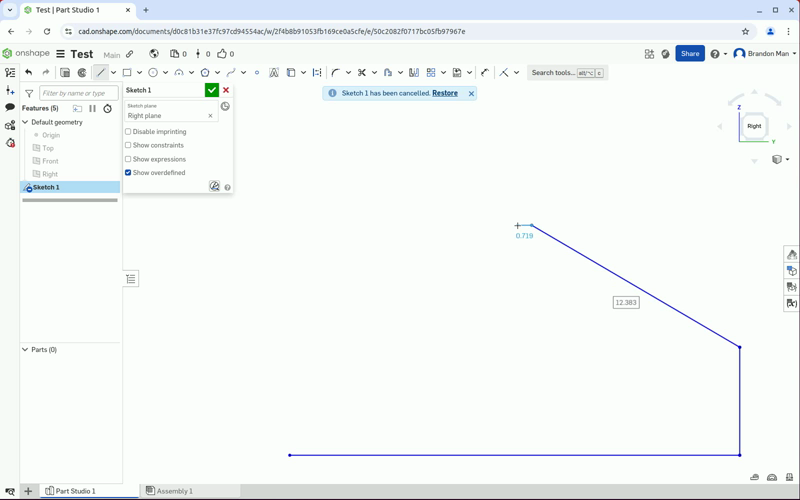
scroll(6)
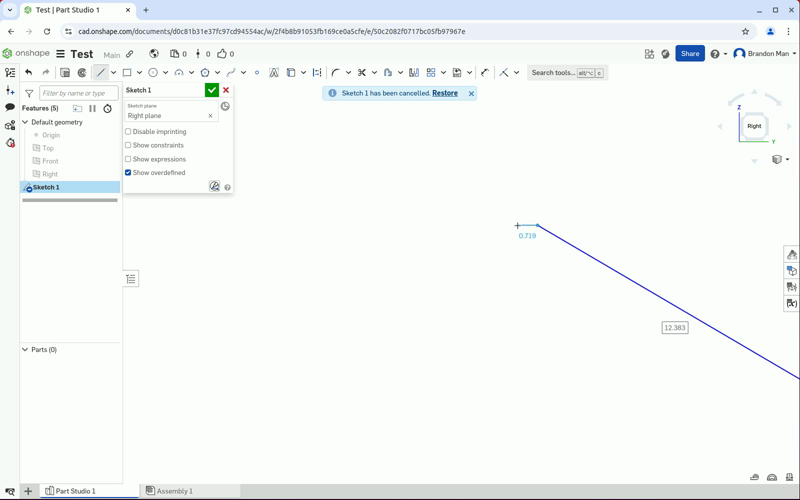
scroll(6)
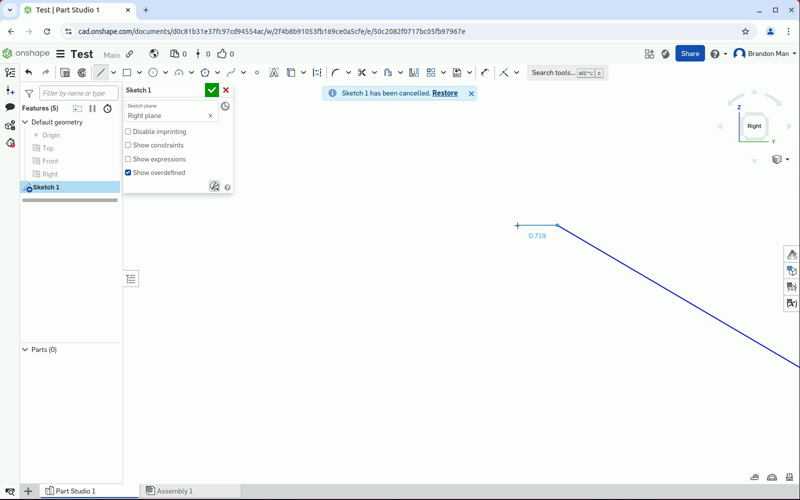
click(517, 225)
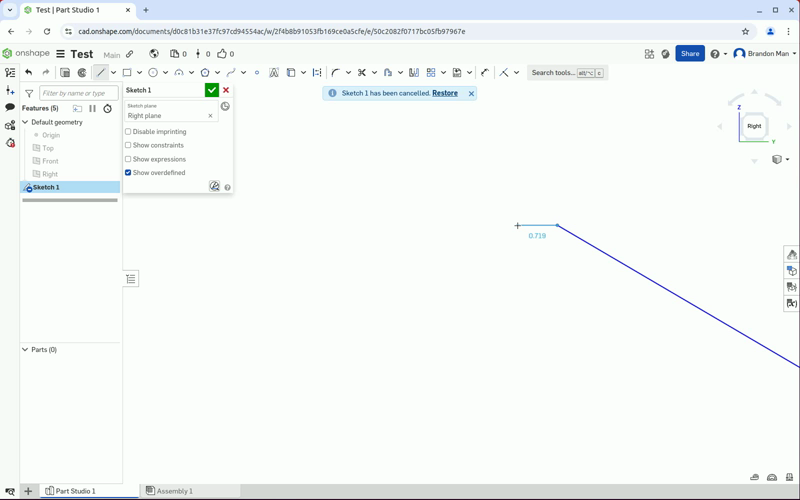
scroll(-6)
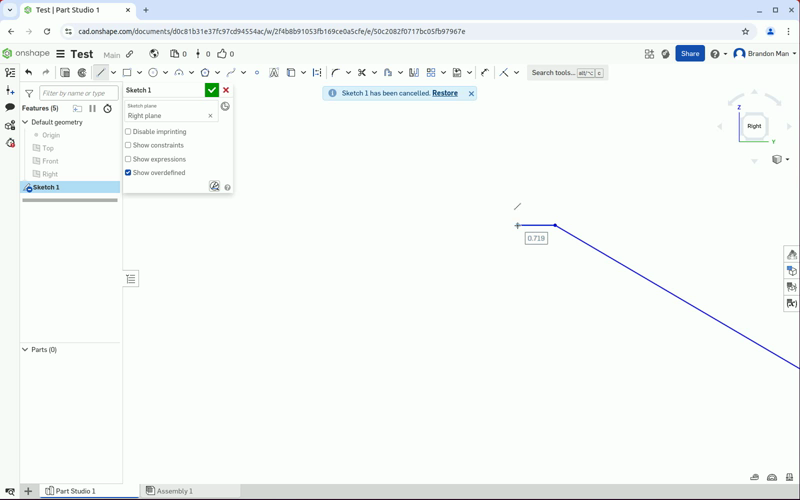
scroll(-6)
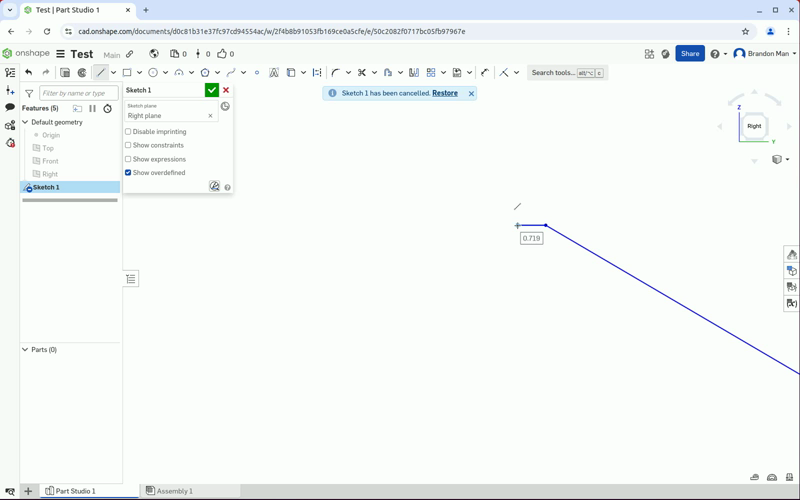
scroll(-6)
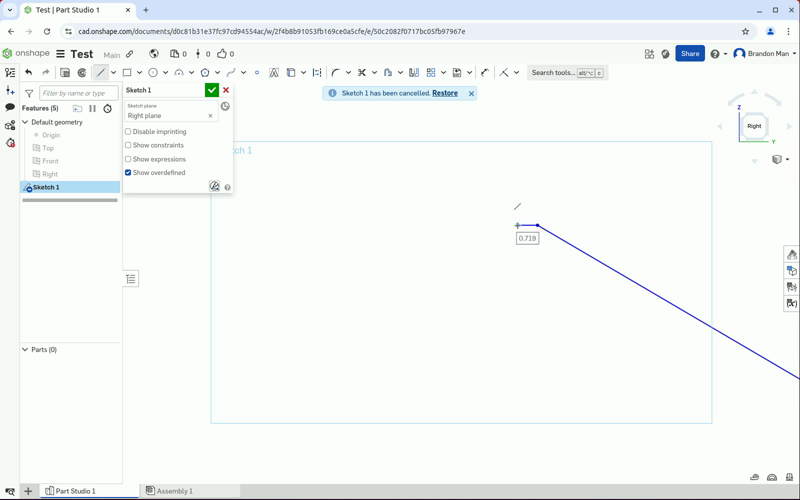
scroll(-6)
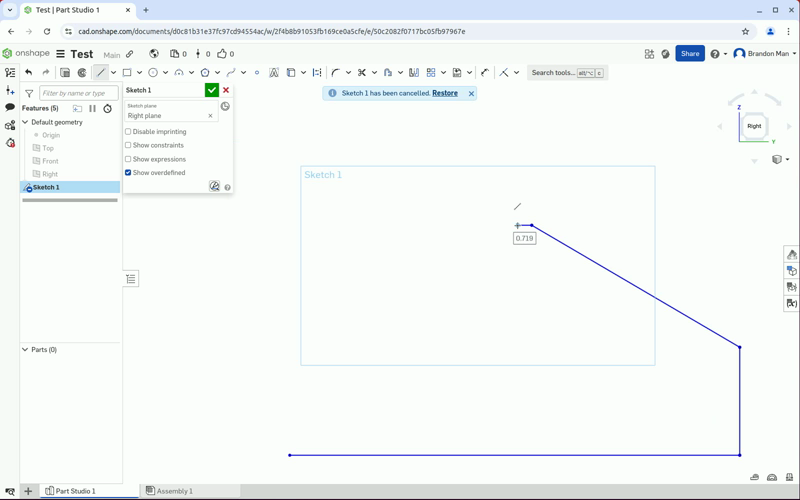
scroll(-6)
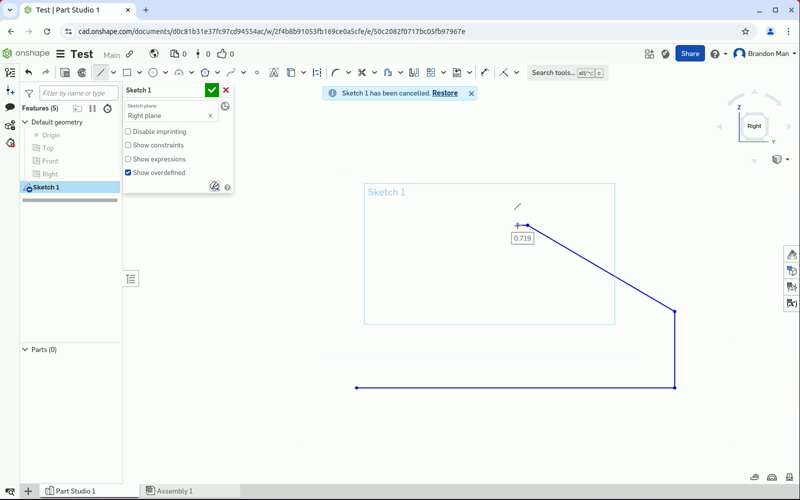
scroll(-6)
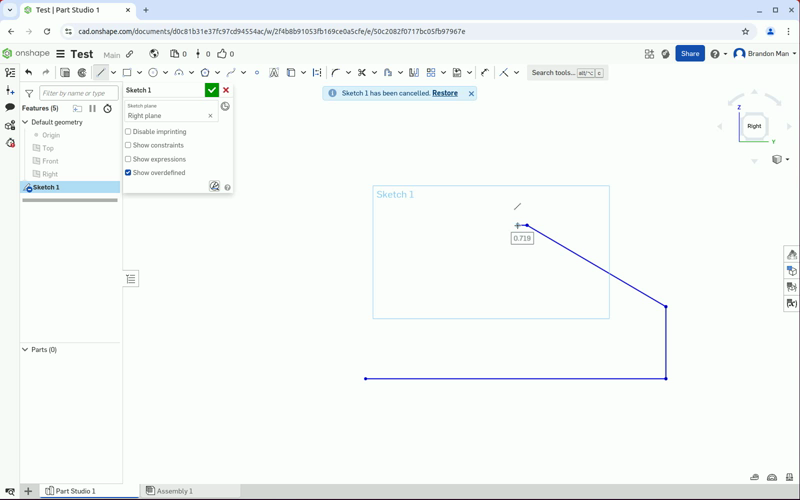
scroll(-6)
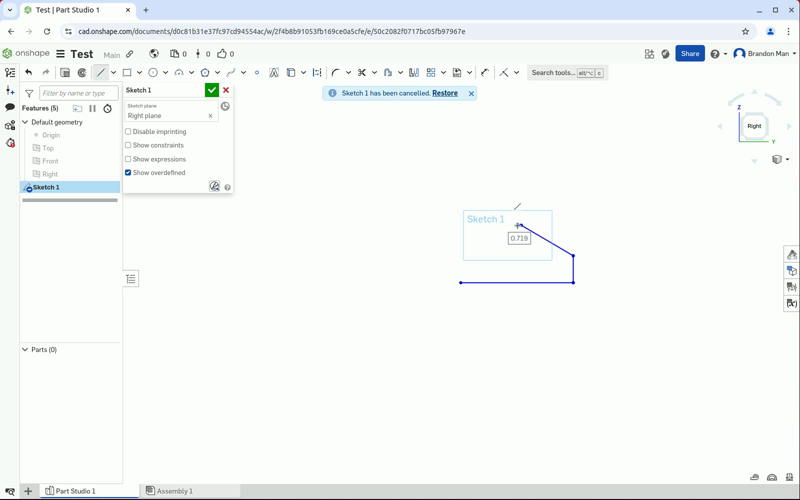
key_up(shift)
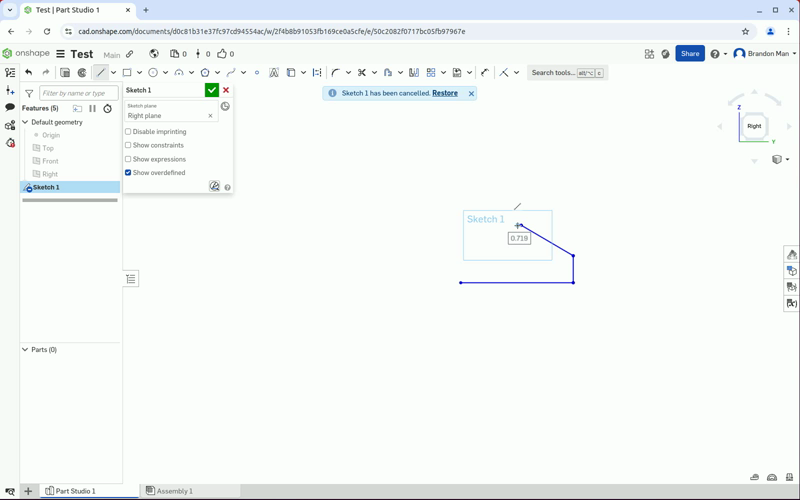
key_down(shift)
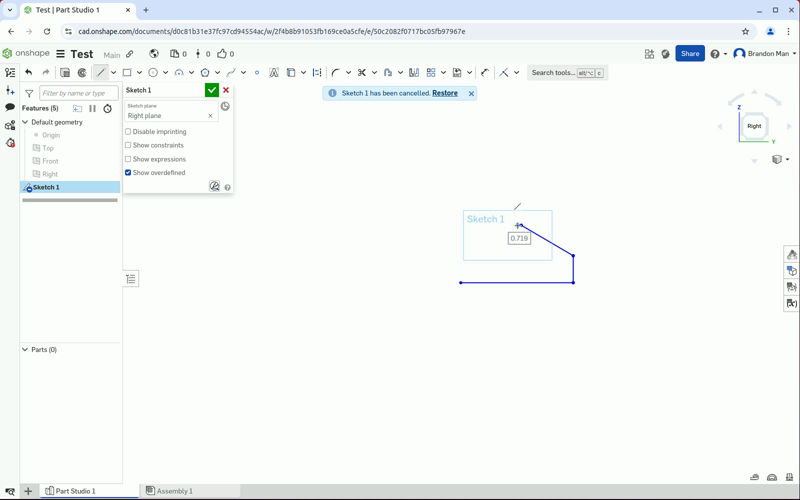
mouse_move(460, 254)
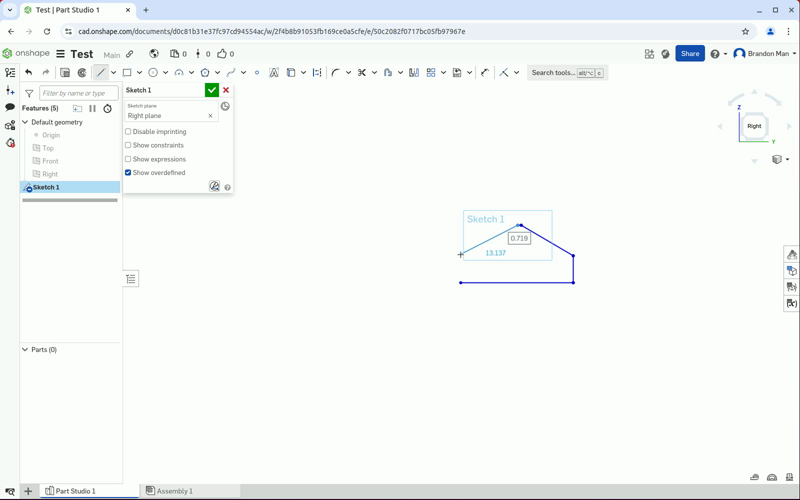
click(460, 254)
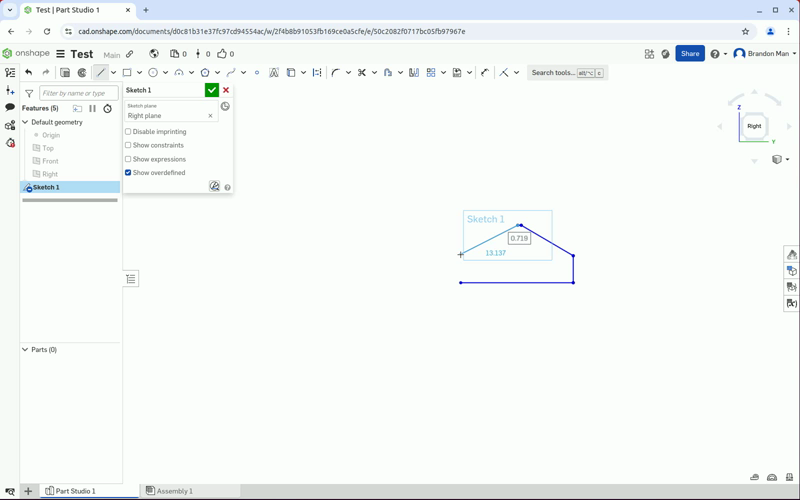
key_up(shift)
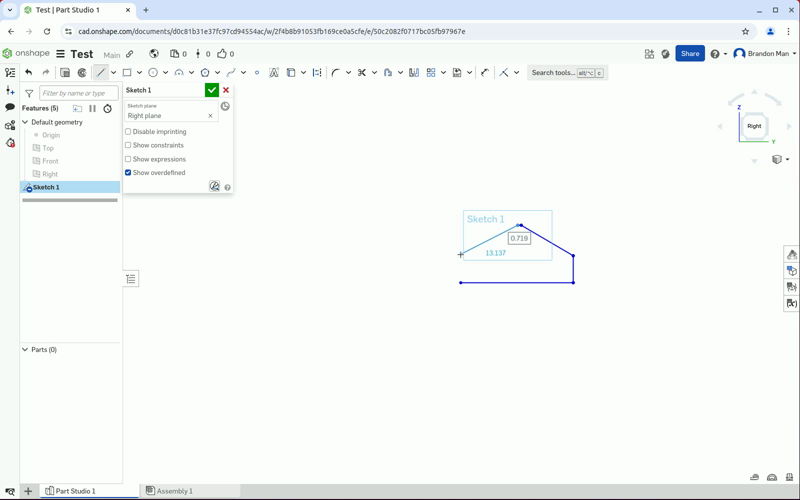
mouse_move(490, 254)
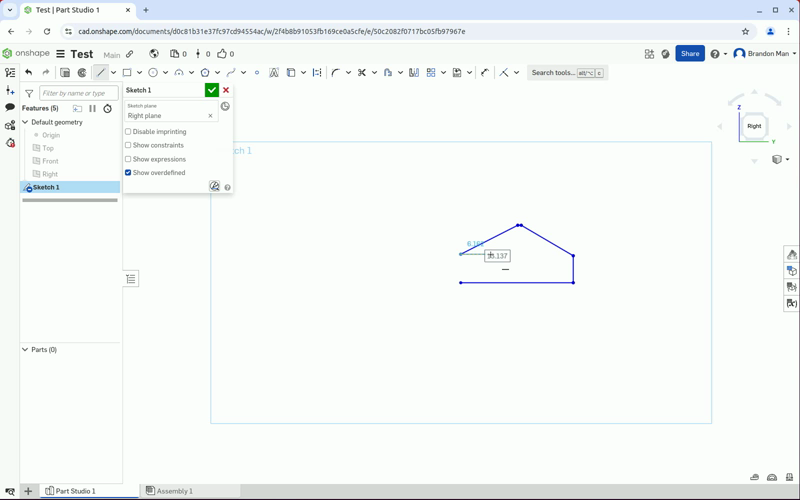
key_down(shift)
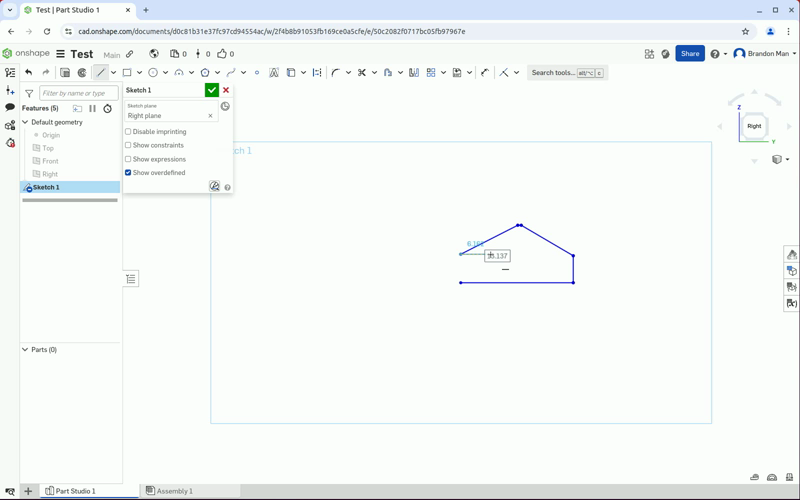
mouse_move(460, 282)
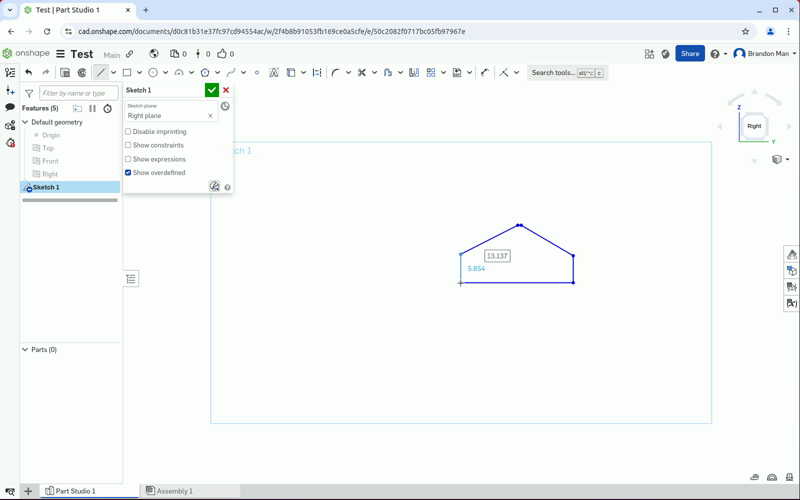
key_up(shift)
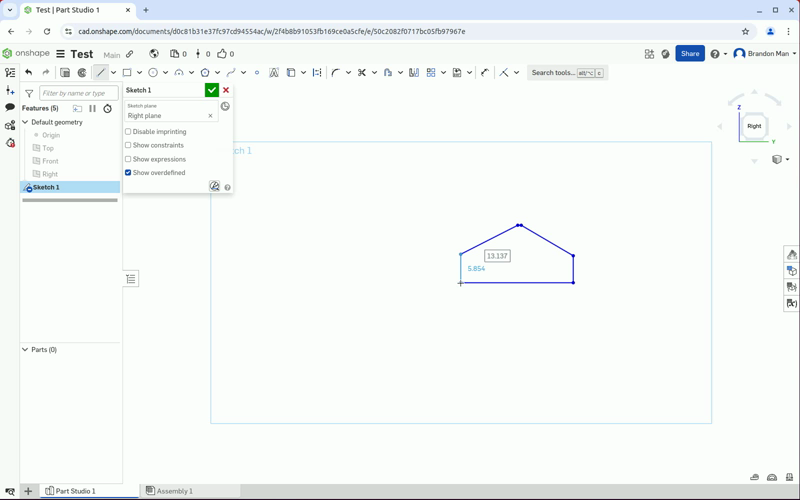
click(460, 282)
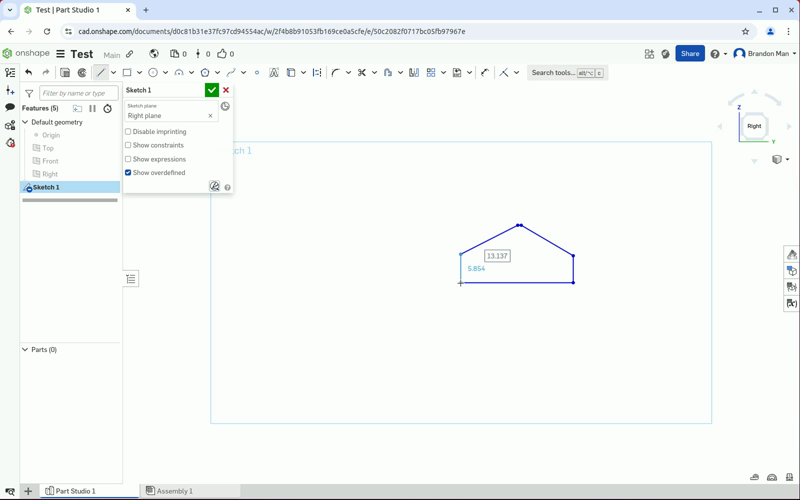
key(esc)
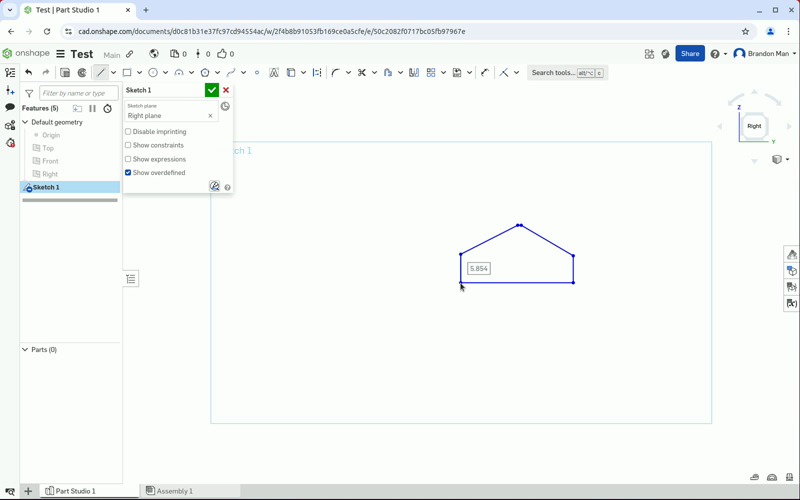
mouse_move(543, 271)
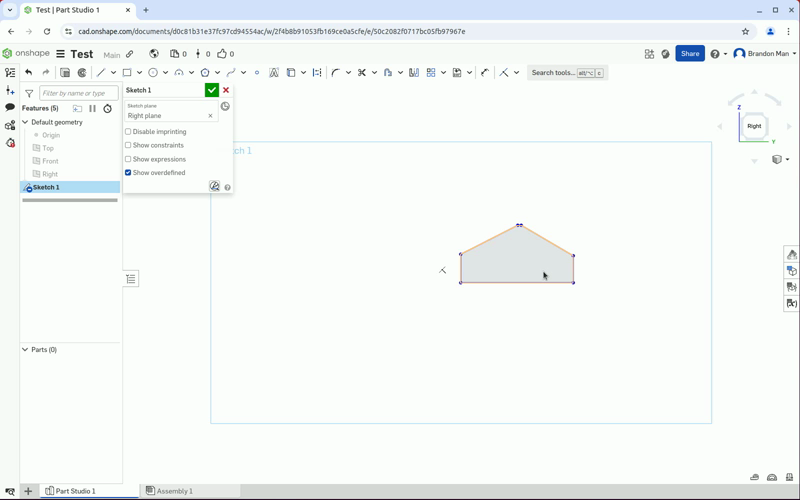
click(543, 271)
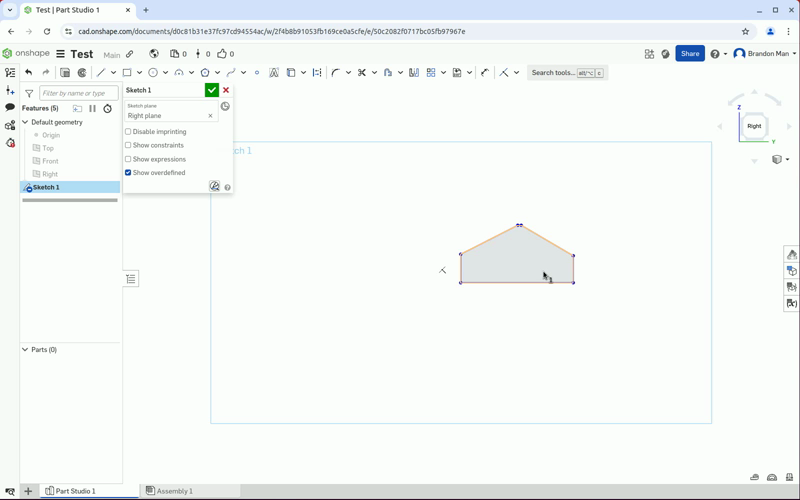
mouse_move(73, 352)
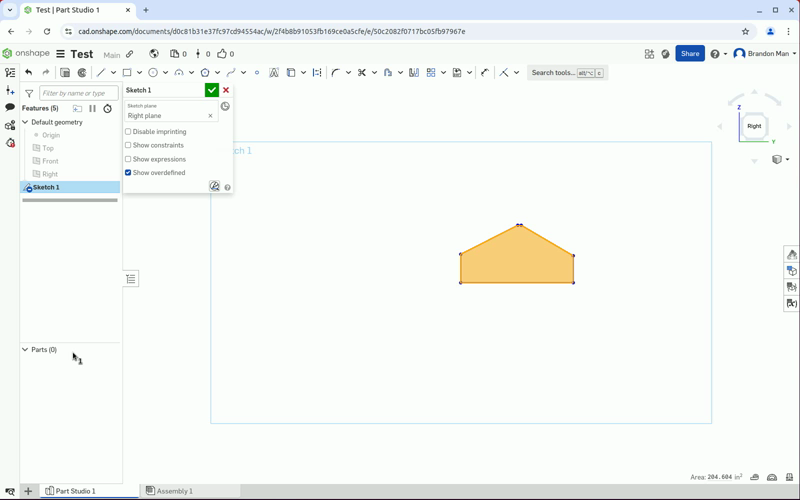
key(shift+y)
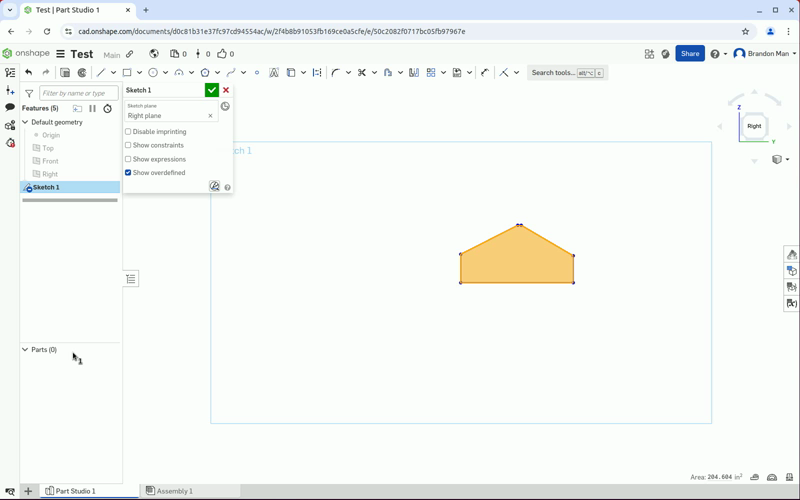
key(shift+e)
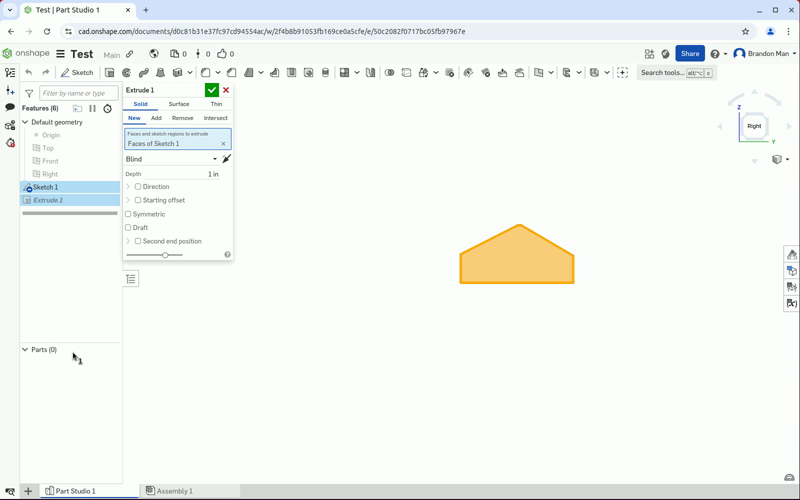
mouse_move(143, 106)
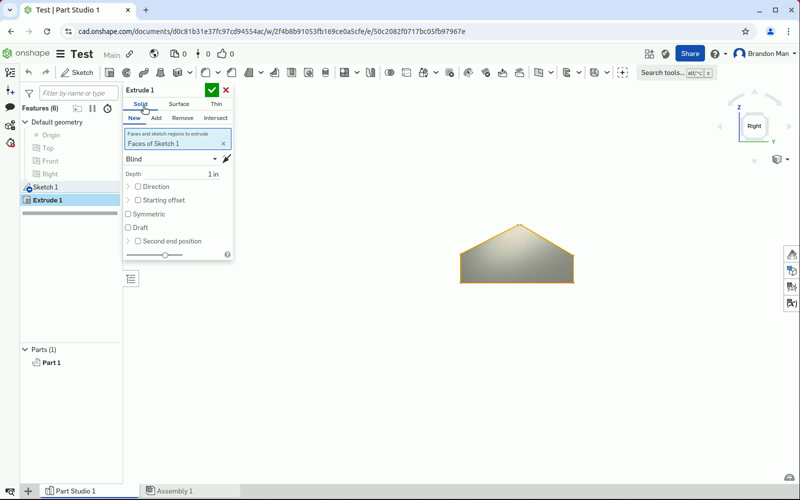
click(143, 106)
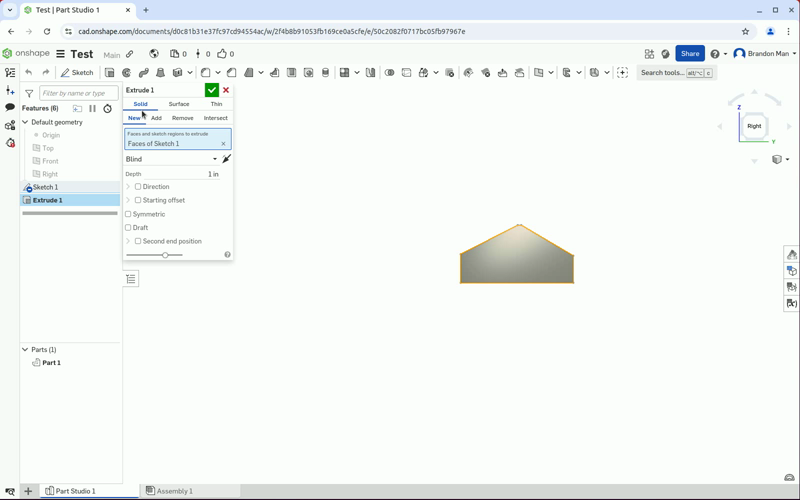
mouse_move(137, 120)
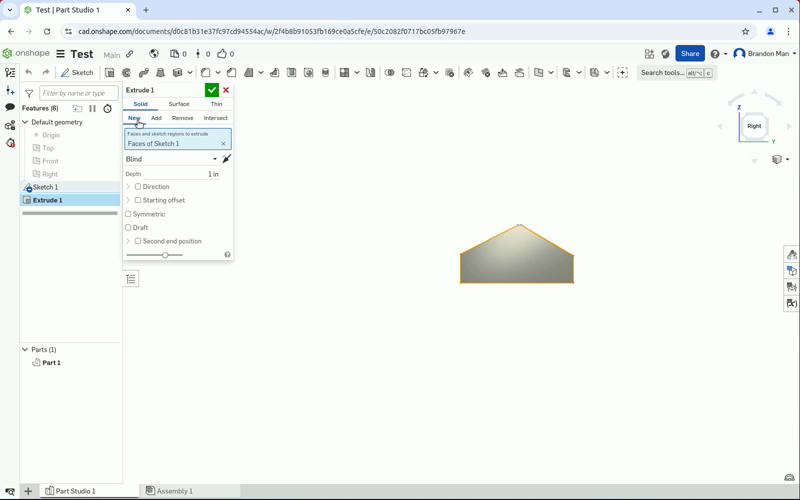
click(137, 120)
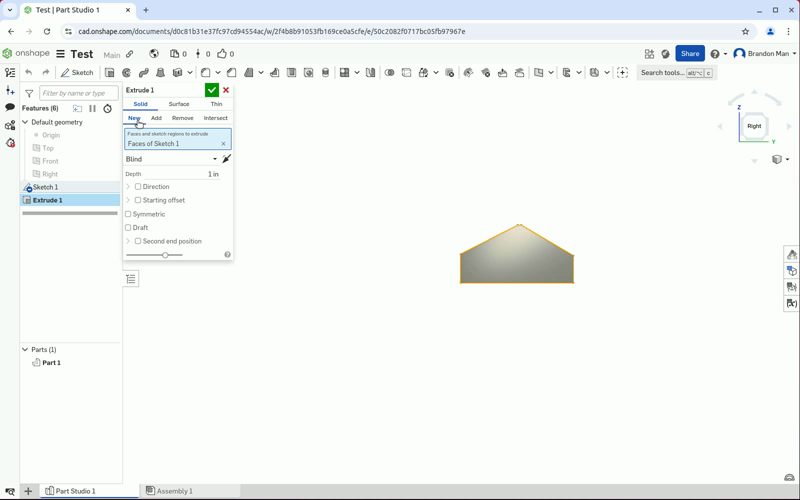
key(tab, 4)
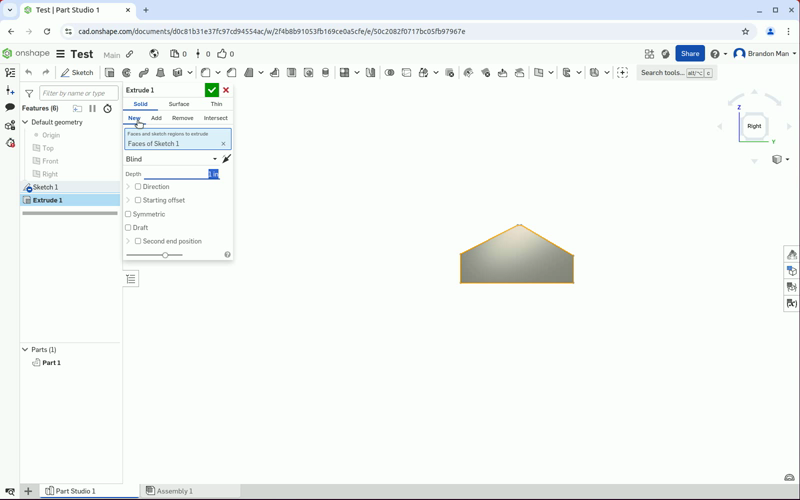
text(16.85)
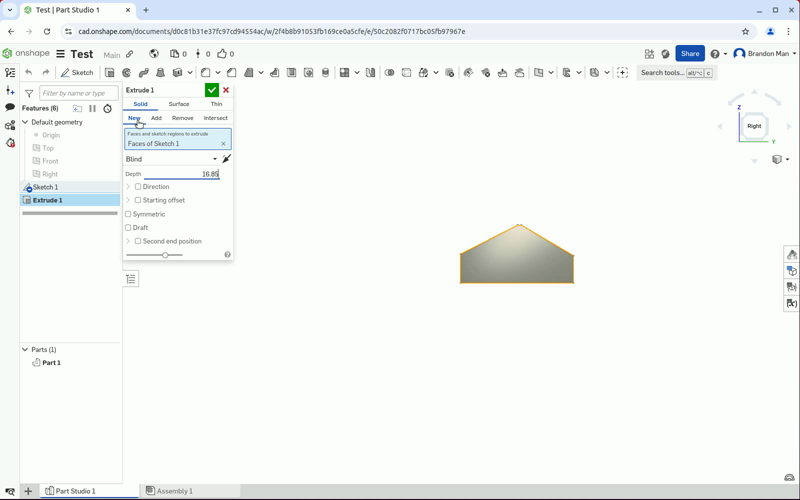
key(enter)
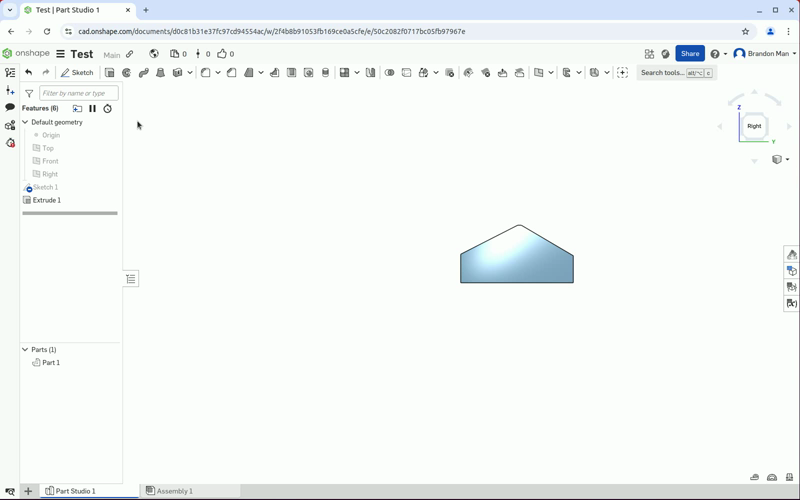
key(shift+h)
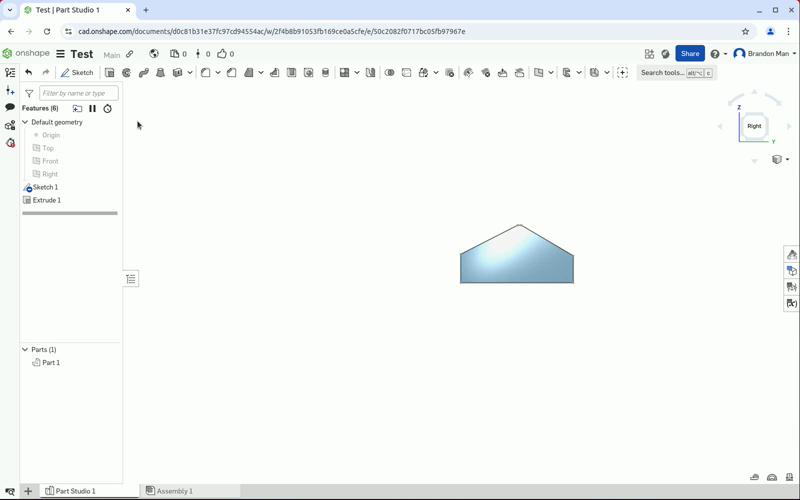
key(shift+h)
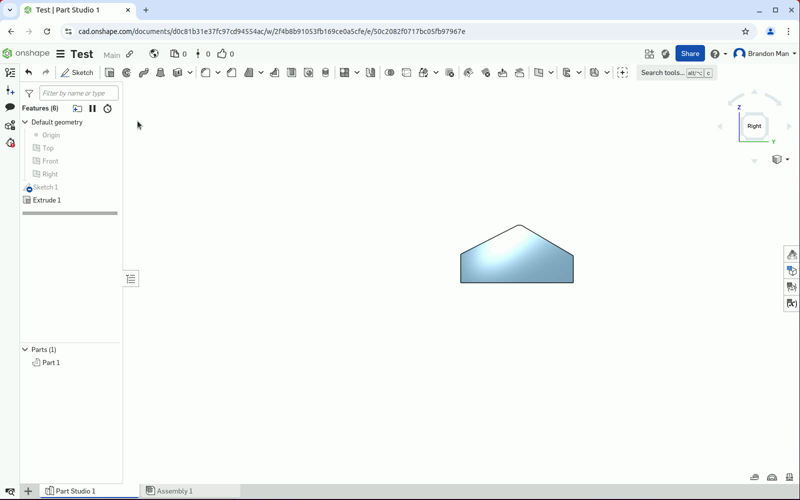
mouse_move(73, 189)
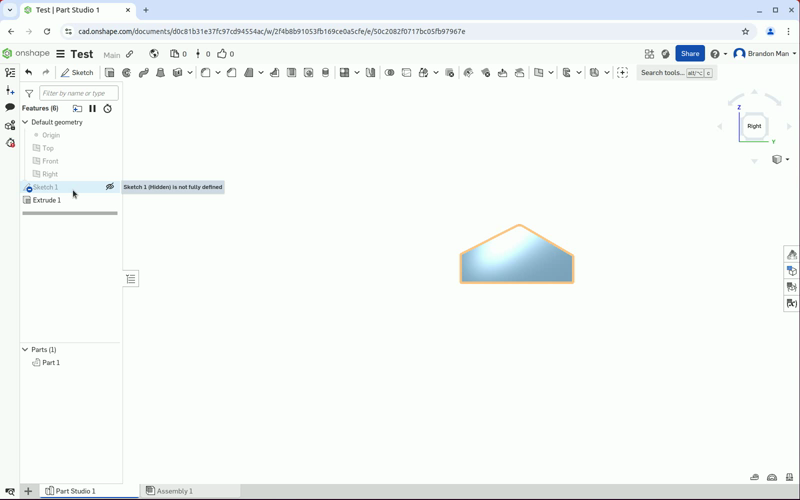
click(73, 189)
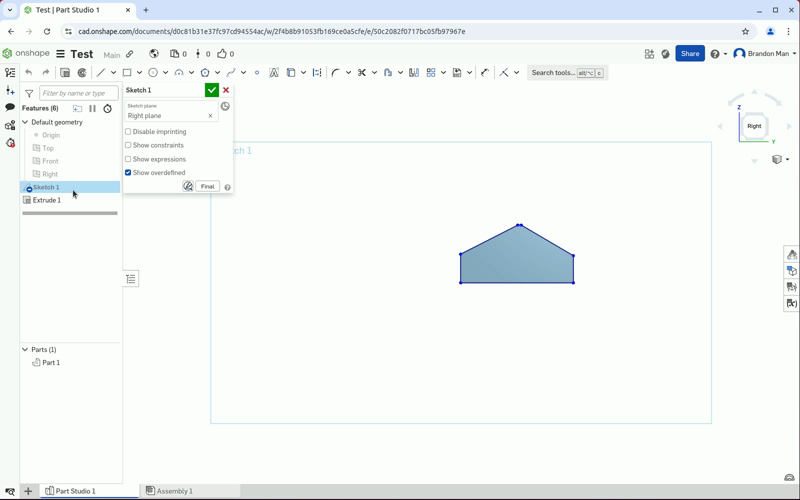
mouse_move(229, 92)
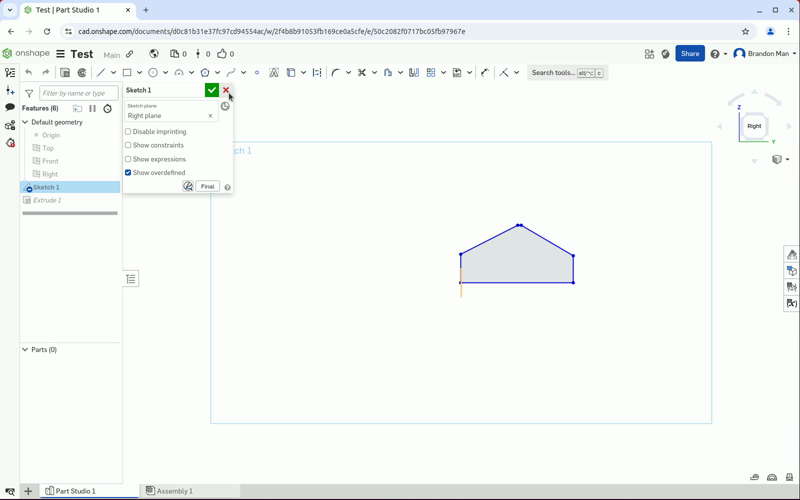
click(229, 92)
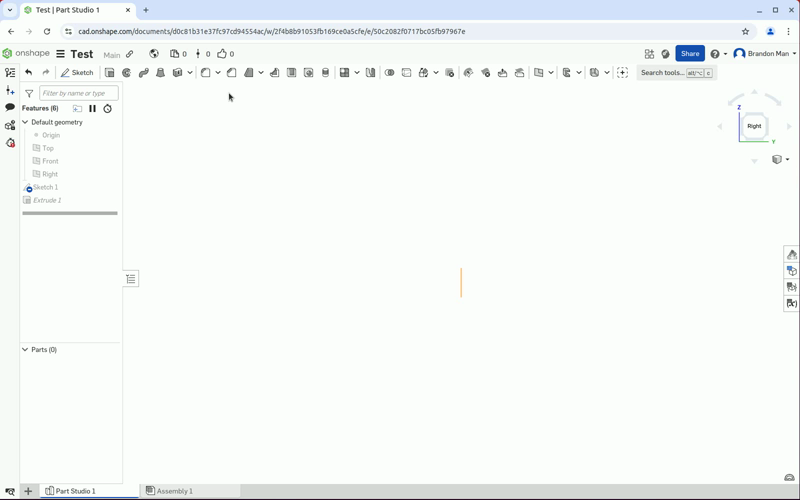
mouse_move(73, 352)
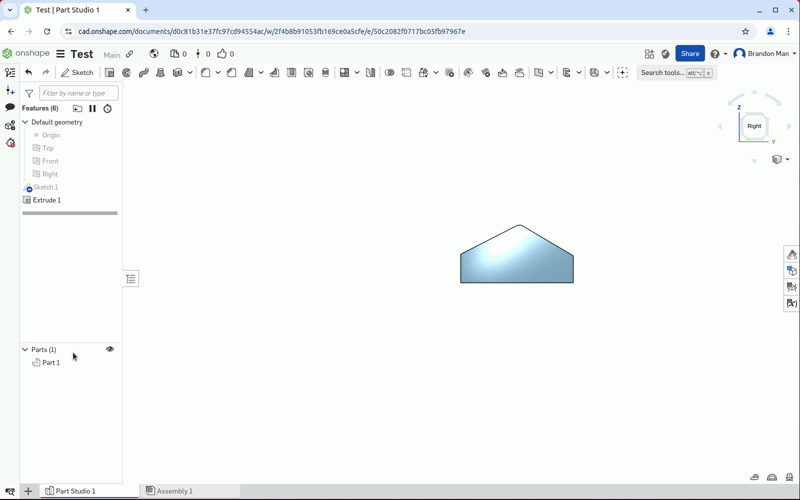
key(y)
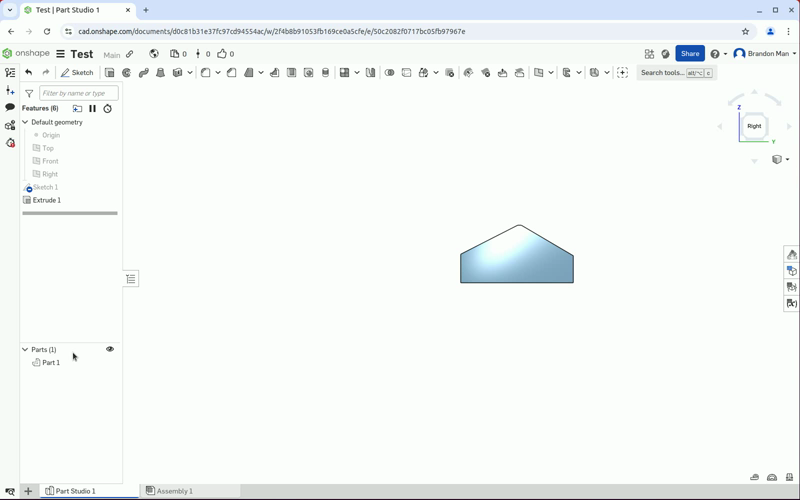
key(shift+p)
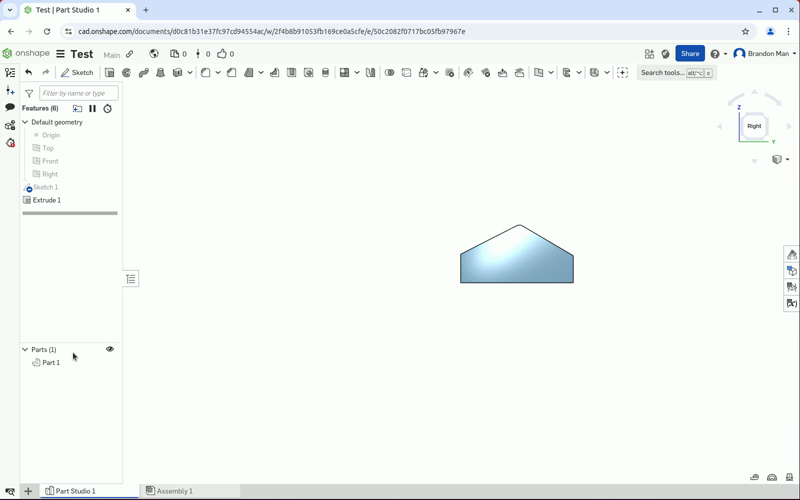
key(space)
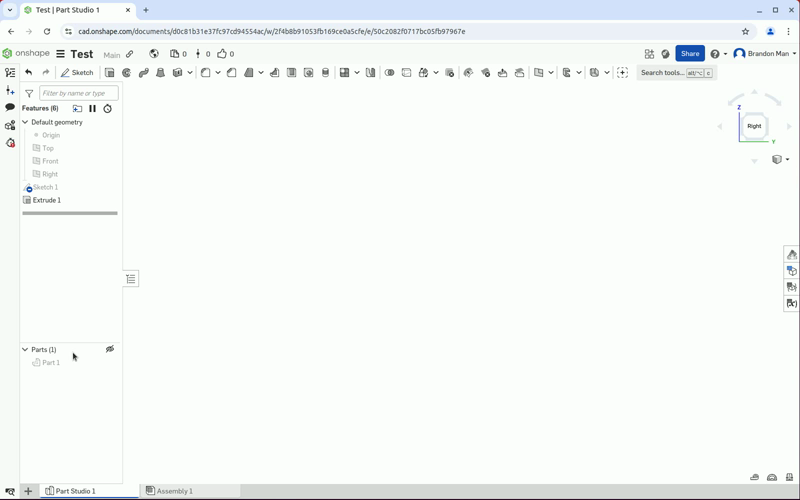
key_down(shift)
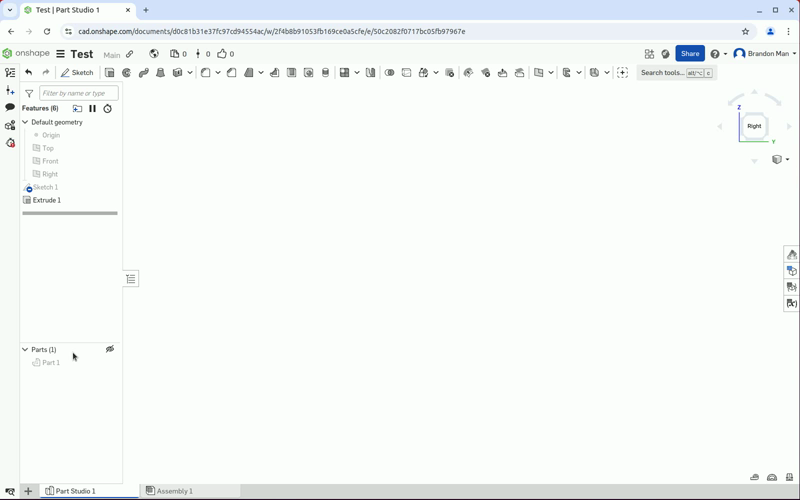
key(right)
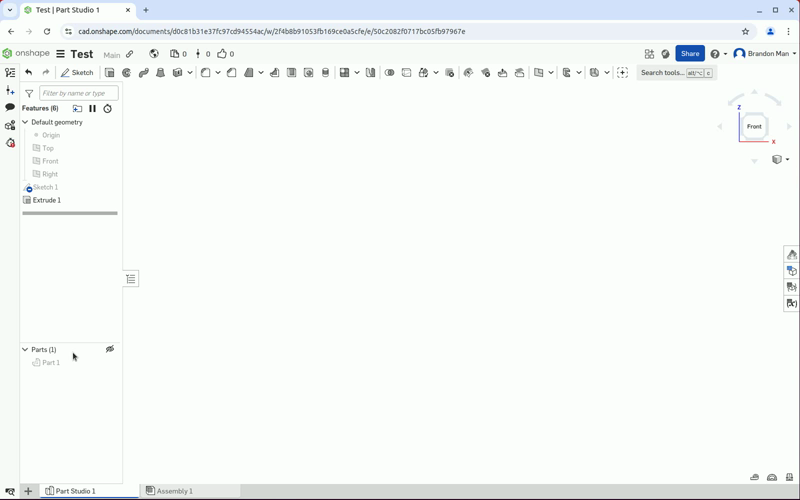
key_up(shift)
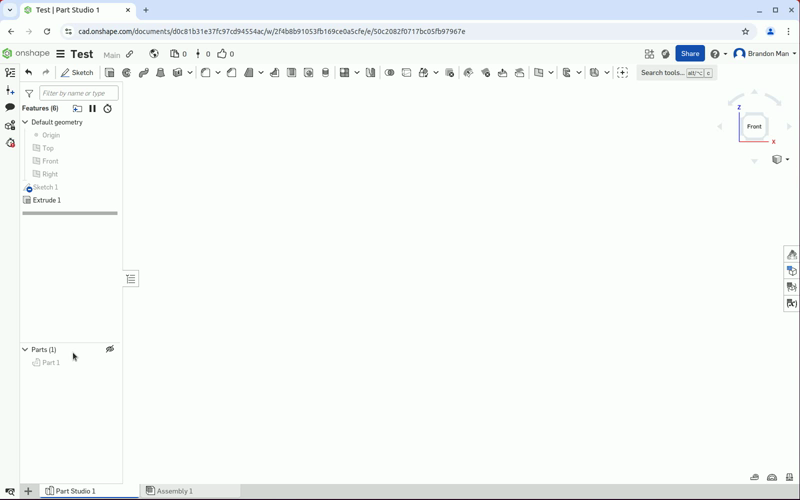
mouse_move(73, 352)
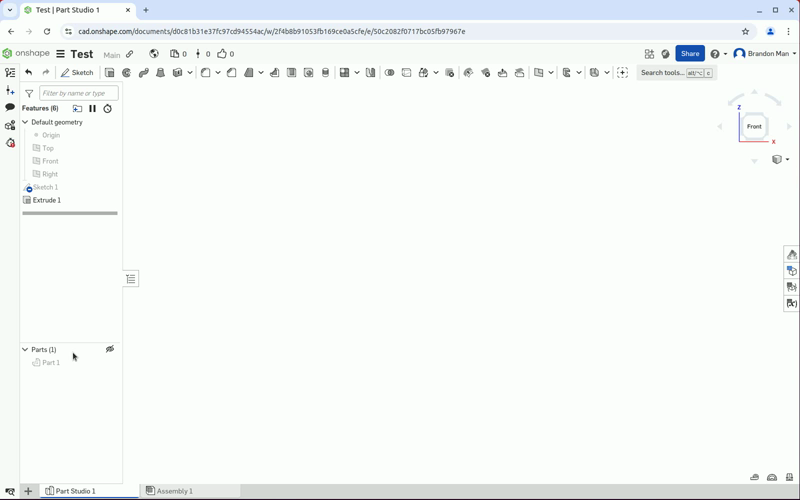
key(shift+y)
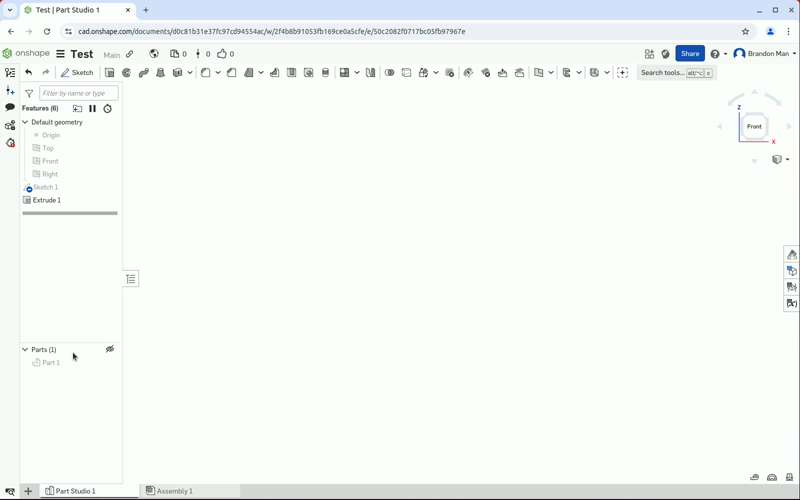
key(shift+s)
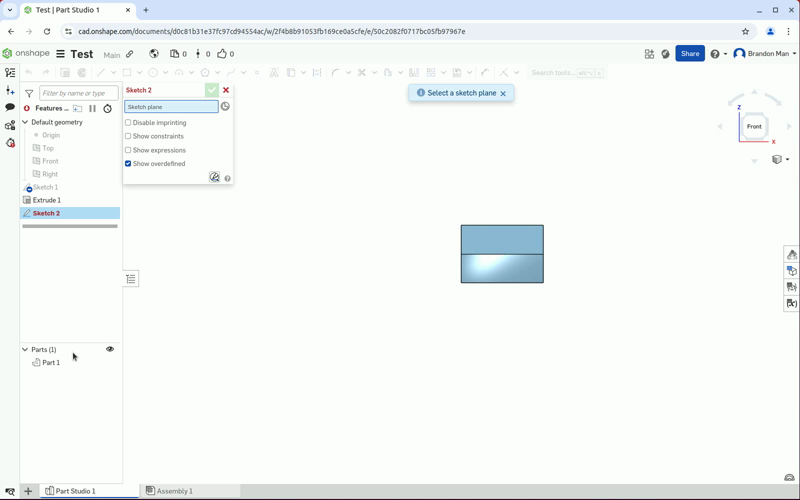
mouse_move(73, 163)
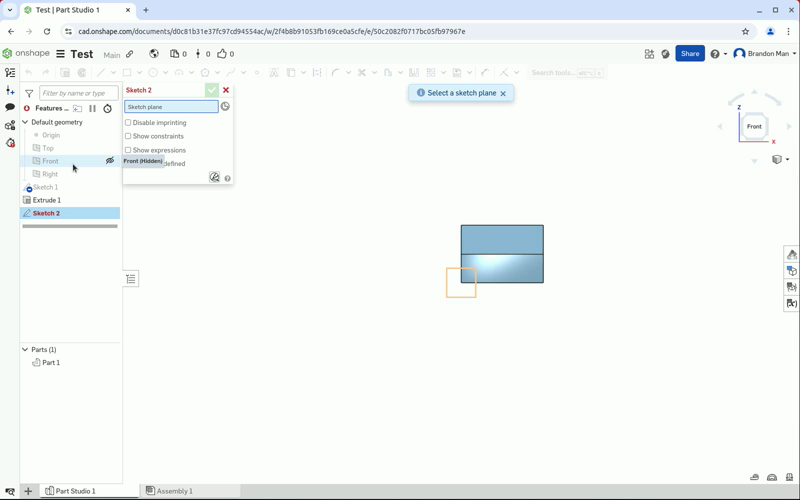
click(73, 163)
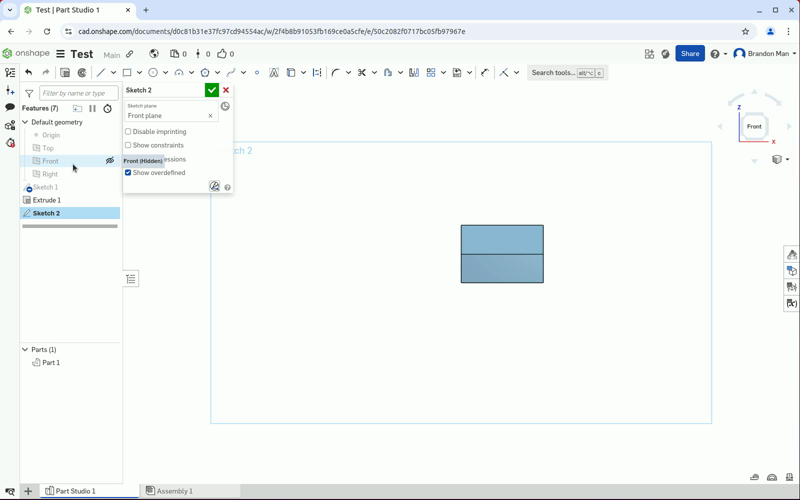
mouse_move(73, 352)
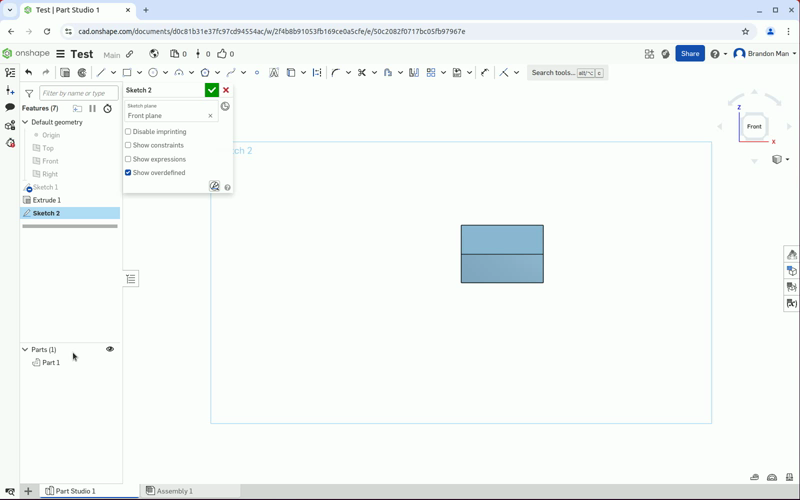
key(y)
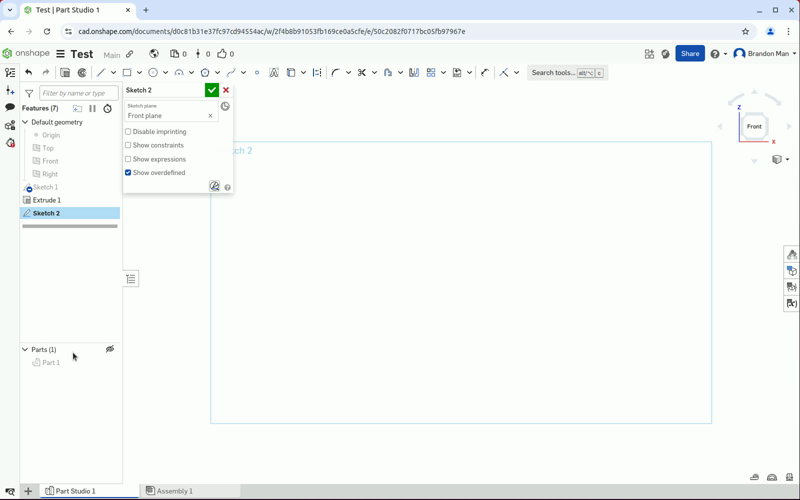
key(l)
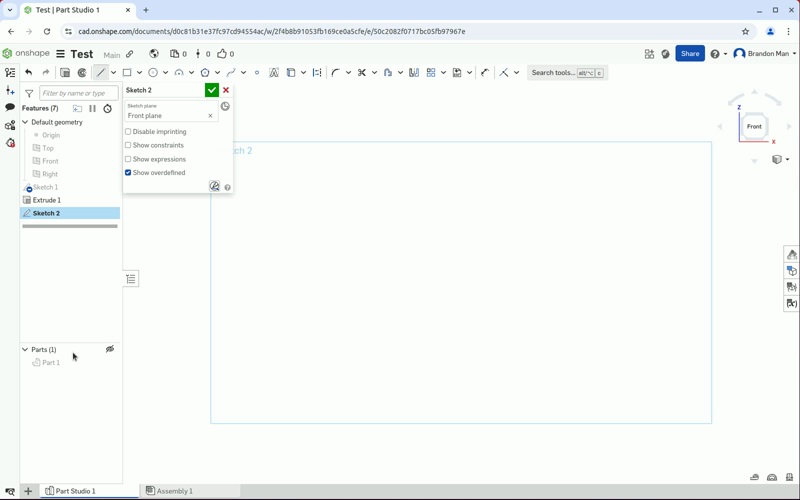
key_down(shift)
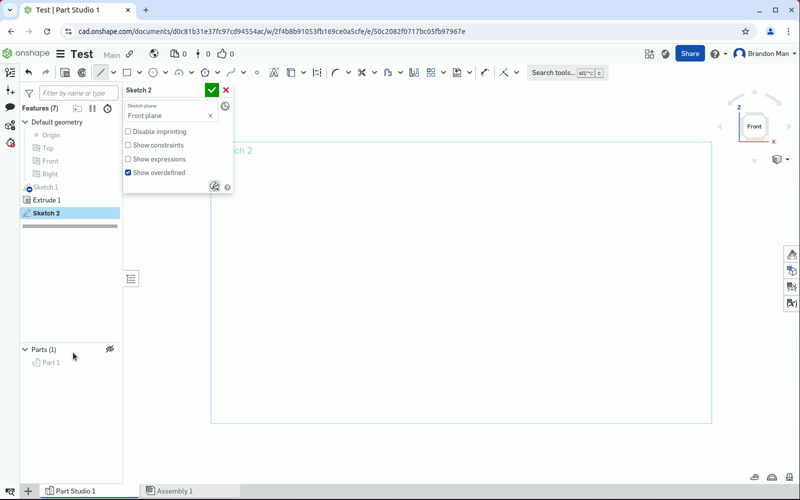
mouse_move(507, 245)
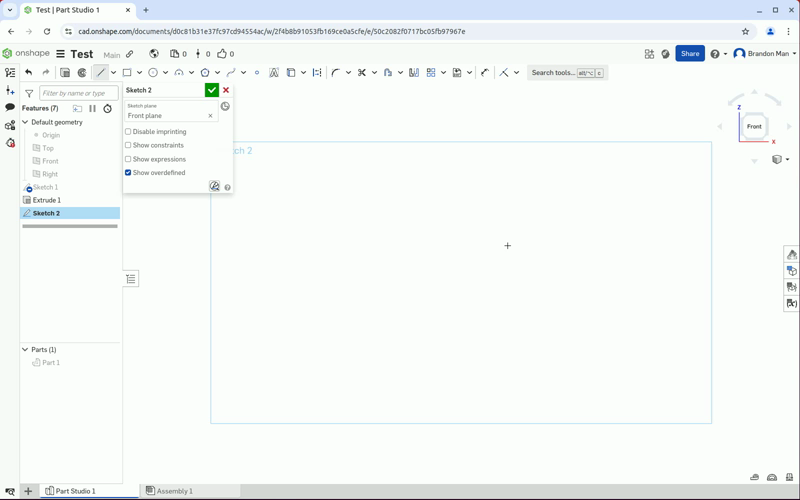
click(507, 245)
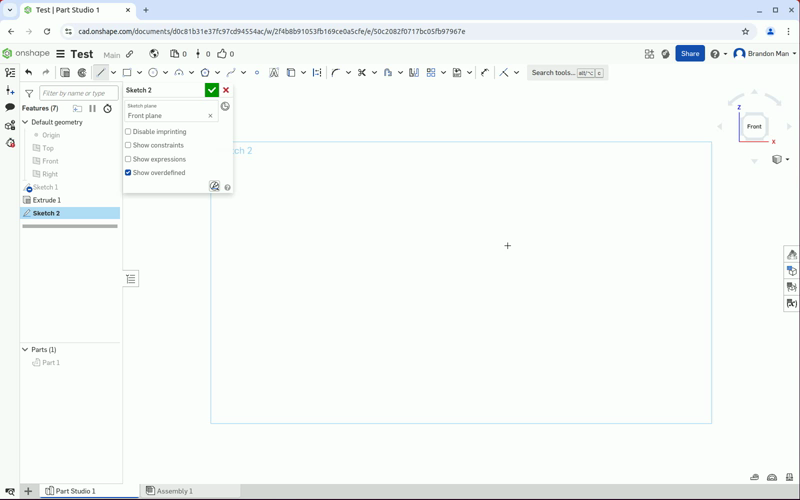
key_up(shift)
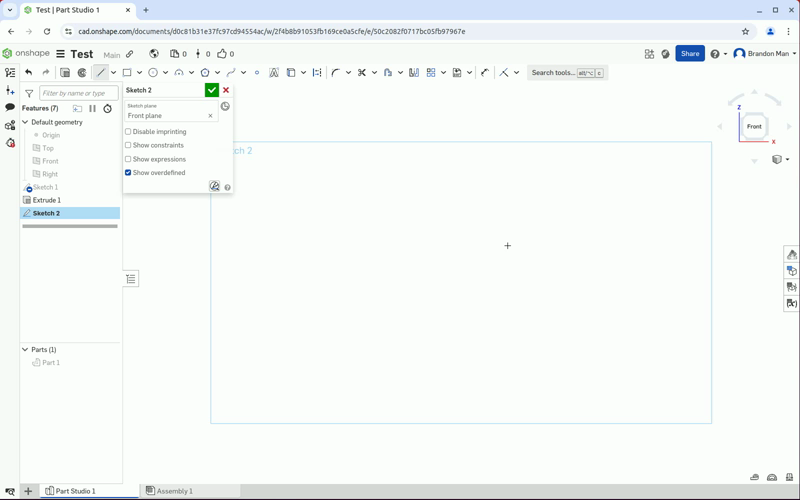
key_down(shift)
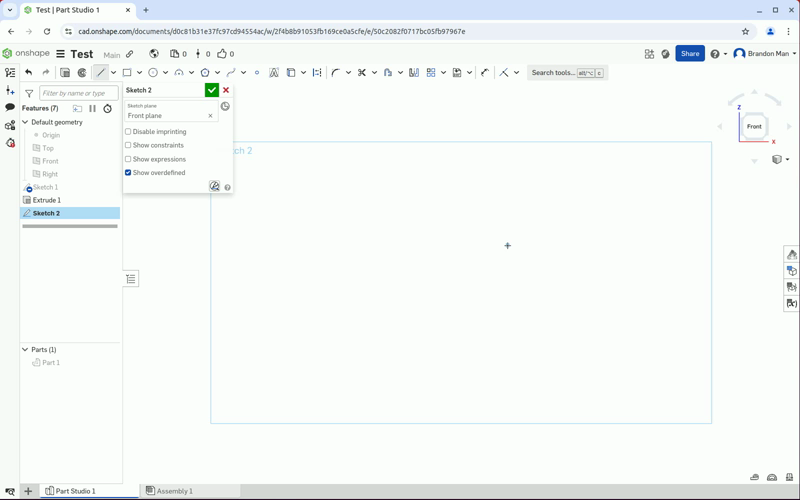
mouse_move(537, 245)
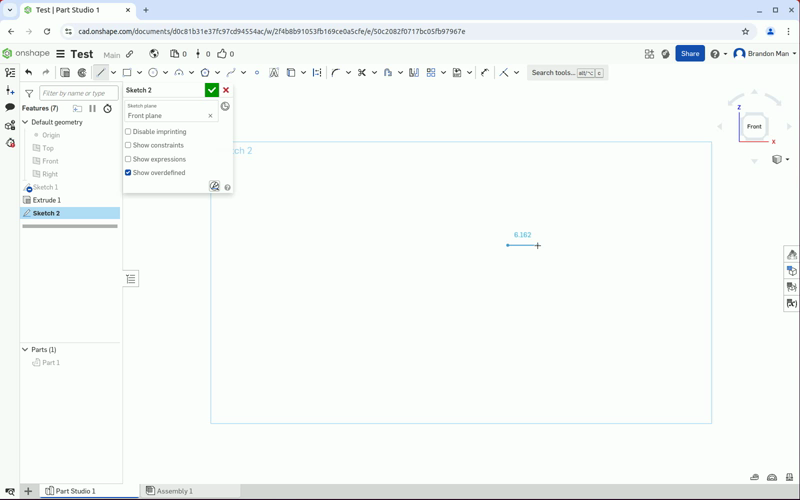
mouse_move(526, 245)
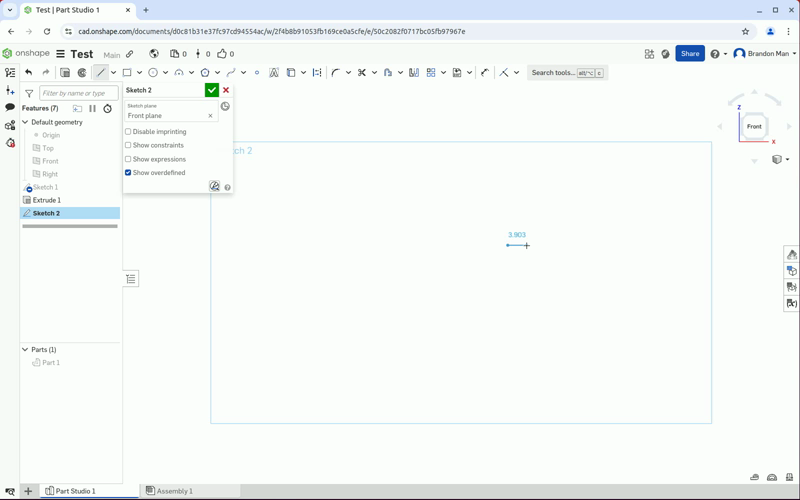
click(526, 245)
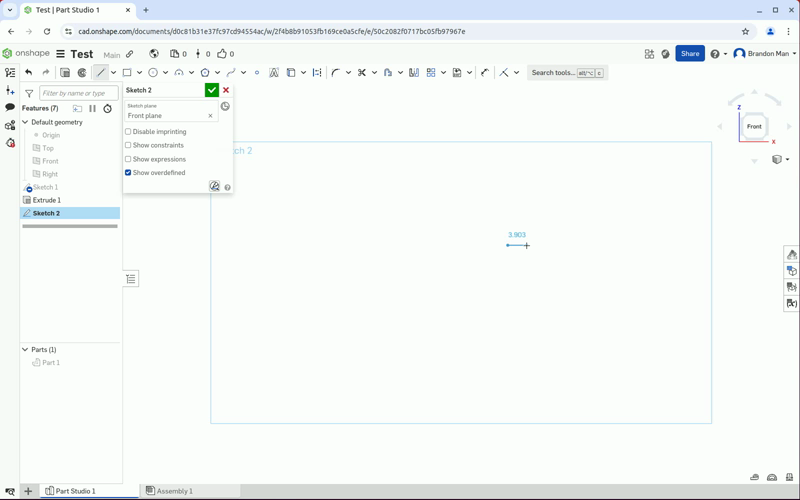
key_up(shift)
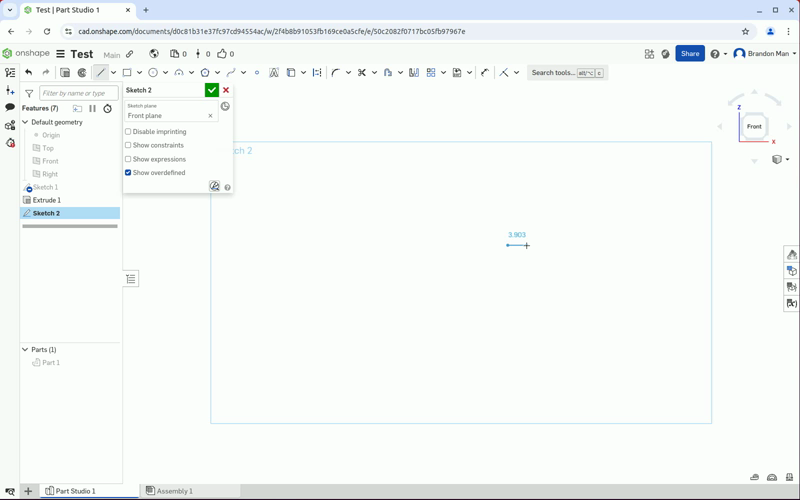
key_down(shift)
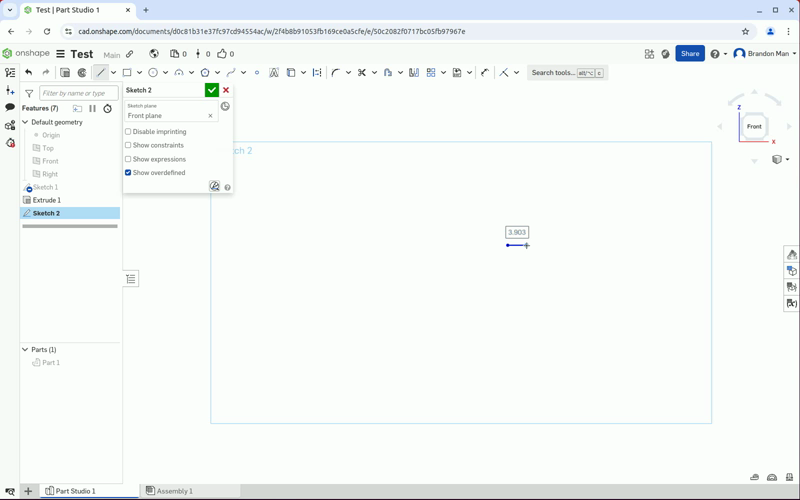
mouse_move(556, 245)
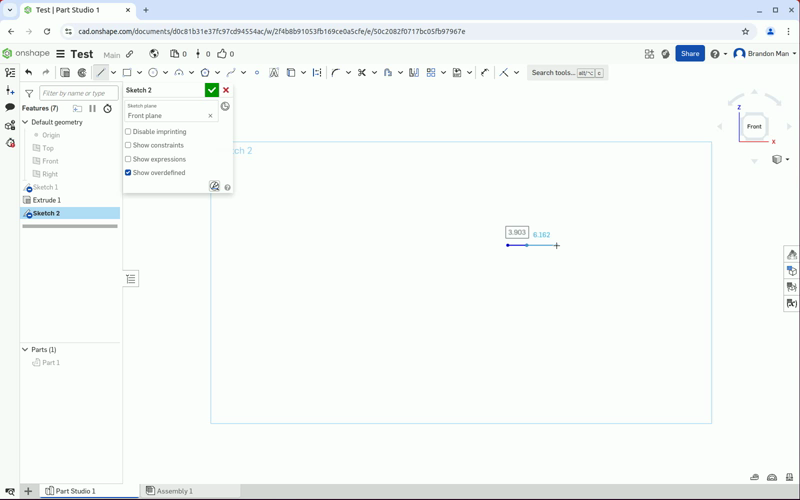
mouse_move(526, 214)
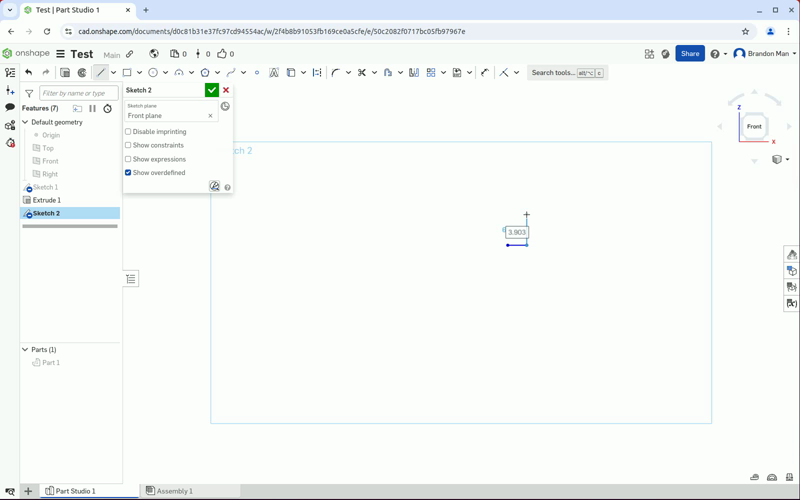
click(526, 214)
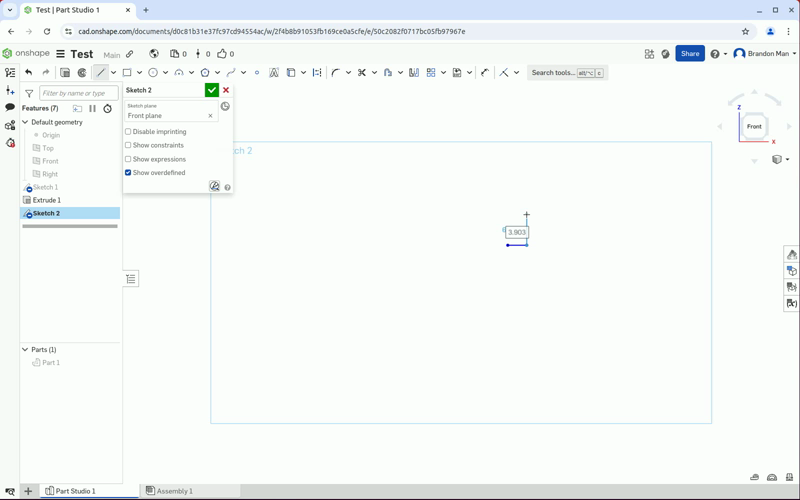
key_up(shift)
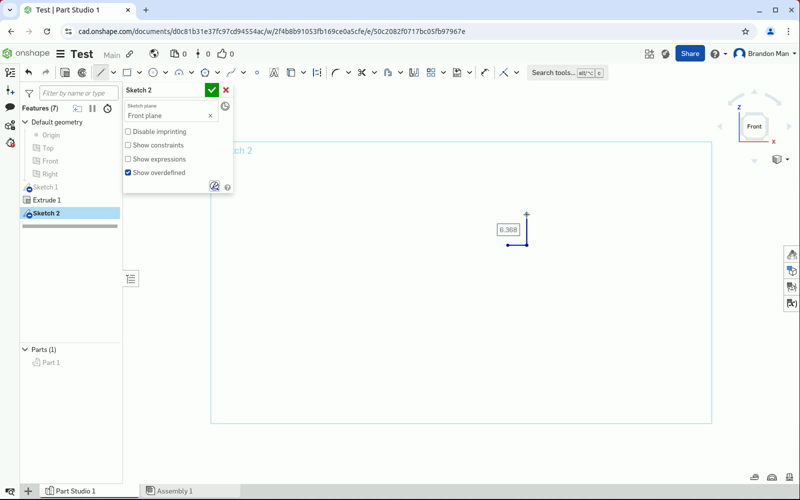
key_down(shift)
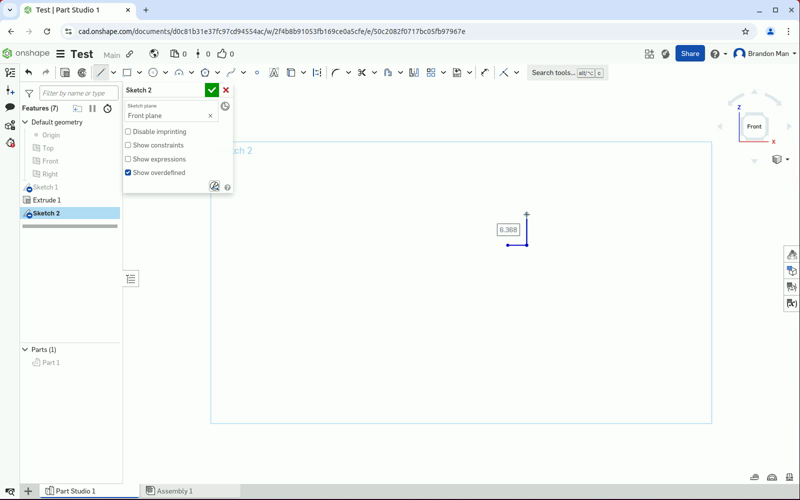
mouse_move(556, 214)
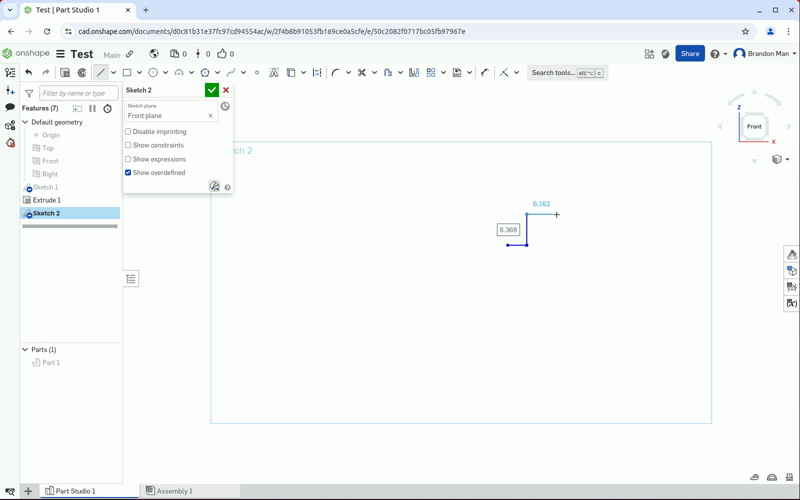
mouse_move(507, 214)
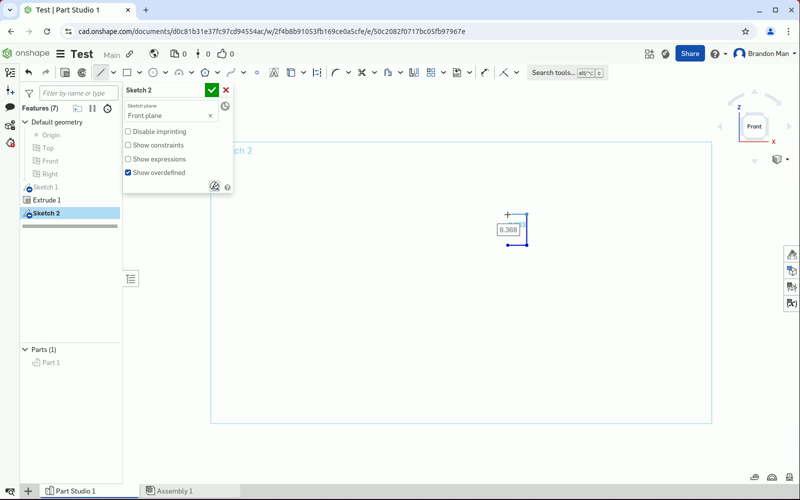
click(507, 214)
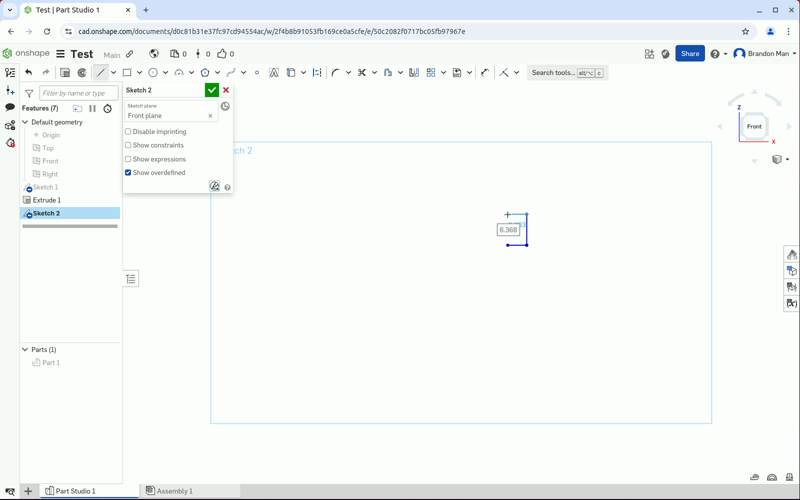
key_up(shift)
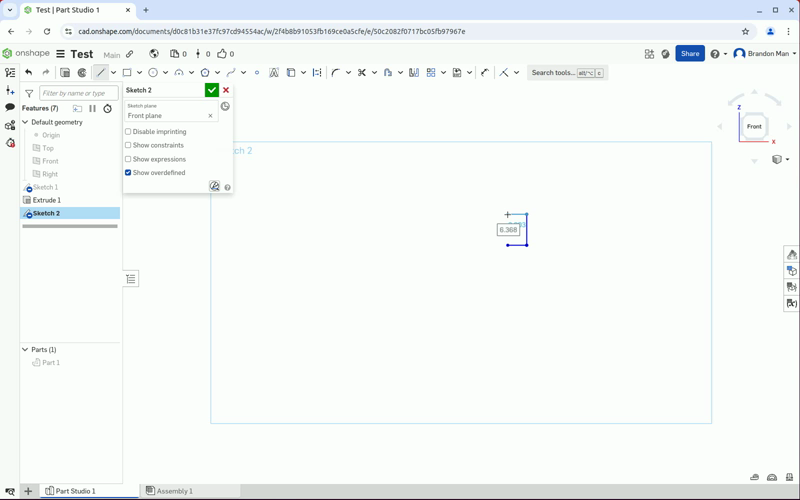
mouse_move(537, 214)
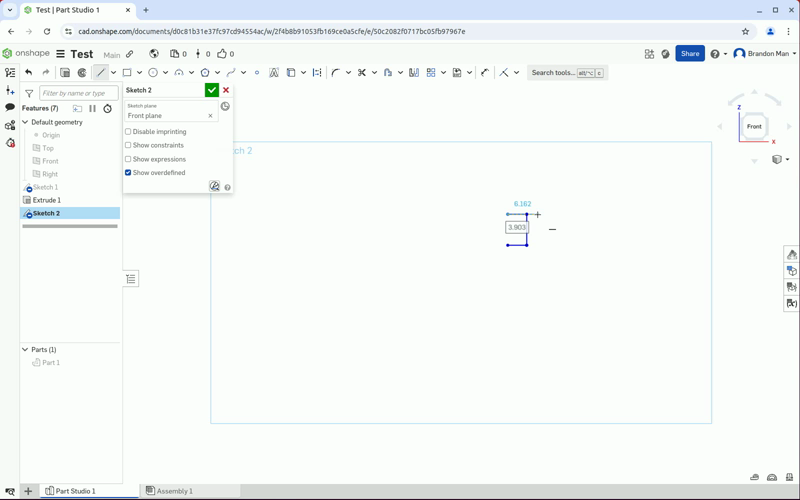
key_down(shift)
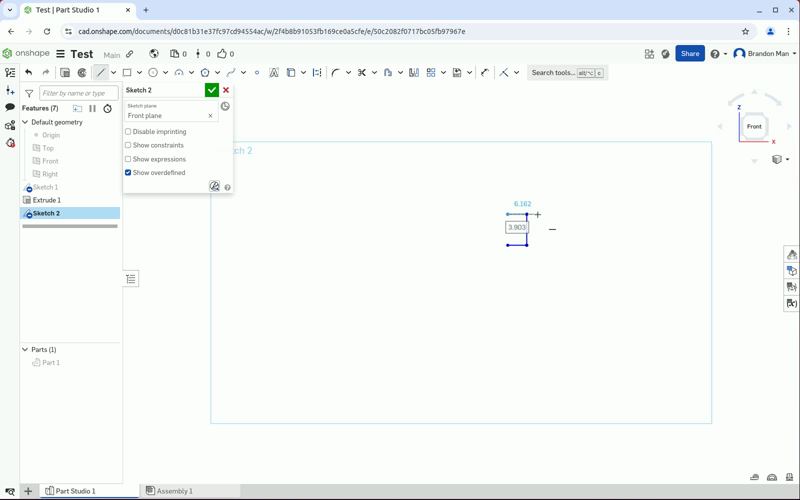
mouse_move(507, 245)
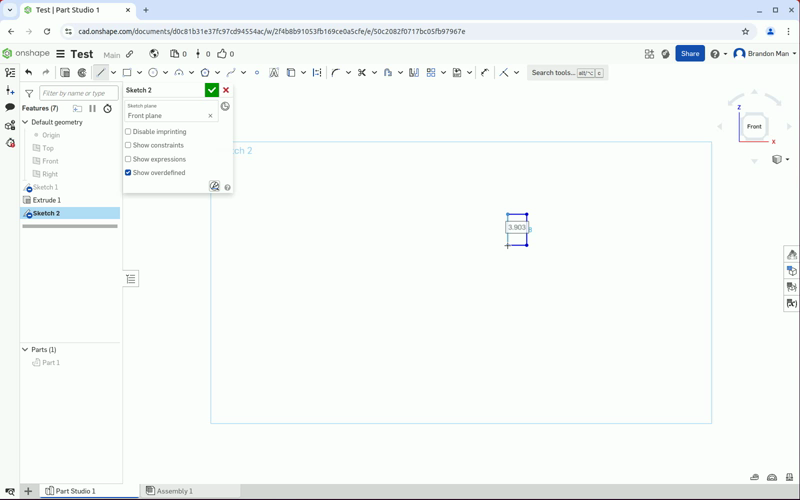
key_up(shift)
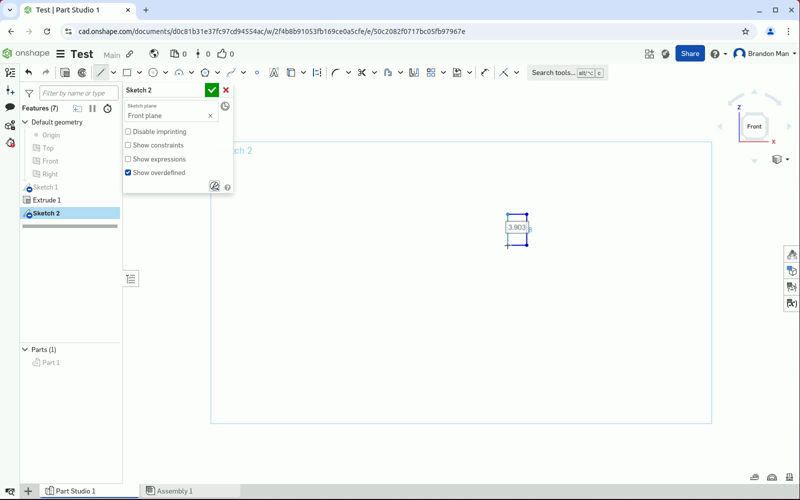
click(507, 245)
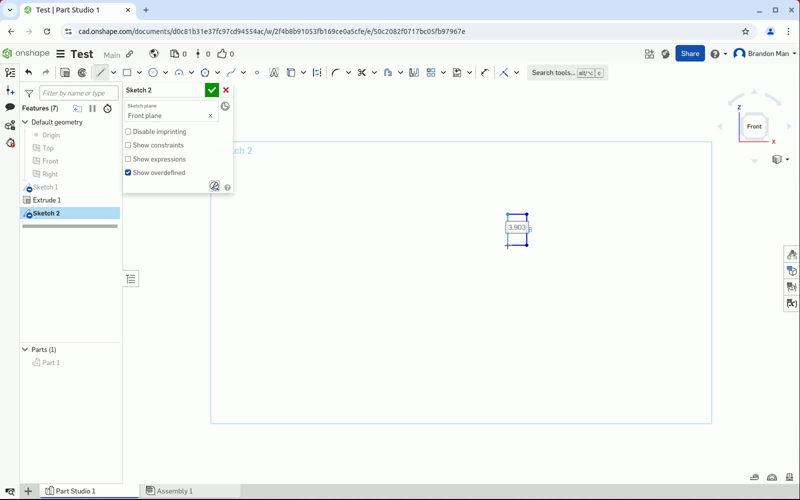
key(esc)
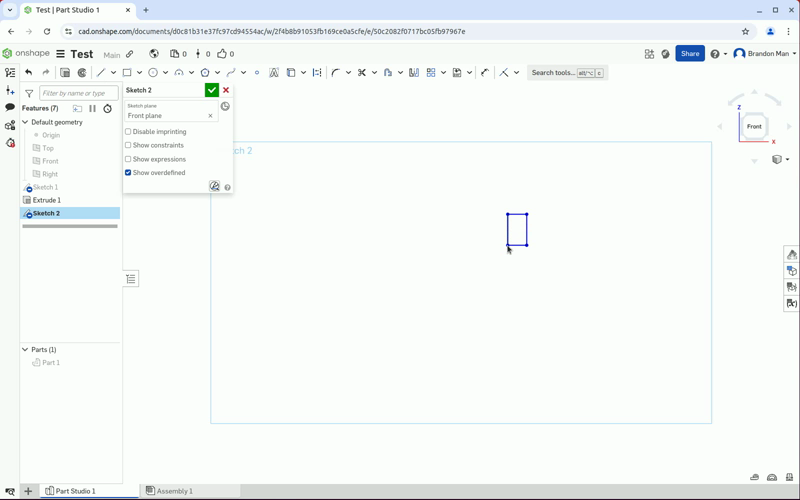
mouse_move(524, 224)
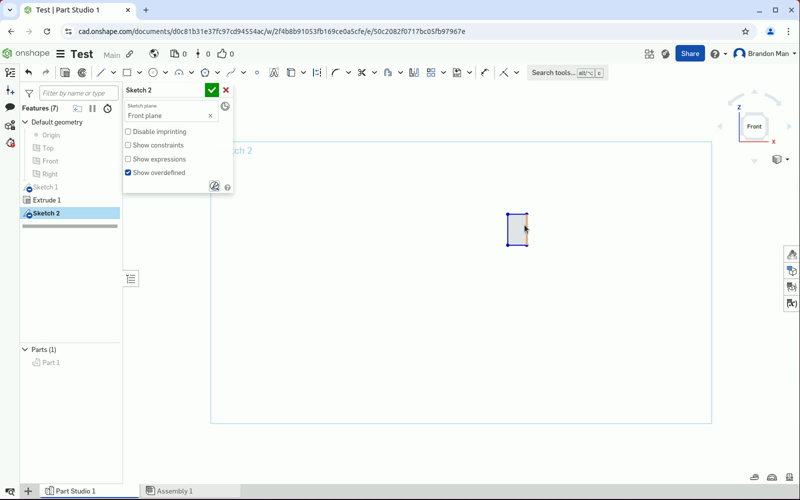
scroll(6)
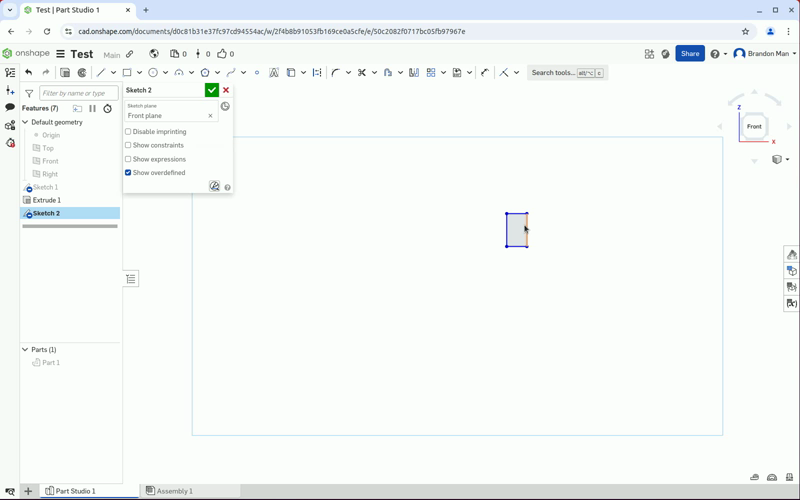
scroll(6)
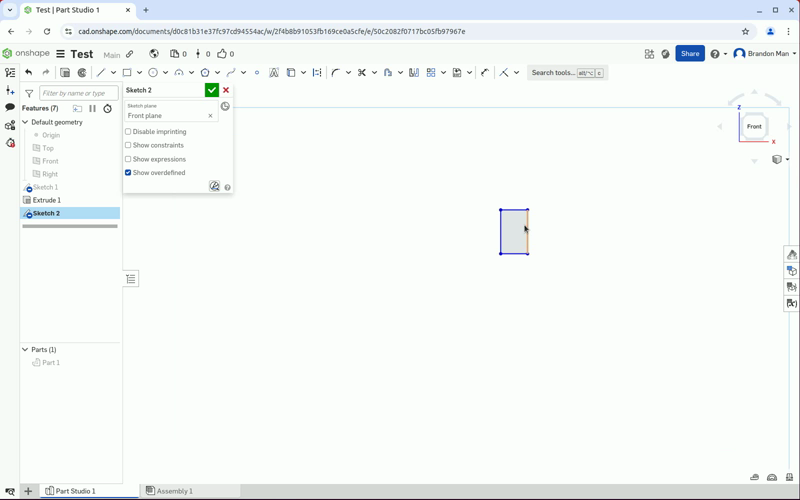
scroll(6)
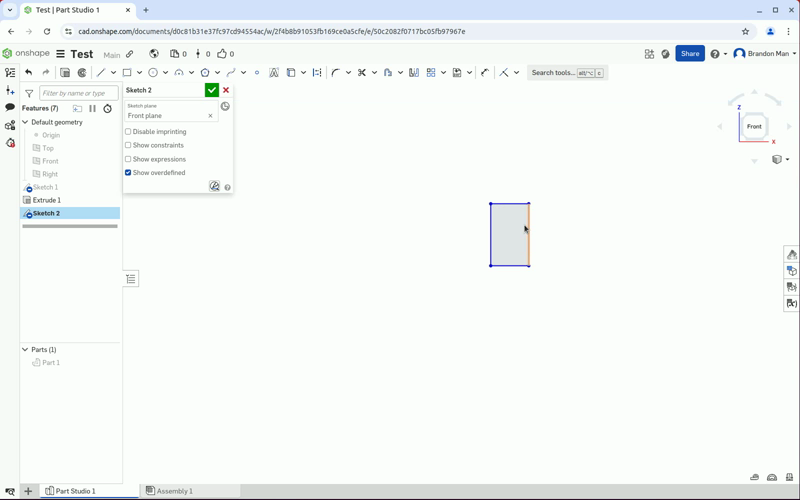
scroll(6)
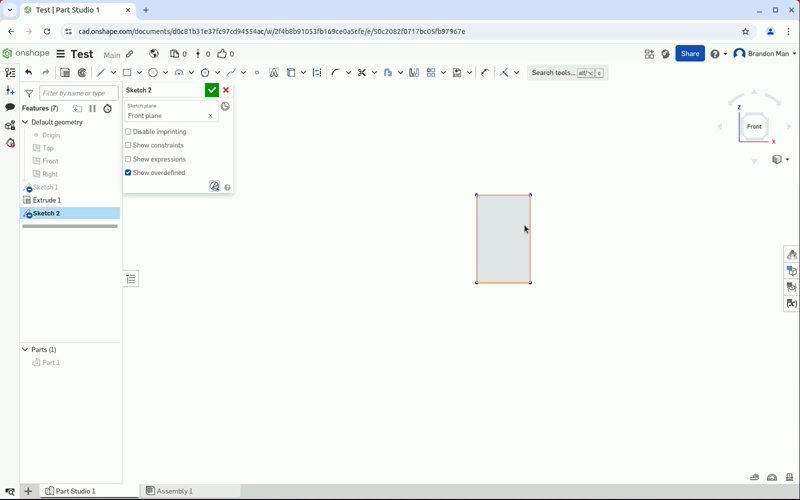
scroll(6)
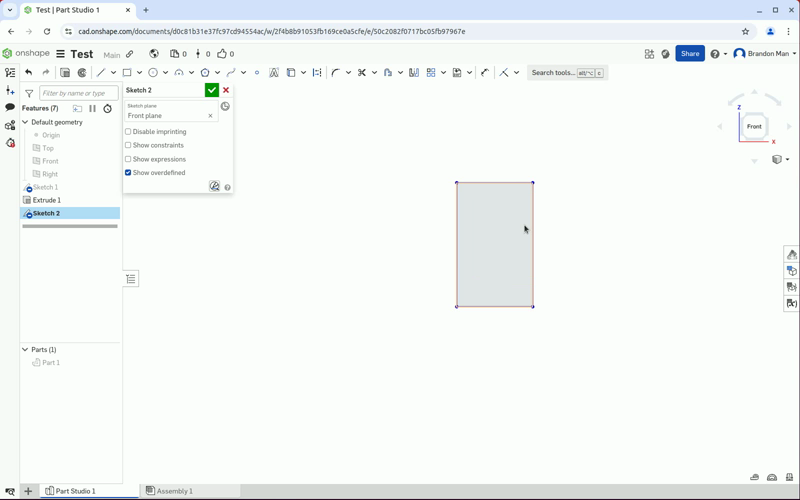
scroll(6)
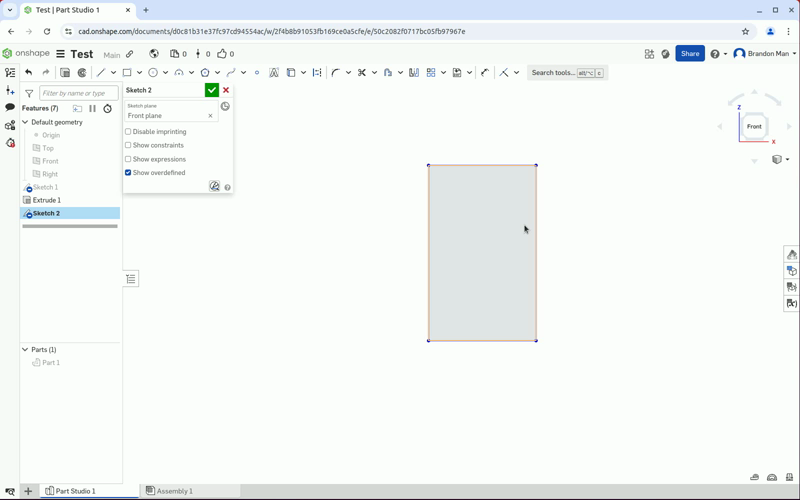
scroll(6)
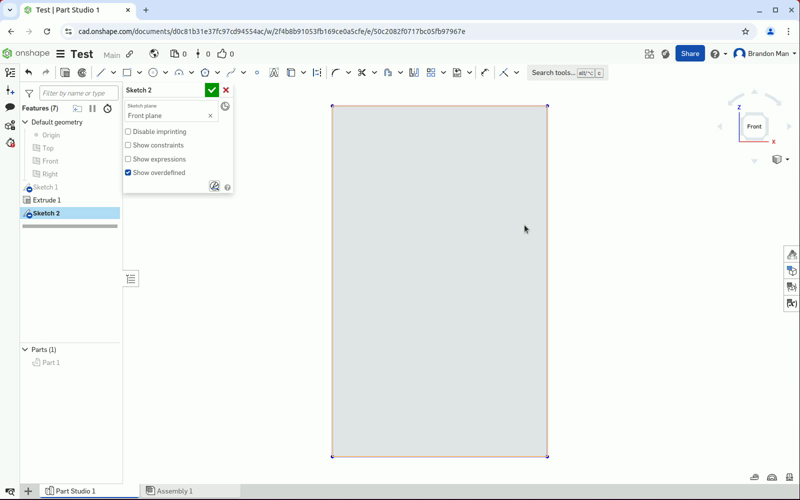
click(524, 224)
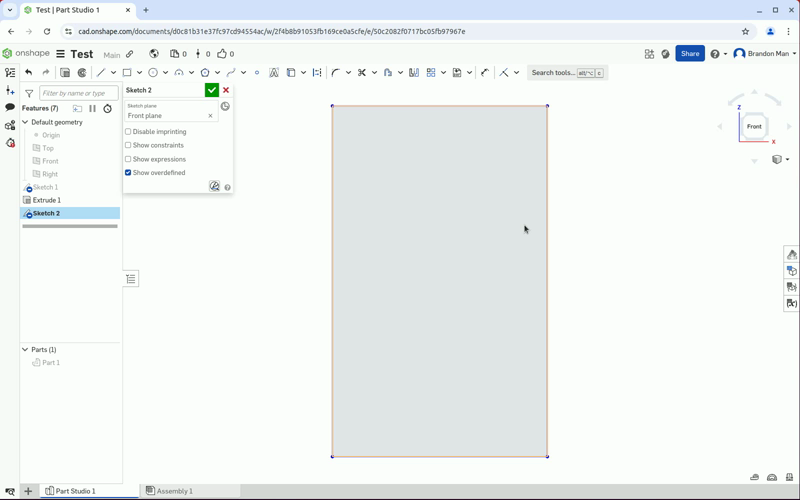
scroll(-6)
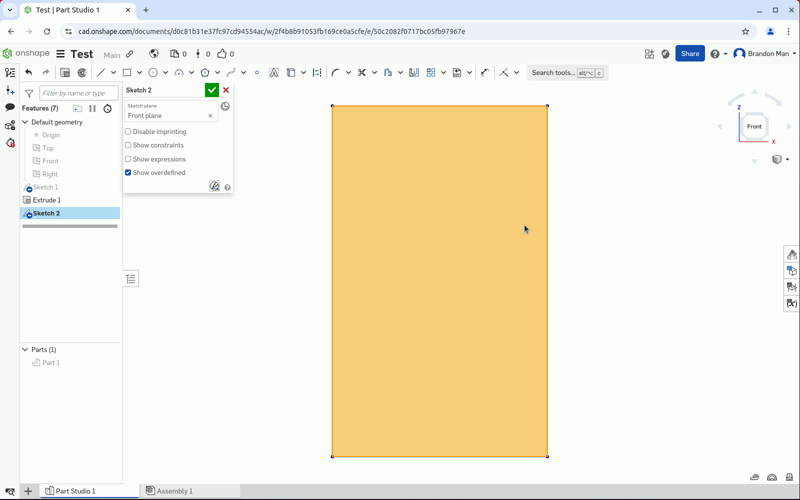
scroll(-6)
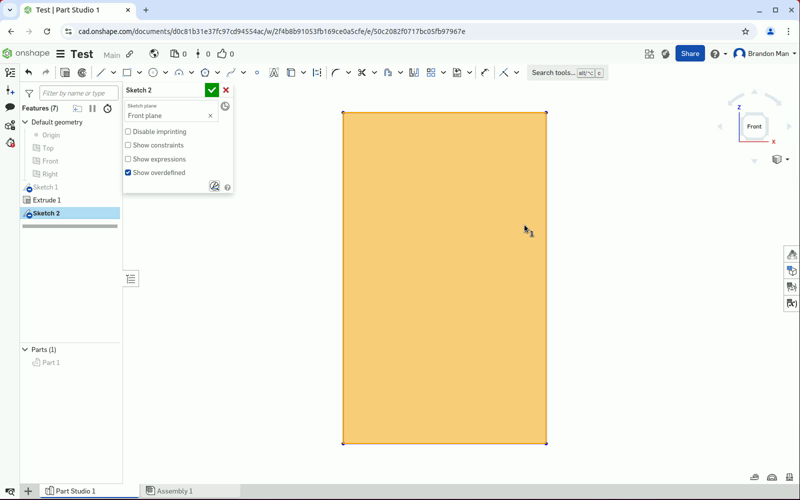
scroll(-6)
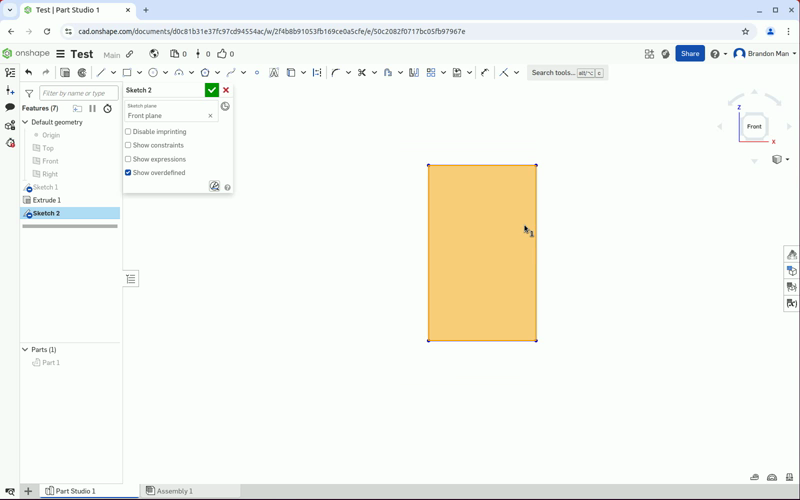
scroll(-6)
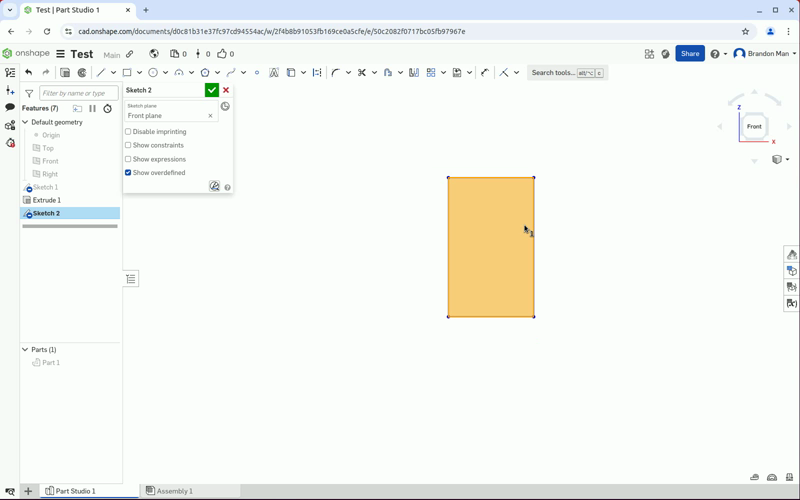
scroll(-6)
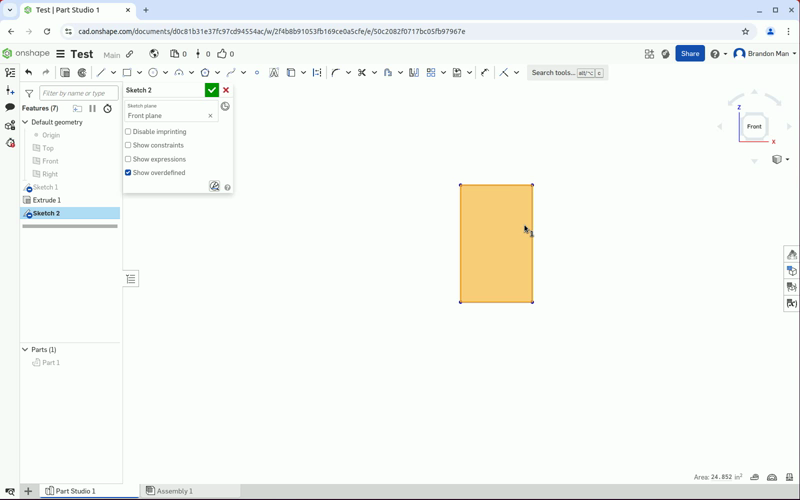
scroll(-6)
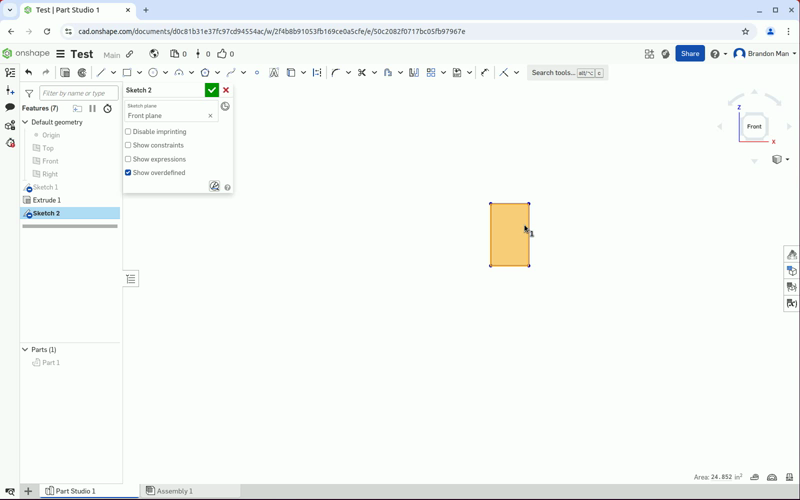
scroll(-6)
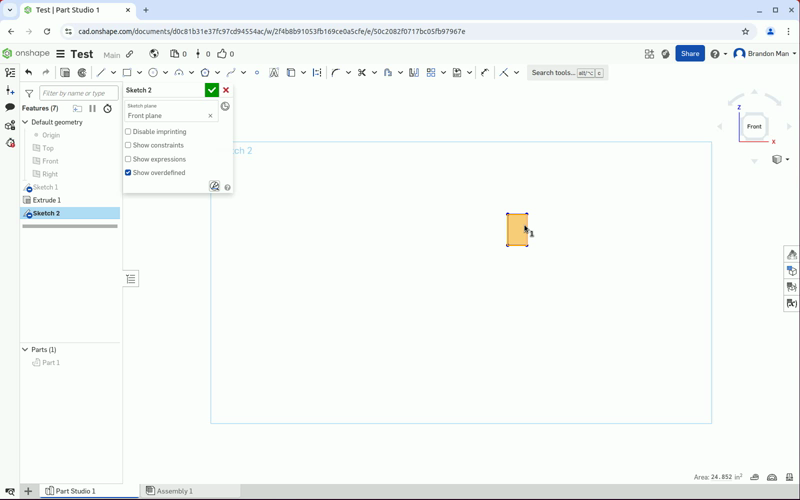
mouse_move(73, 352)
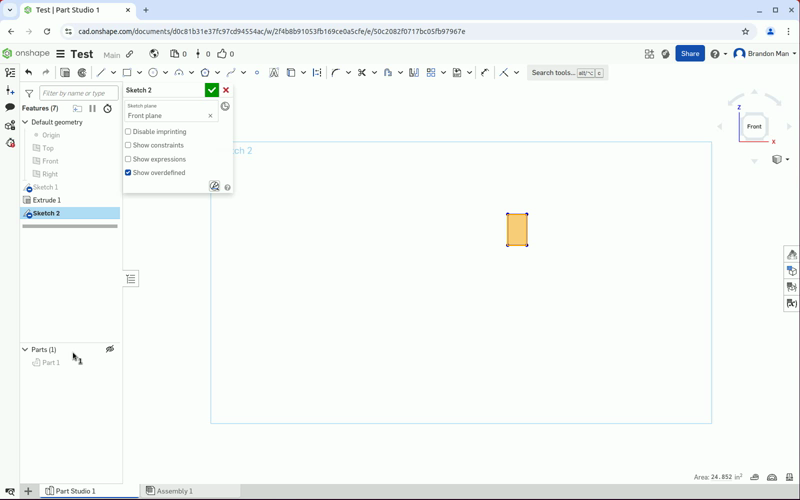
key(shift+y)
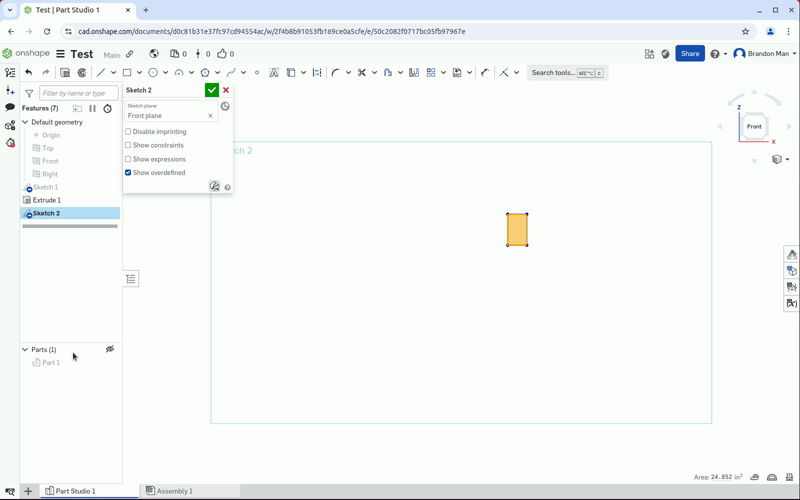
key(shift+e)
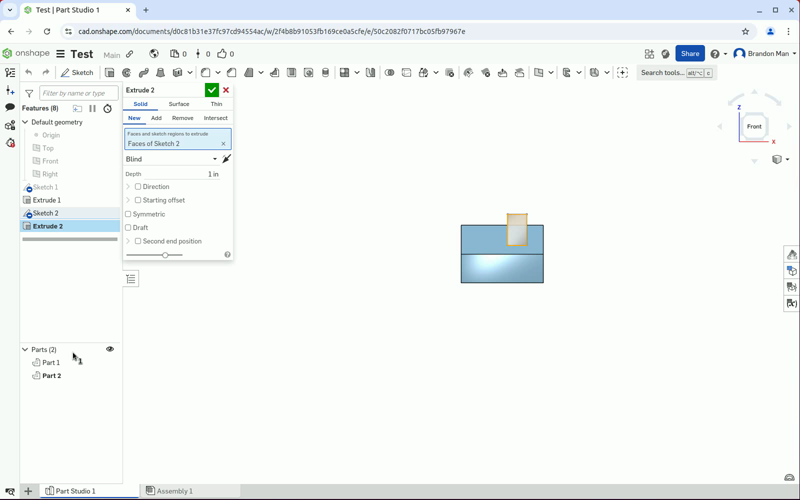
mouse_move(143, 106)
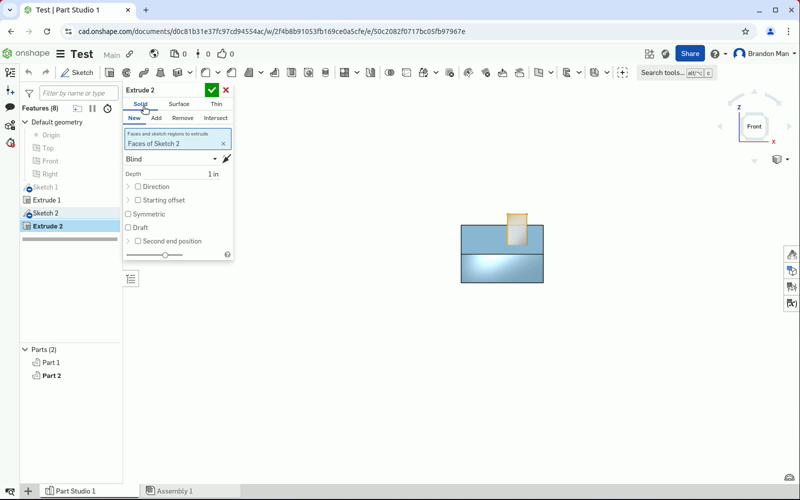
click(143, 106)
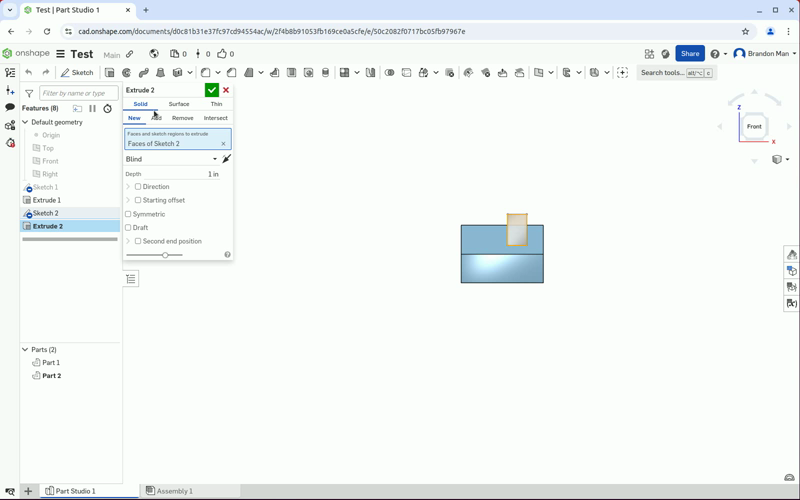
mouse_move(186, 120)
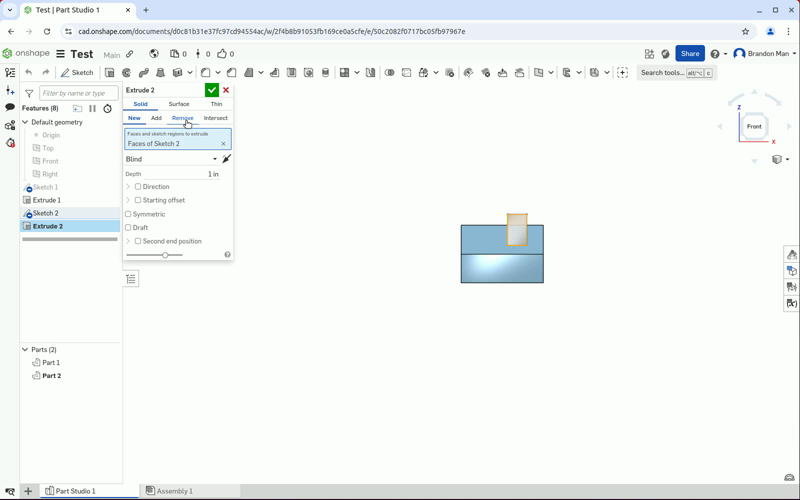
click(186, 120)
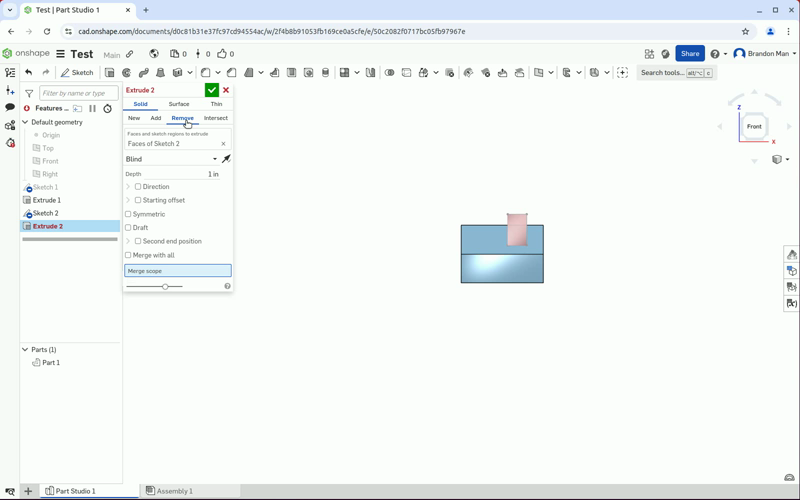
key(tab, 4)
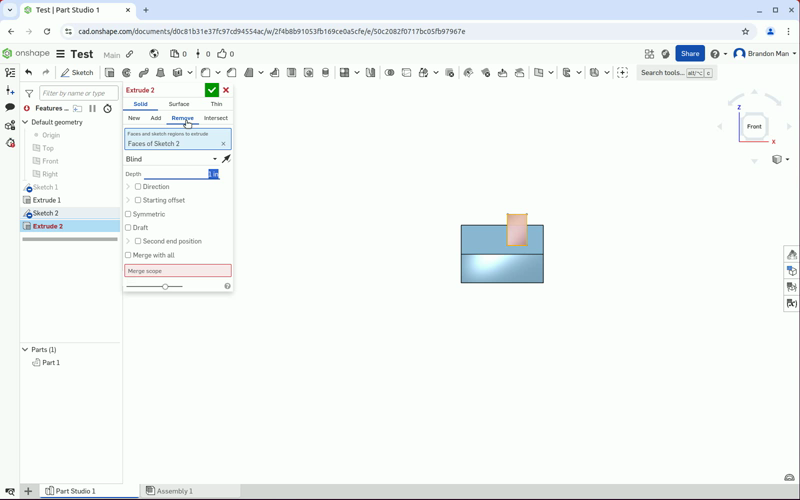
text(26.478)
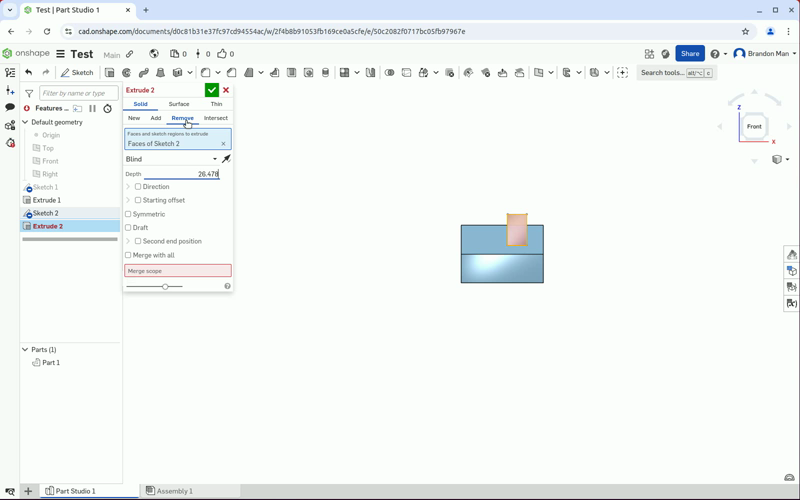
key(tab, 6)
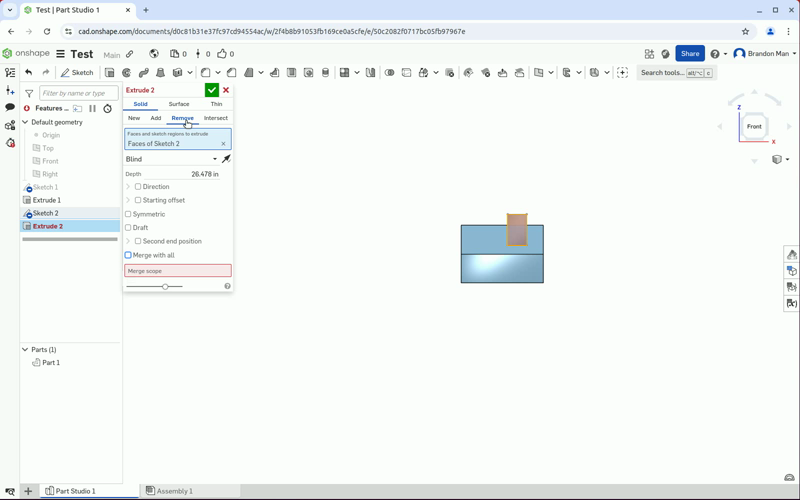
key(space)
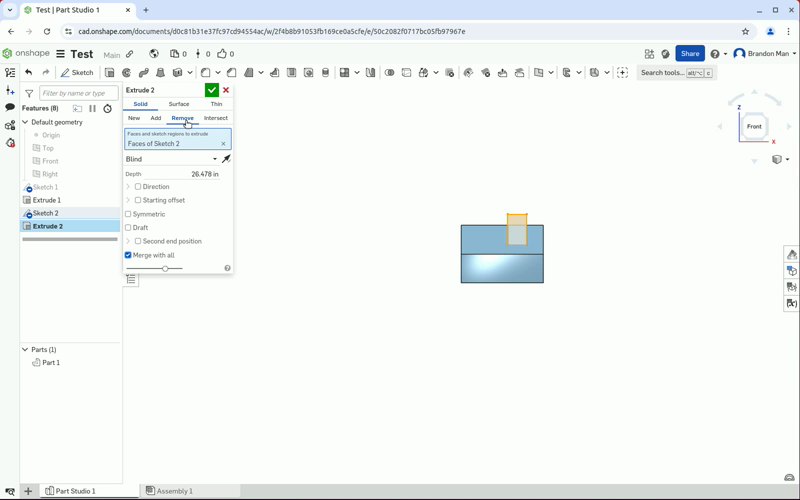
key(enter)
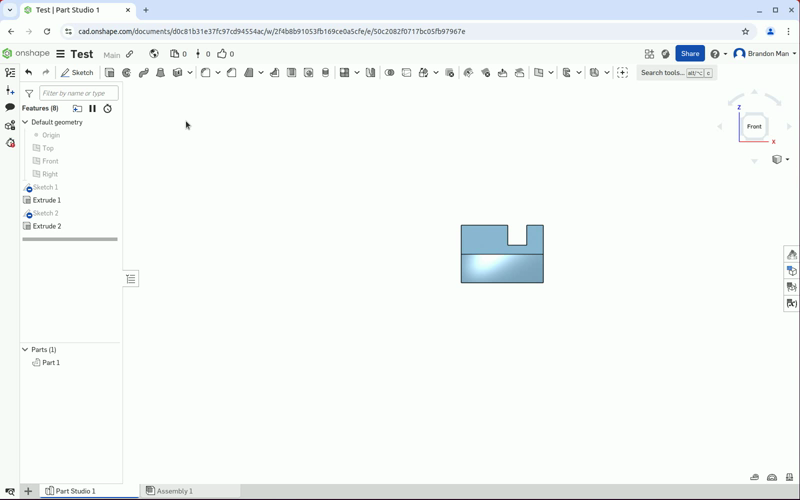
key(shift+h)
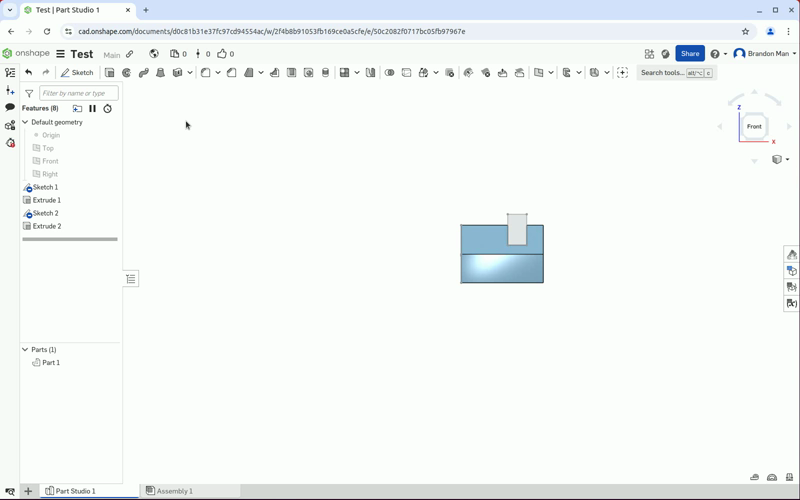
key(shift+h)
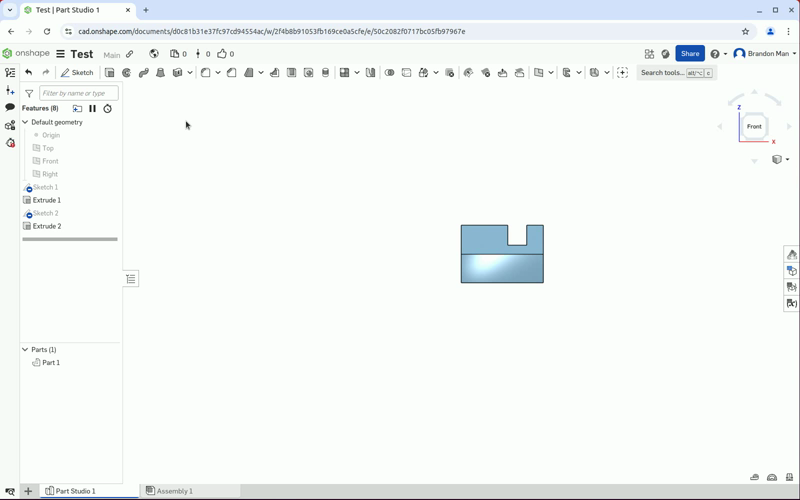
mouse_move(73, 189)
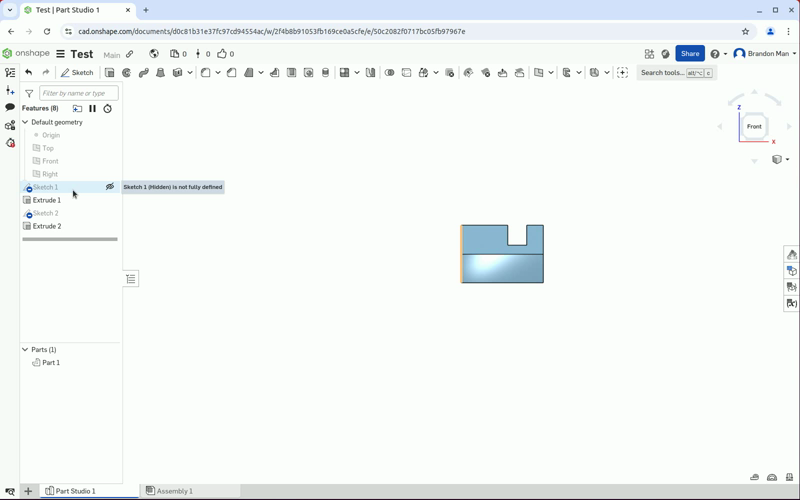
click(73, 189)
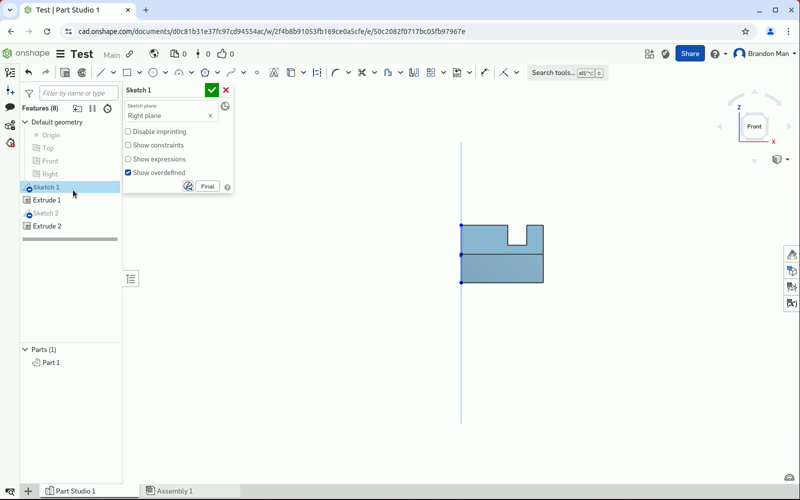
mouse_move(229, 92)
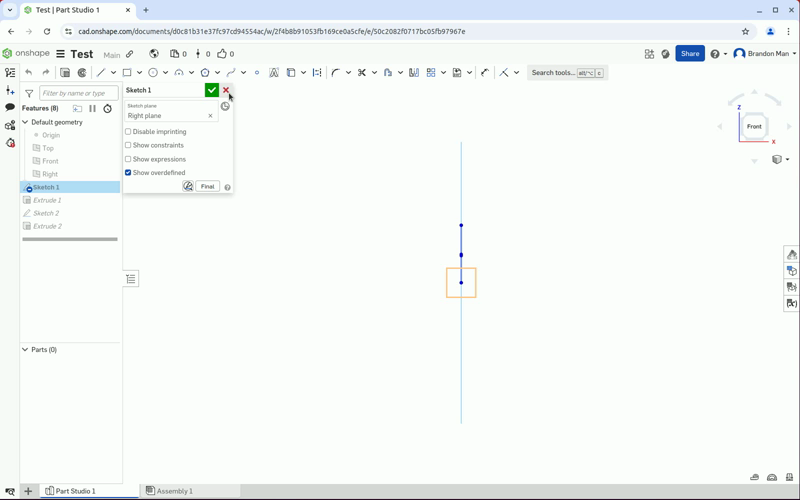
click(229, 92)
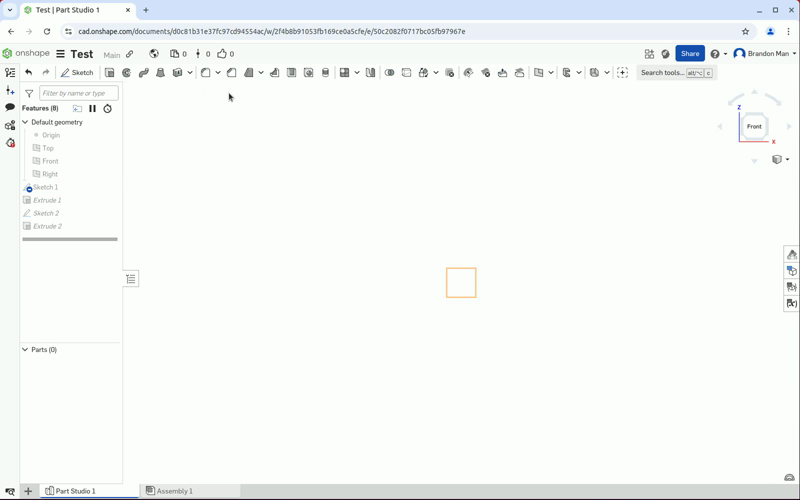
mouse_move(73, 352)
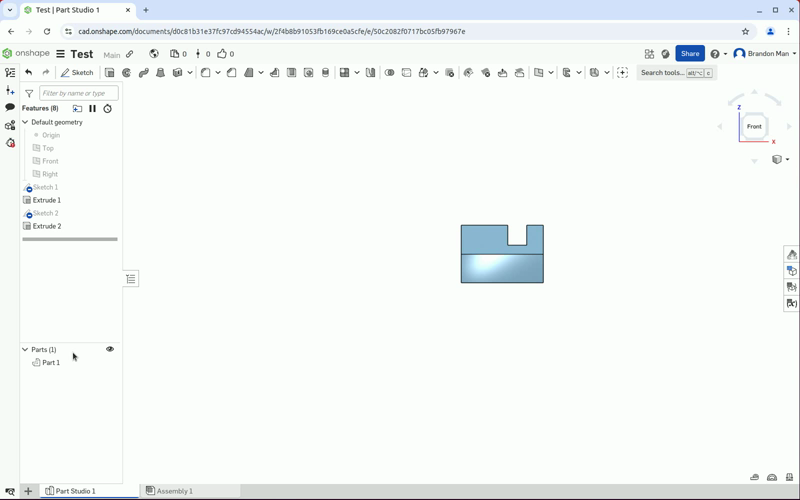
key(y)
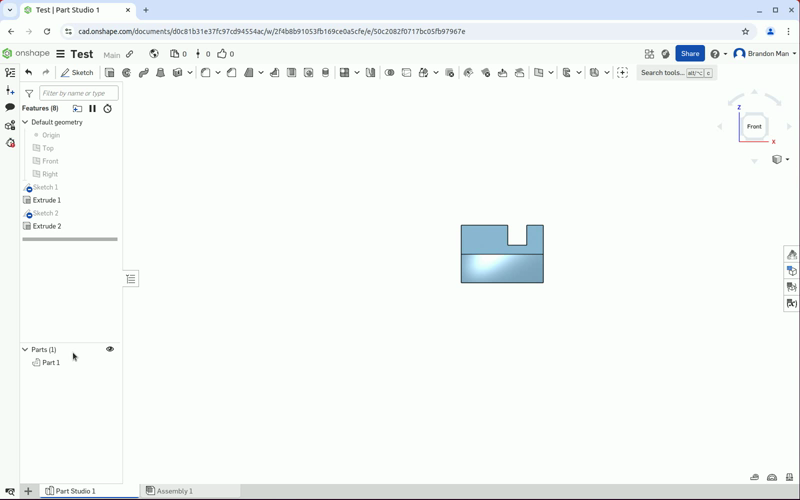
key(shift+p)
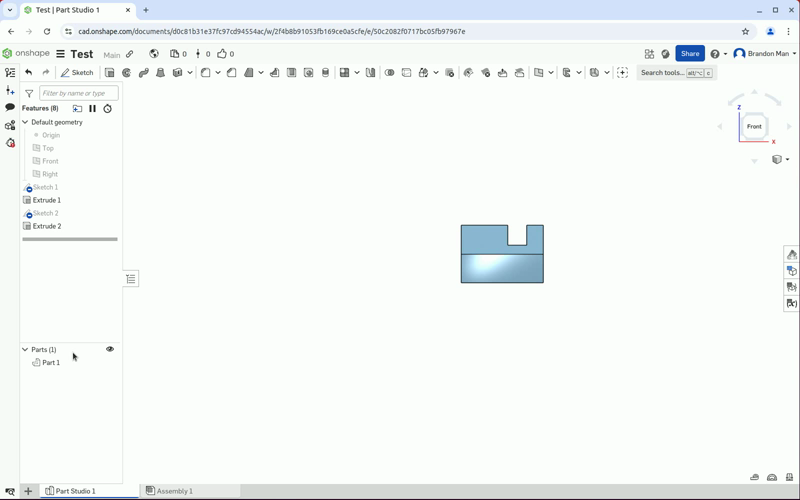
key(space)
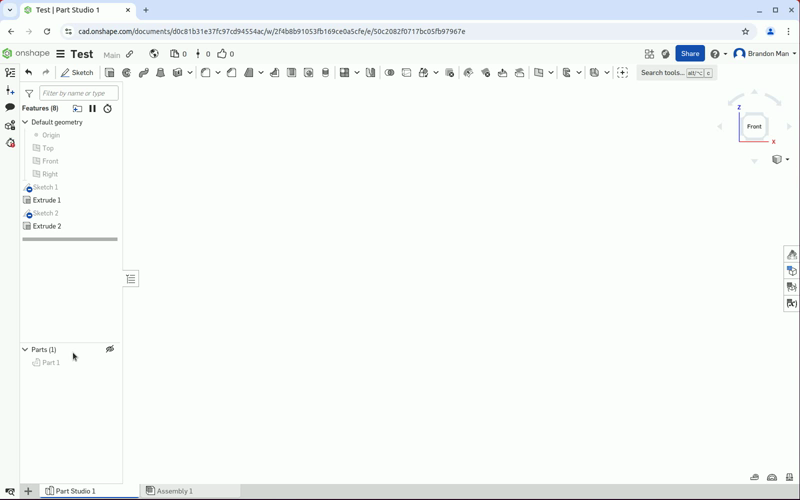
key_down(shift)
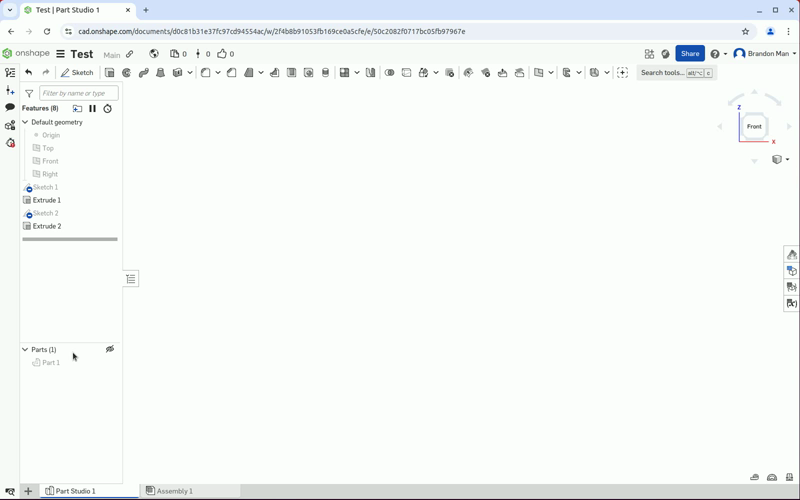
key(left)
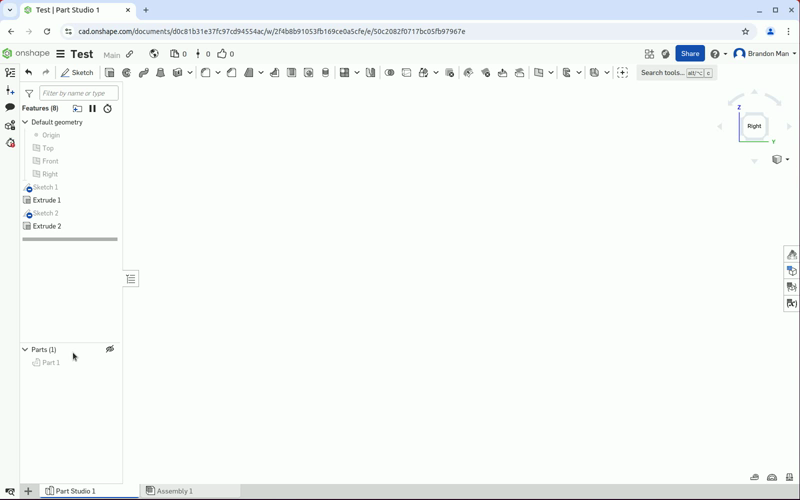
key_up(shift)
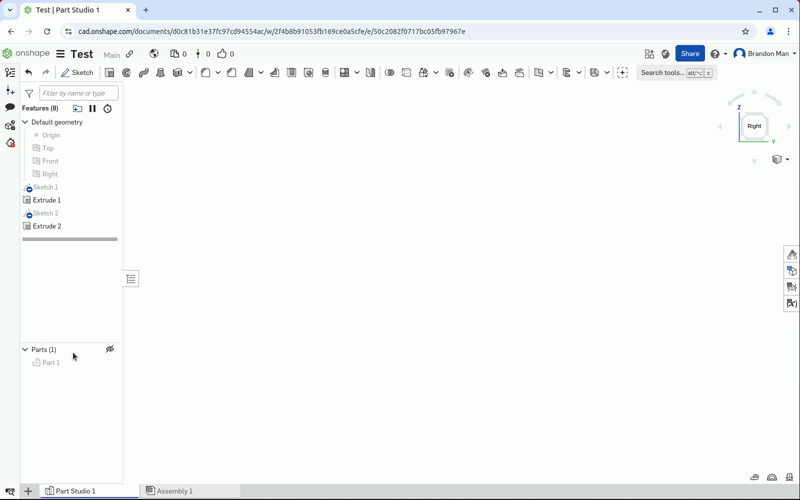
mouse_move(73, 352)
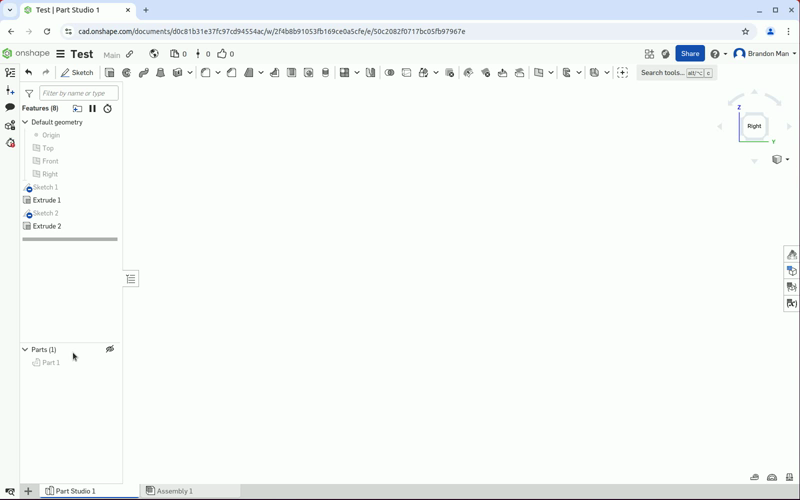
key(shift+y)
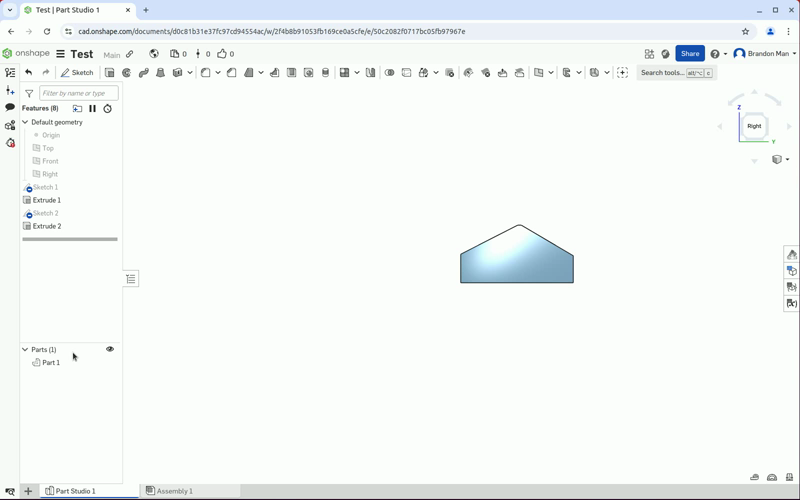
mouse_move(541, 75)
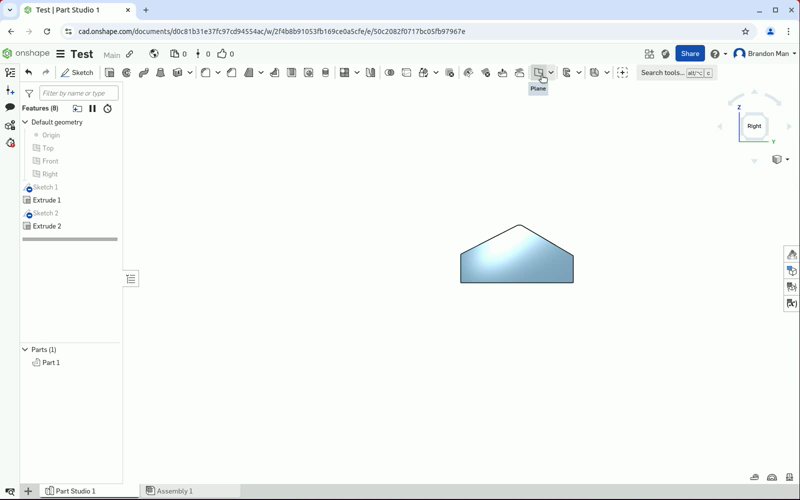
click(541, 75)
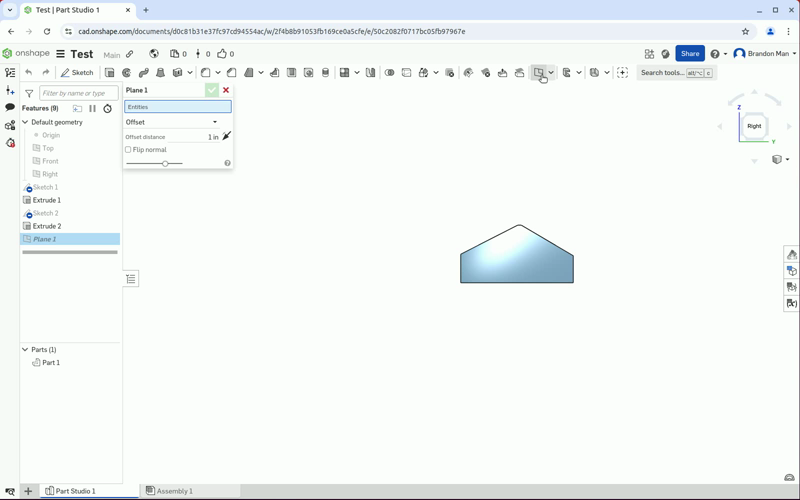
mouse_move(73, 176)
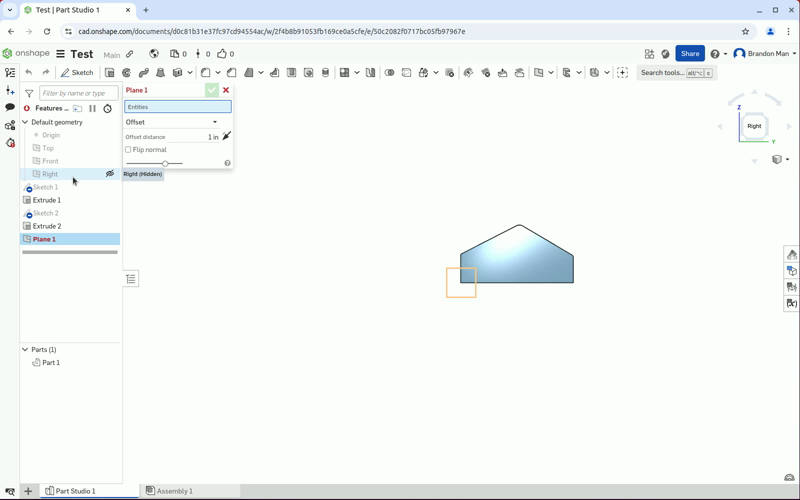
click(73, 176)
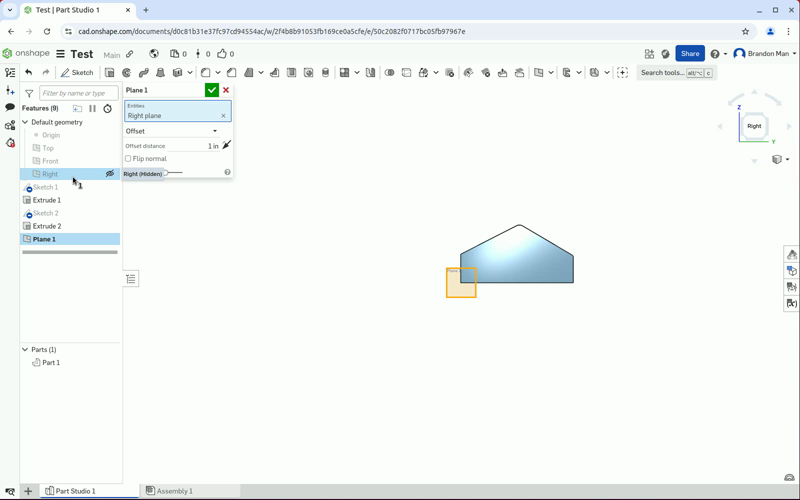
key(tab, 2)
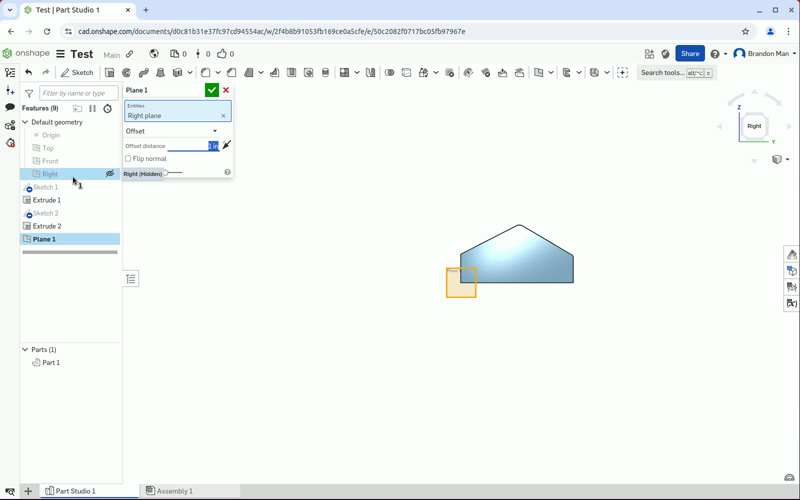
text(16.854)
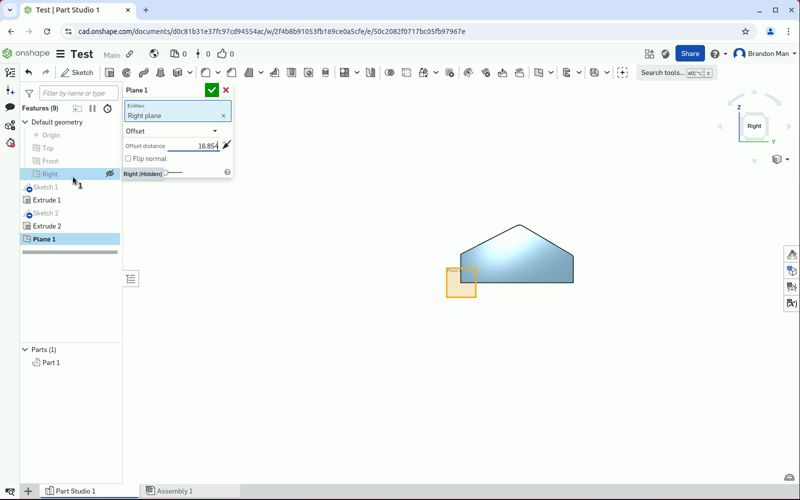
key(enter, 2)
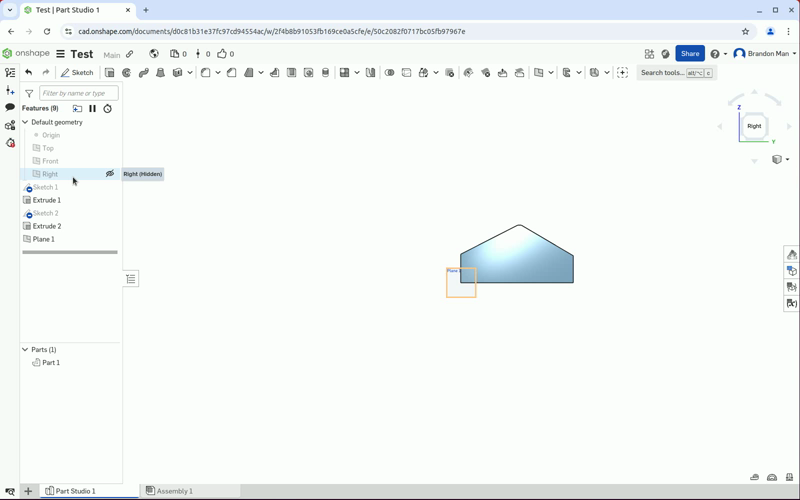
key(shift+s)
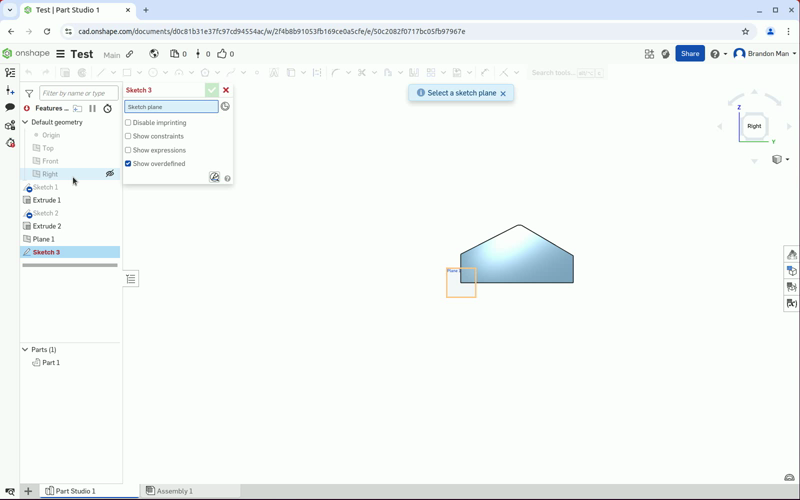
mouse_move(73, 241)
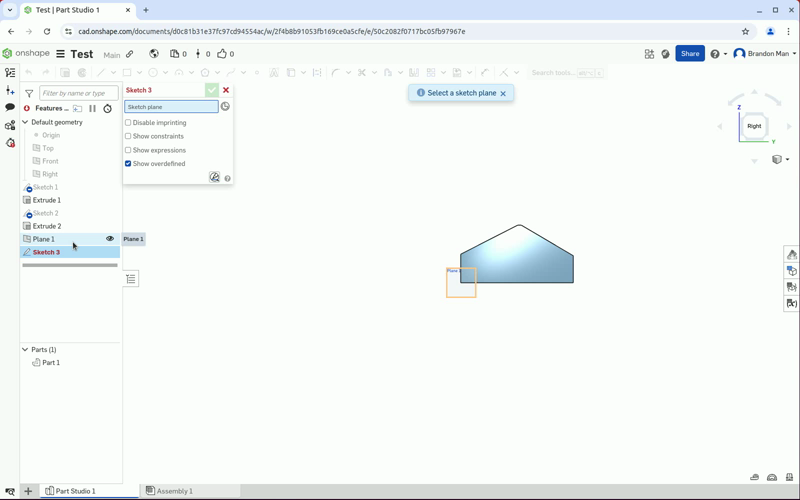
click(73, 241)
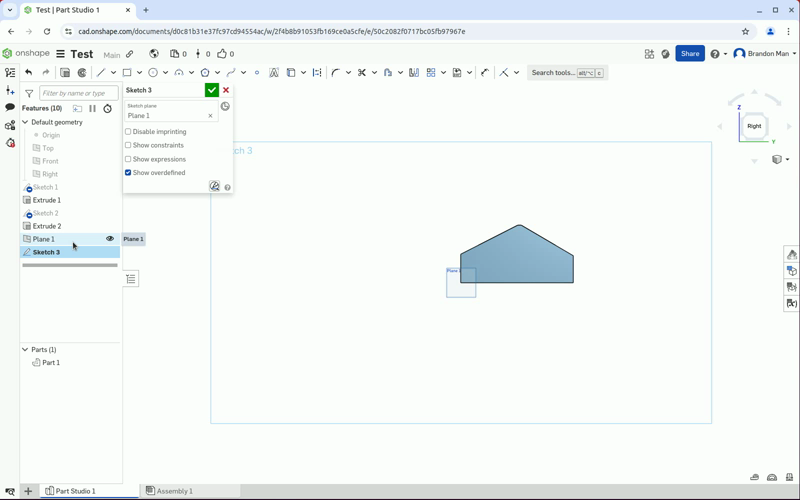
mouse_move(73, 352)
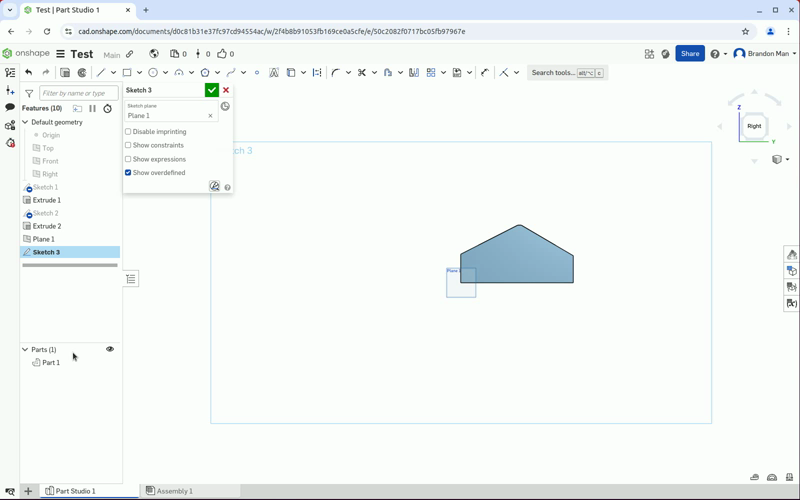
key(y)
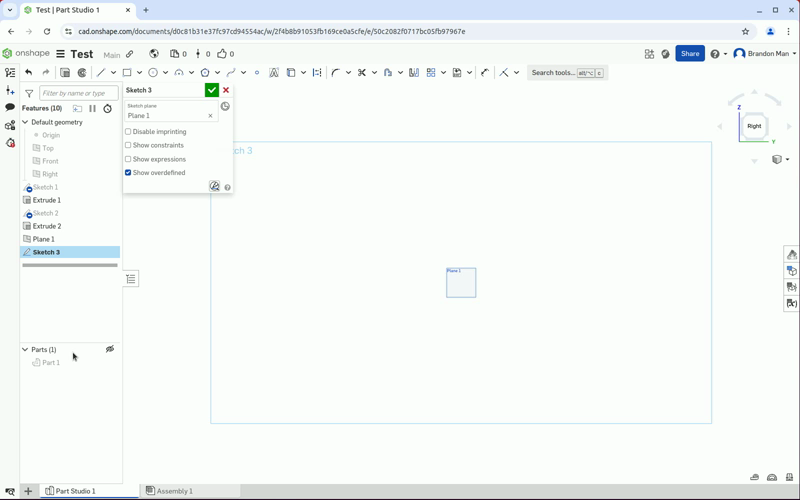
key(c)
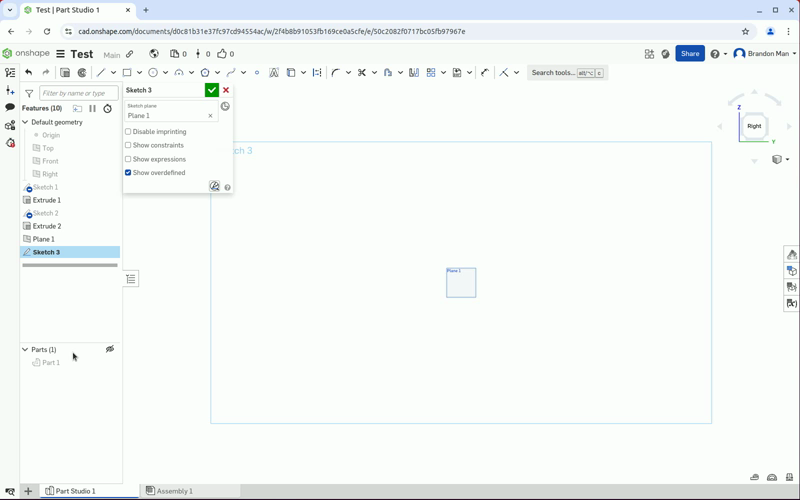
key_down(shift)
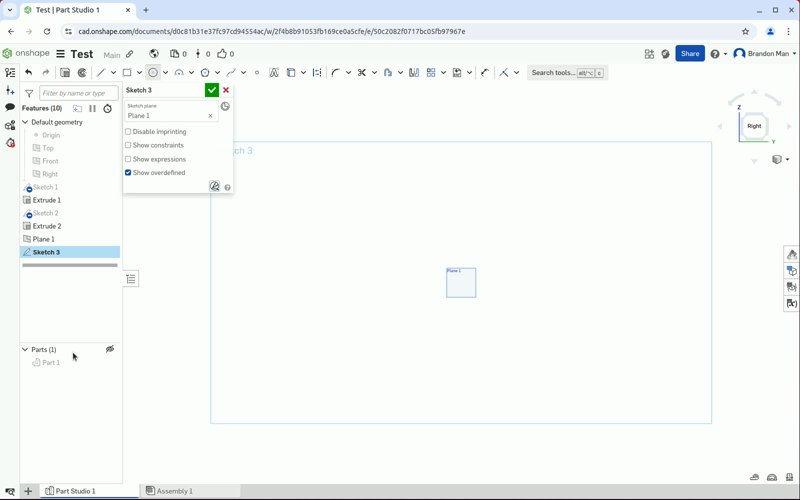
mouse_move(520, 236)
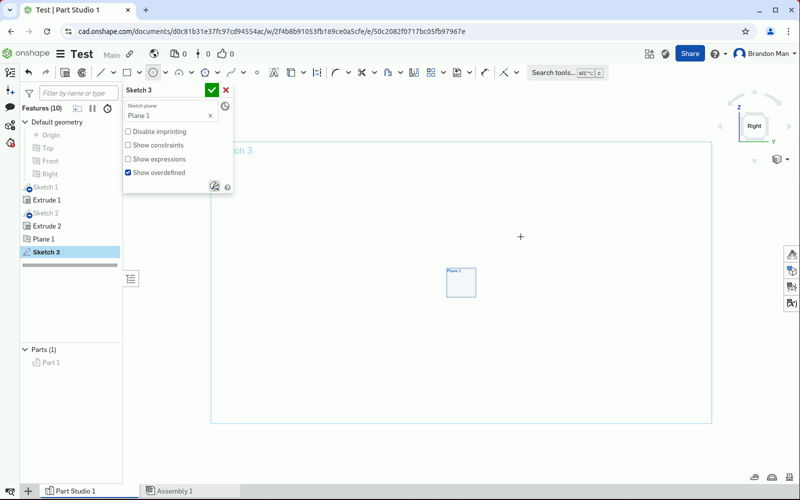
click(520, 236)
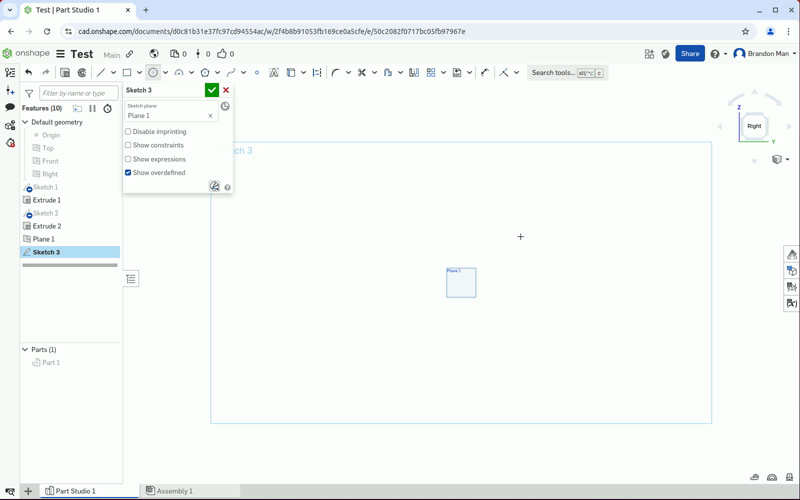
key_up(shift)
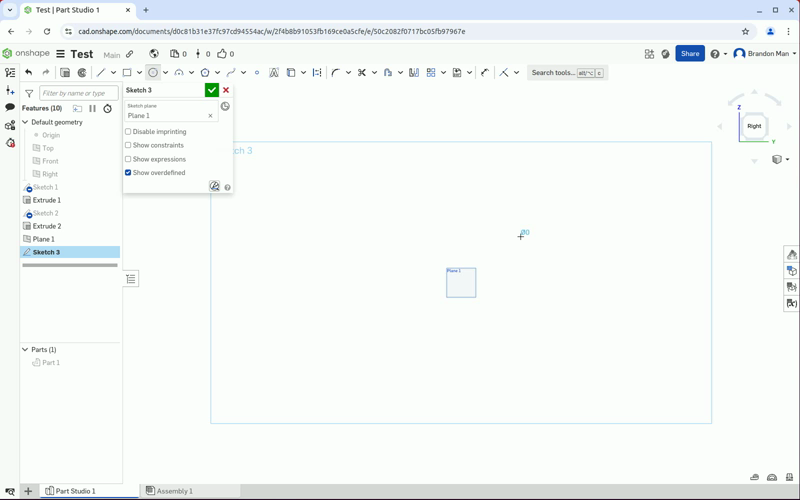
mouse_move(525, 236)
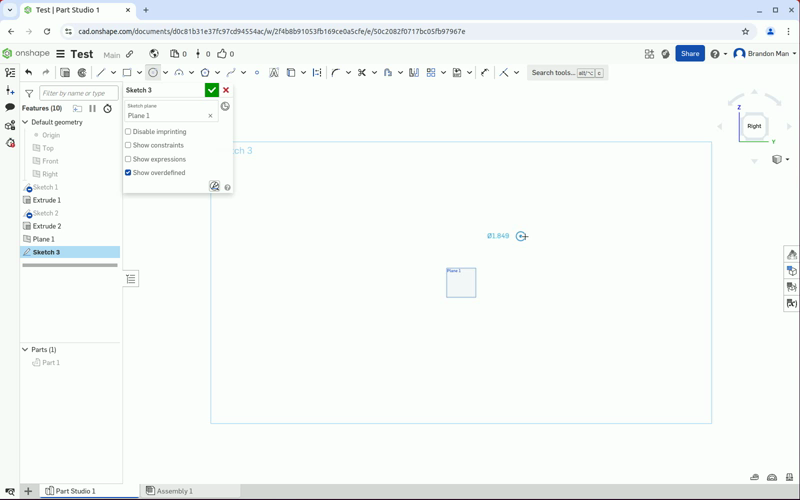
click(525, 236)
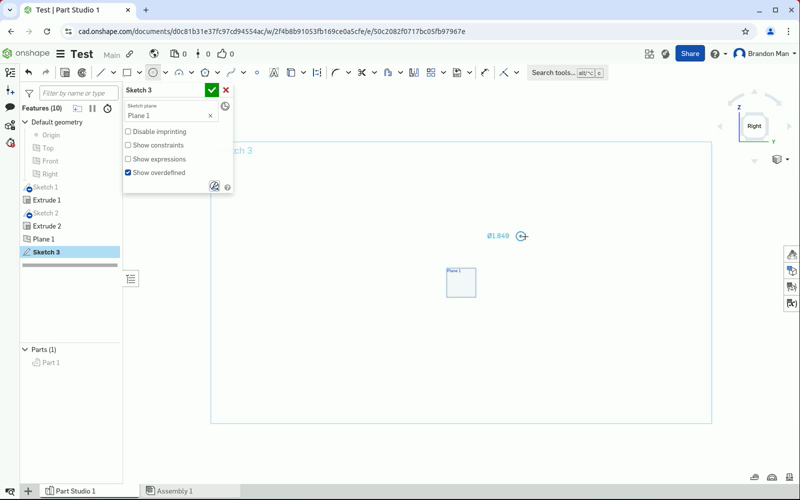
key(esc)
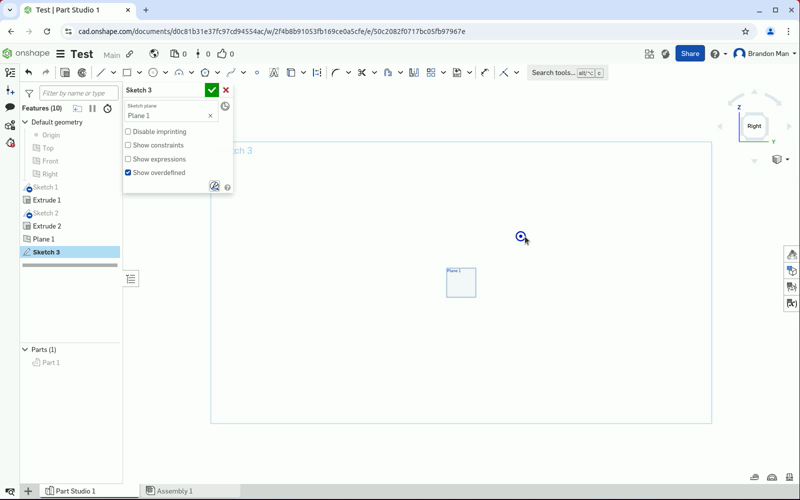
mouse_move(522, 234)
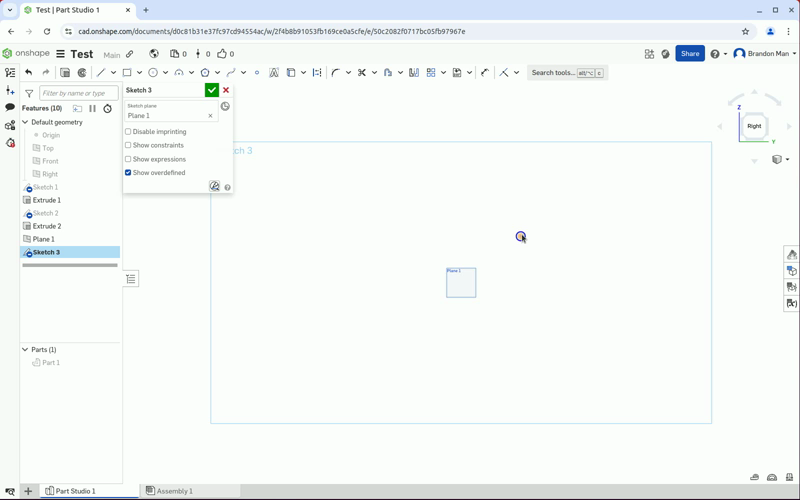
scroll(6)
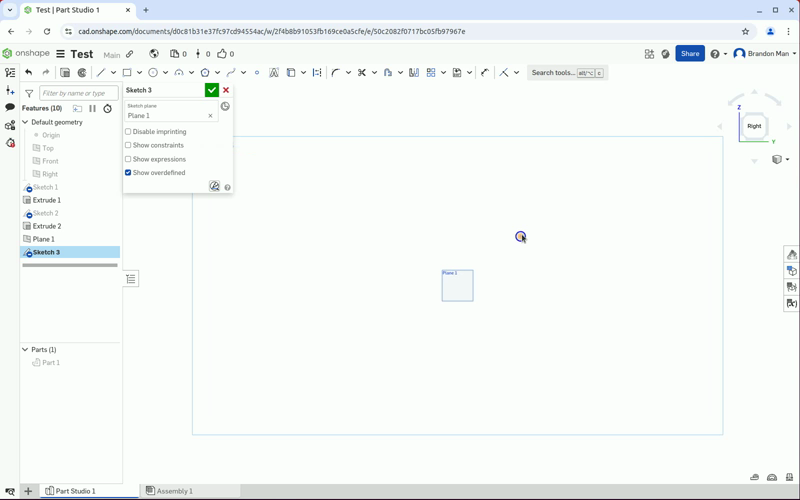
scroll(6)
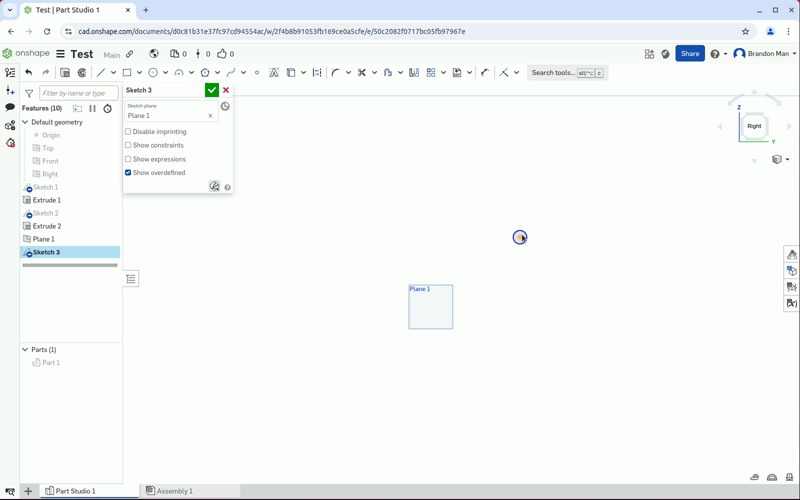
scroll(6)
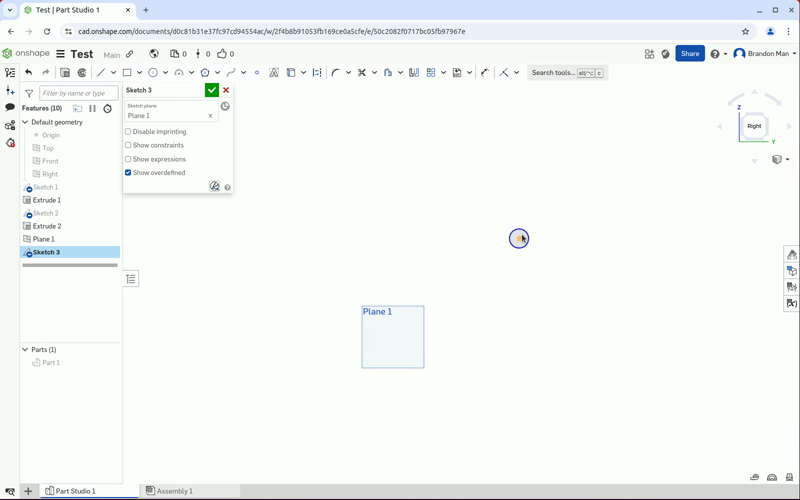
scroll(6)
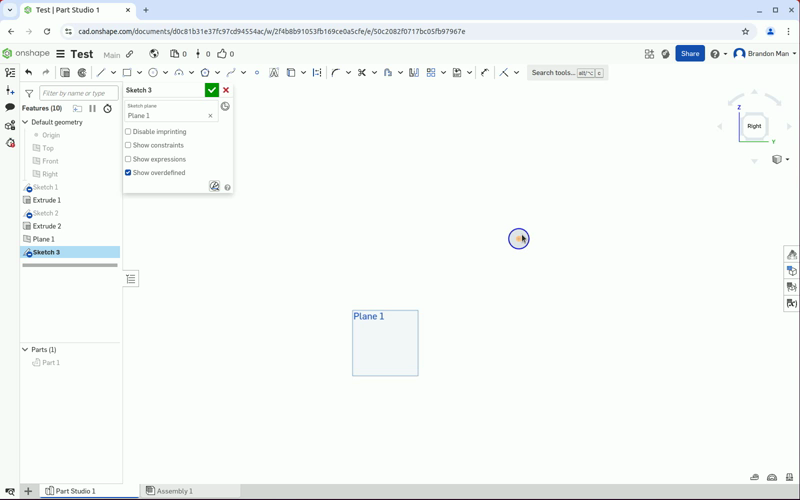
scroll(6)
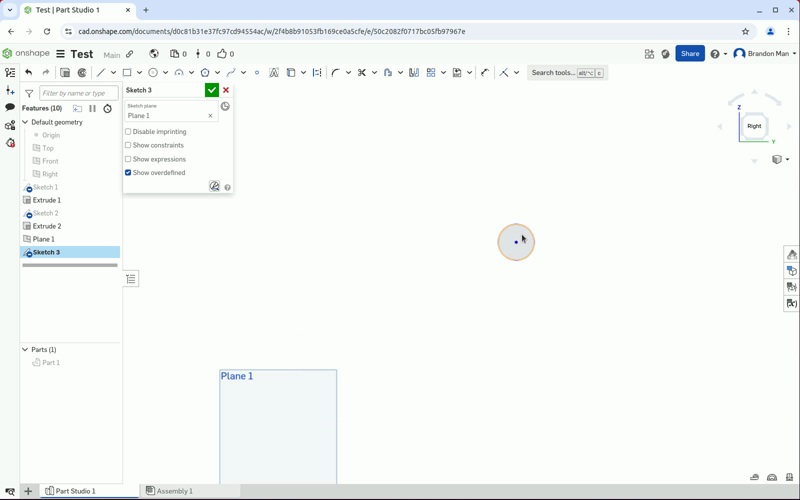
scroll(6)
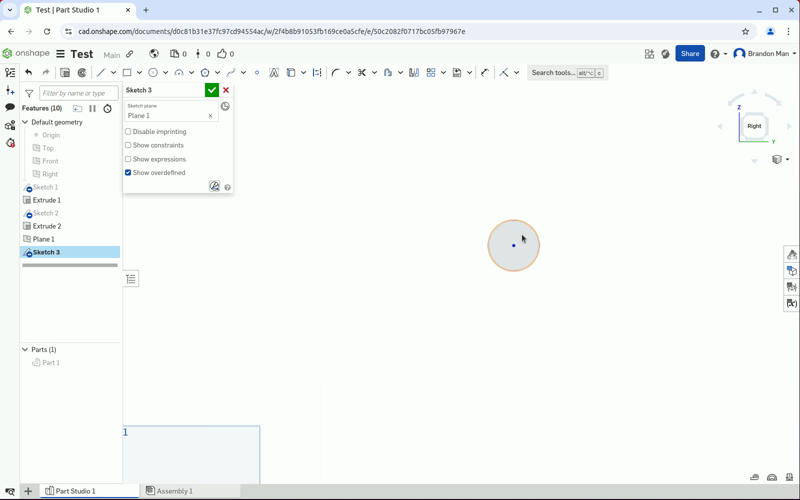
scroll(6)
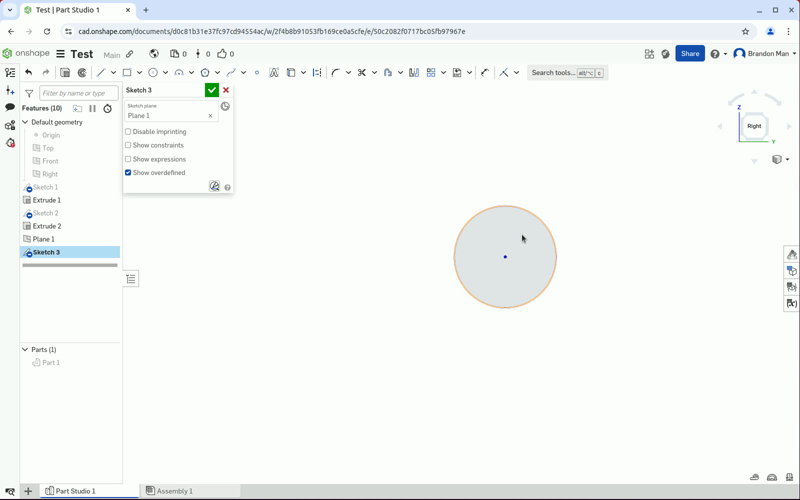
click(522, 234)
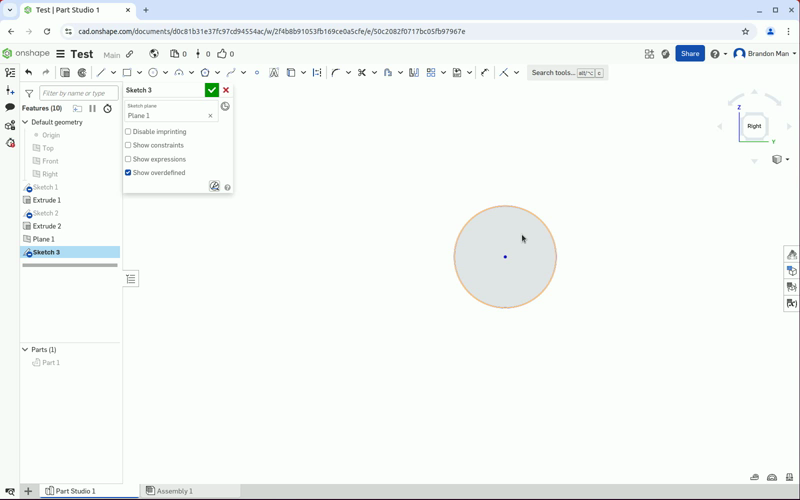
scroll(-6)
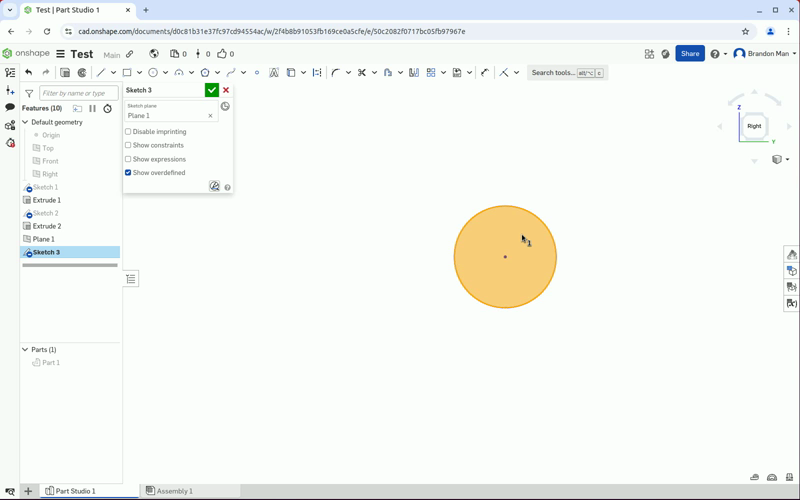
scroll(-6)
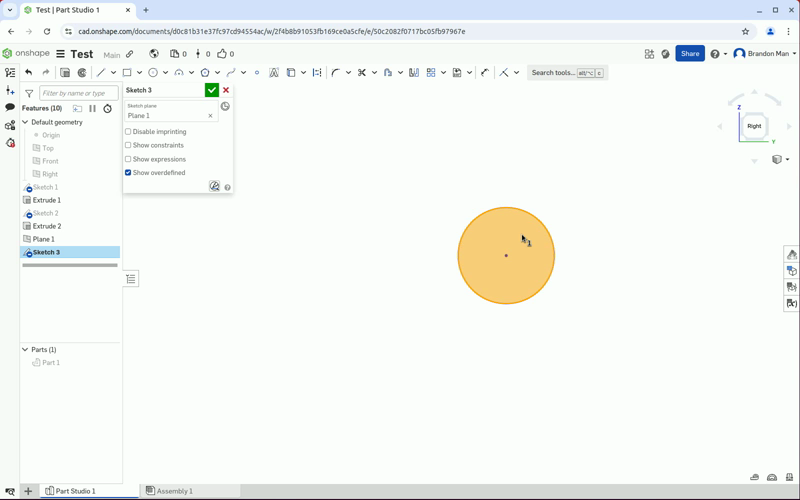
scroll(-6)
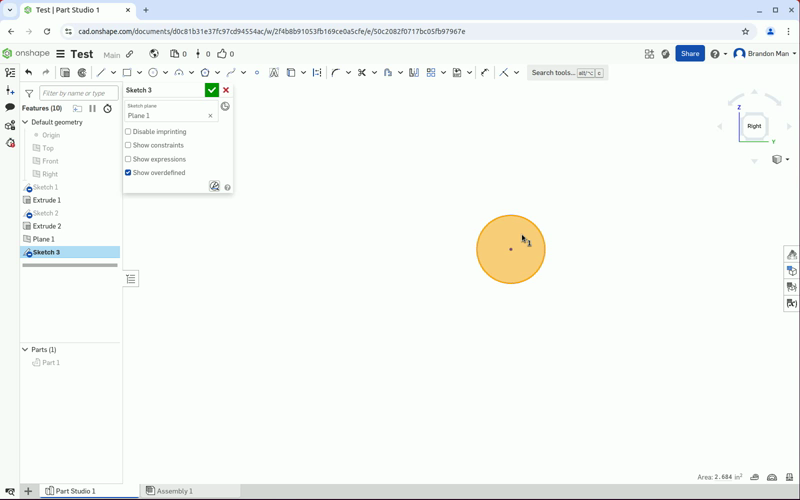
scroll(-6)
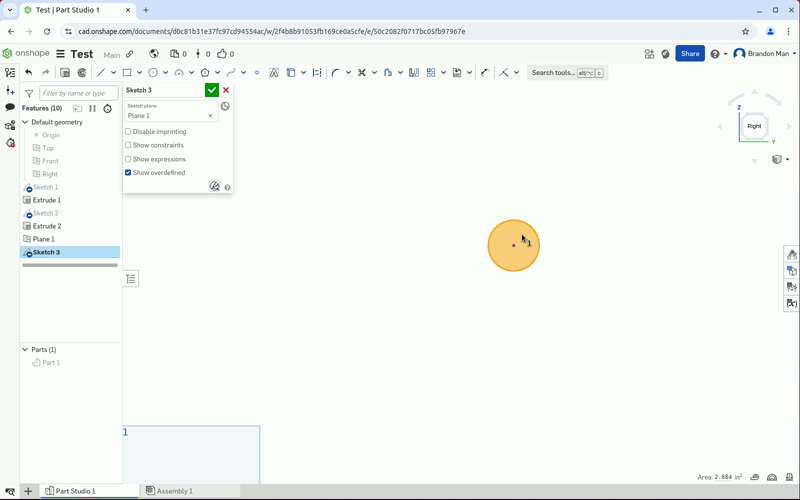
scroll(-6)
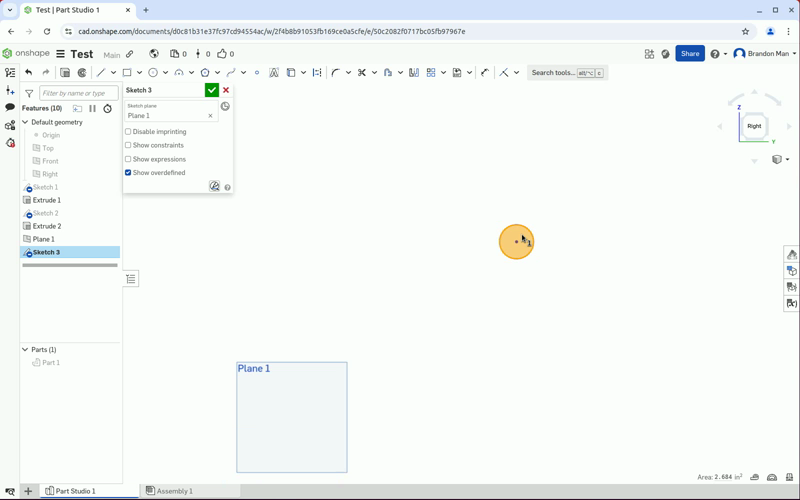
scroll(-6)
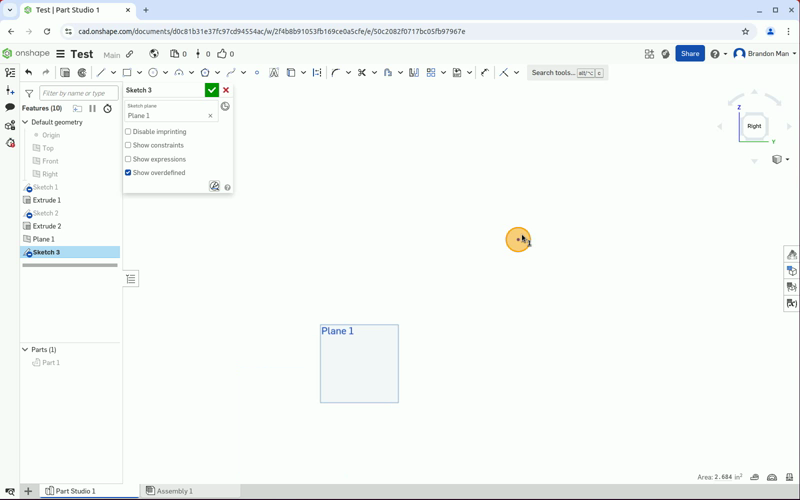
scroll(-6)
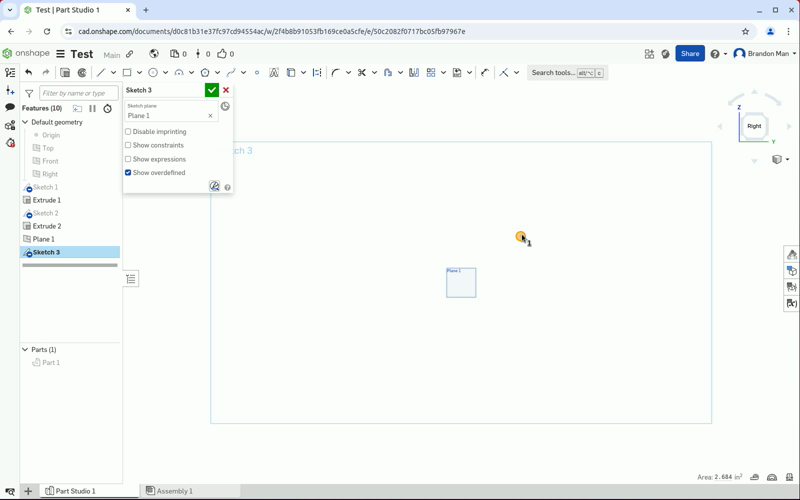
mouse_move(73, 352)
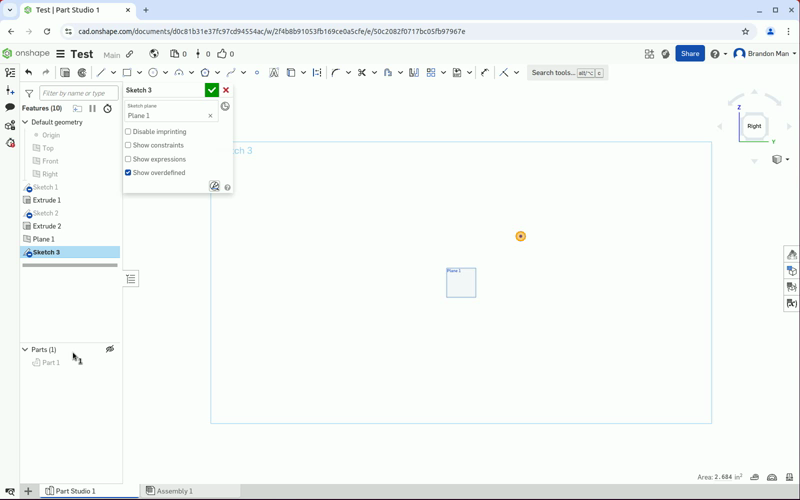
key(shift+y)
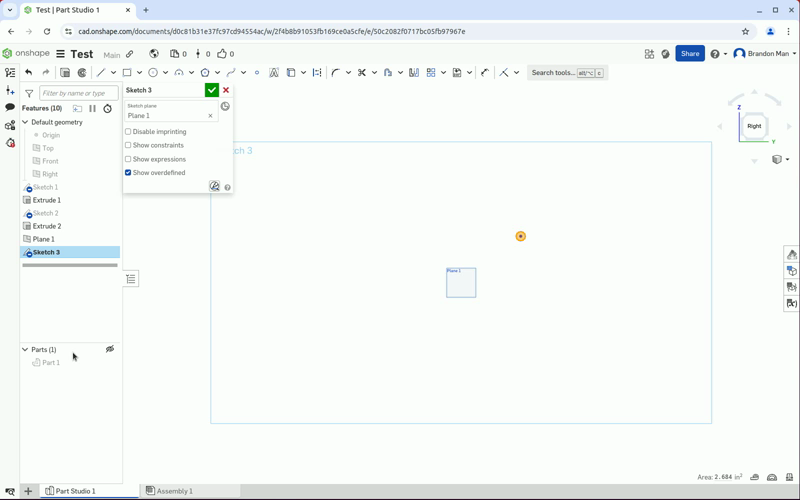
key(shift+e)
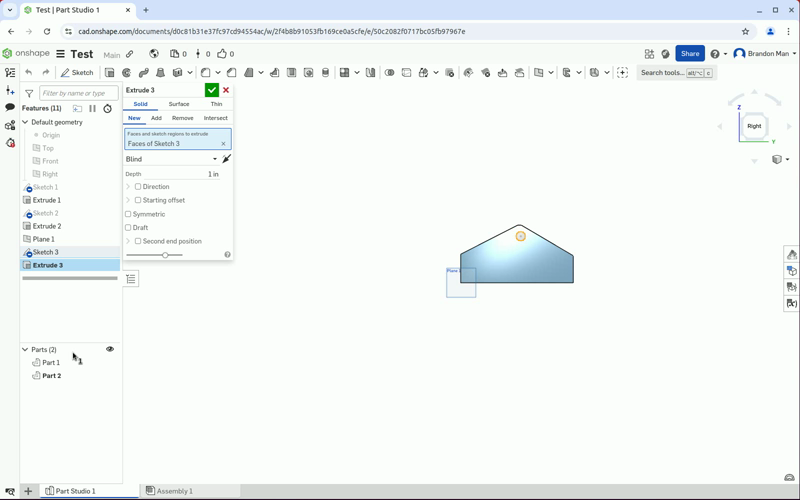
mouse_move(143, 106)
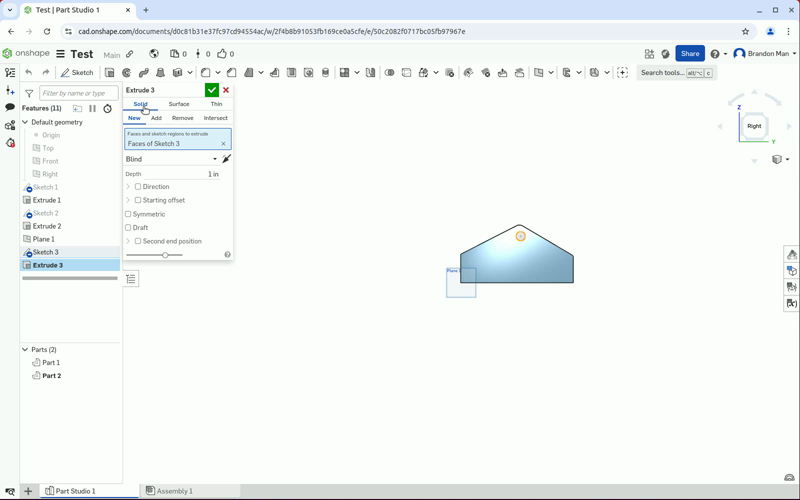
click(143, 106)
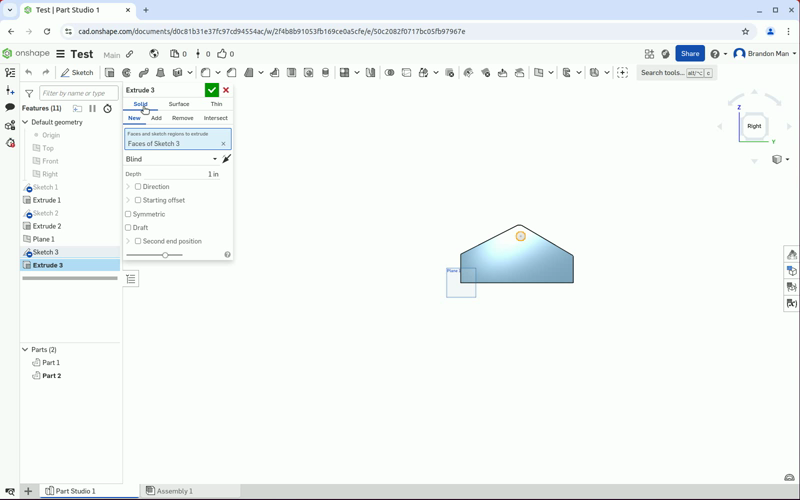
mouse_move(186, 120)
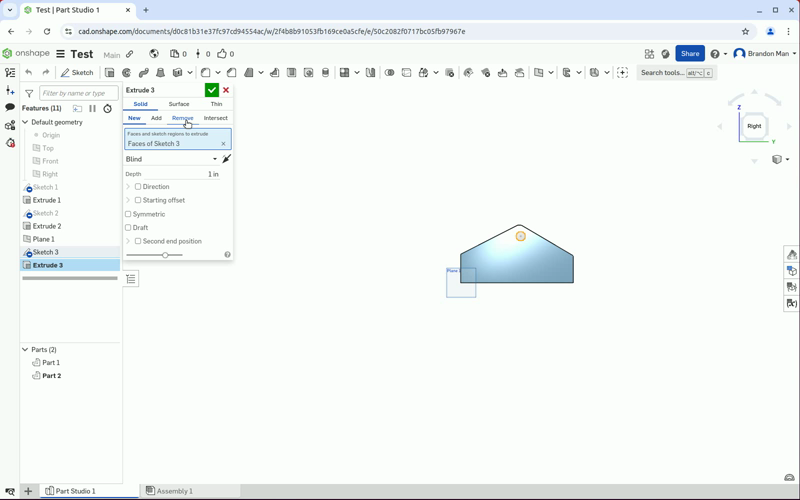
click(186, 120)
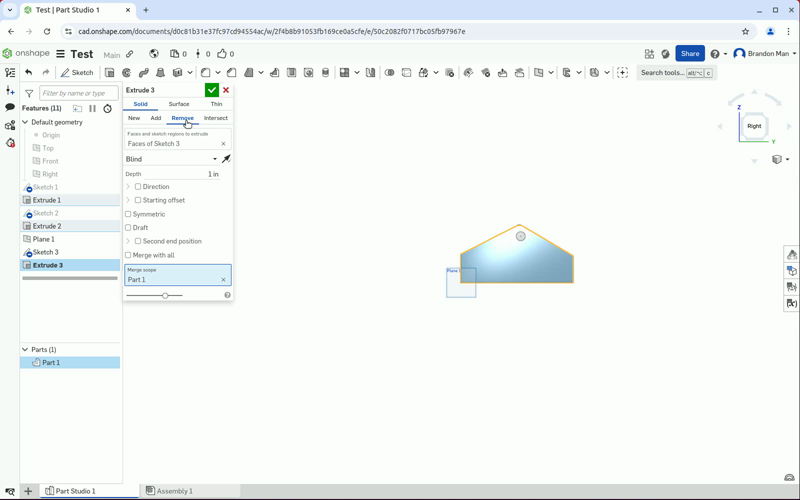
key(tab, 4)
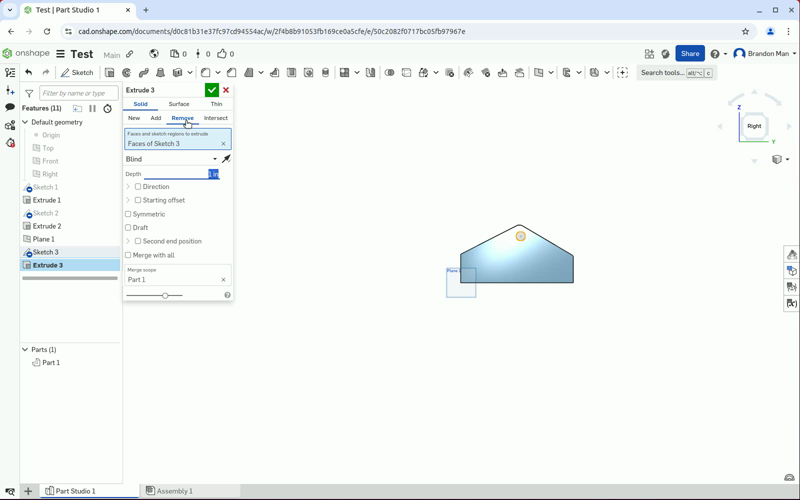
text(6.74)
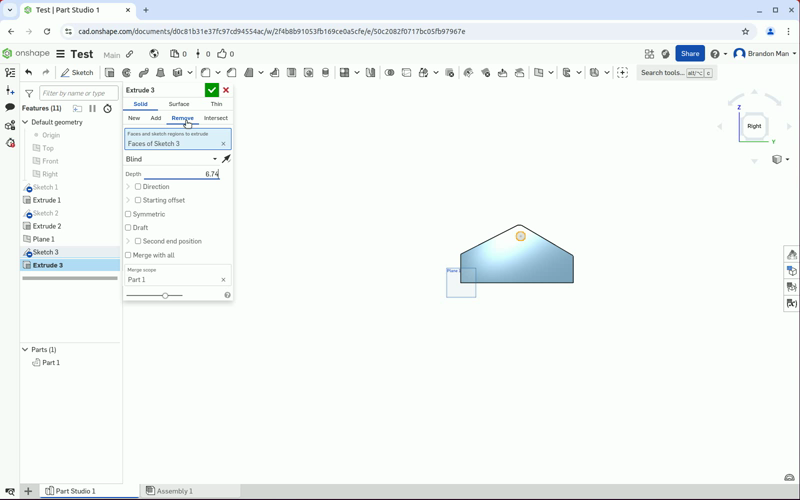
key(tab, 6)
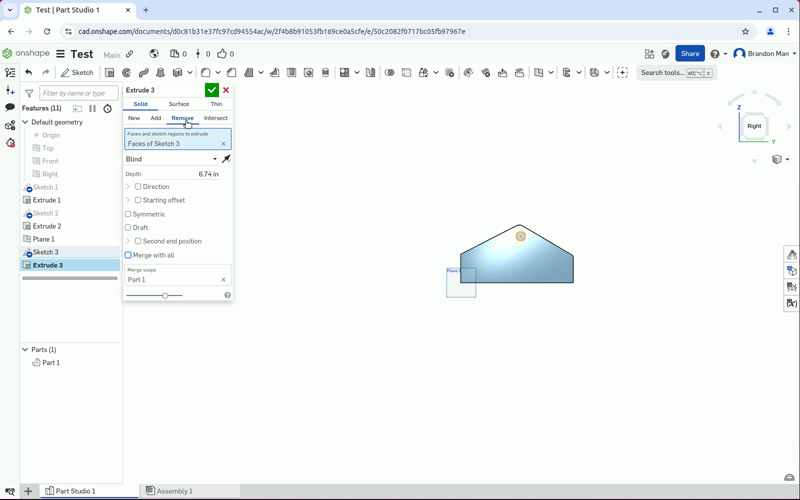
key(space)
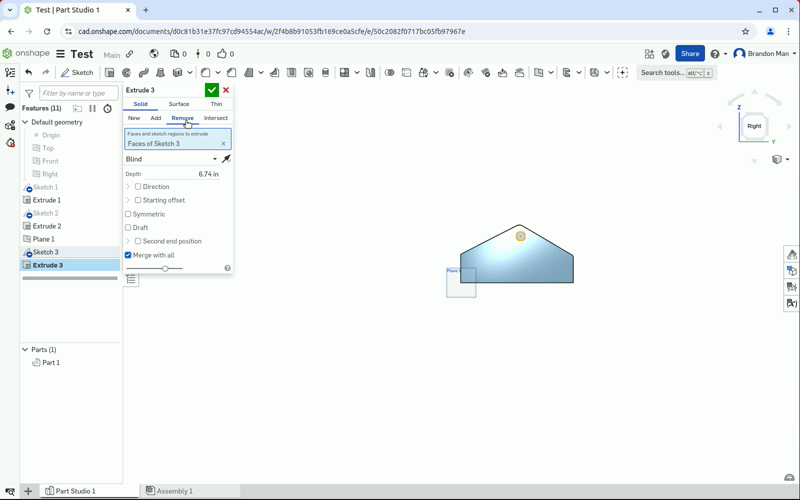
key(enter)
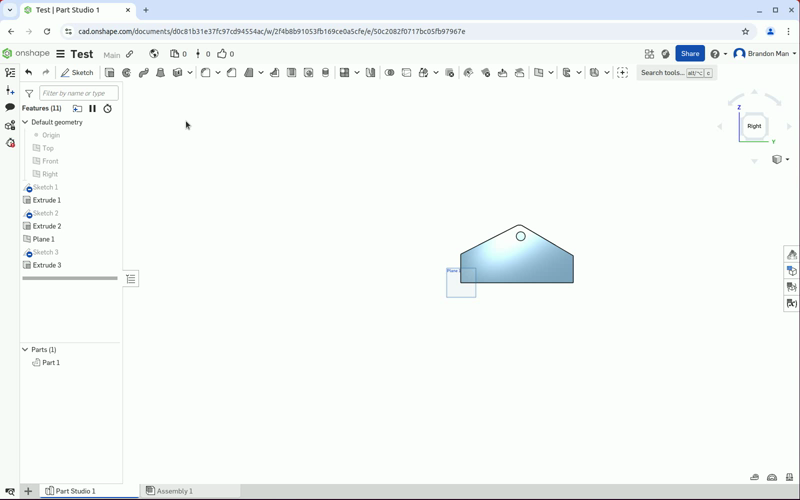
key(shift+h)
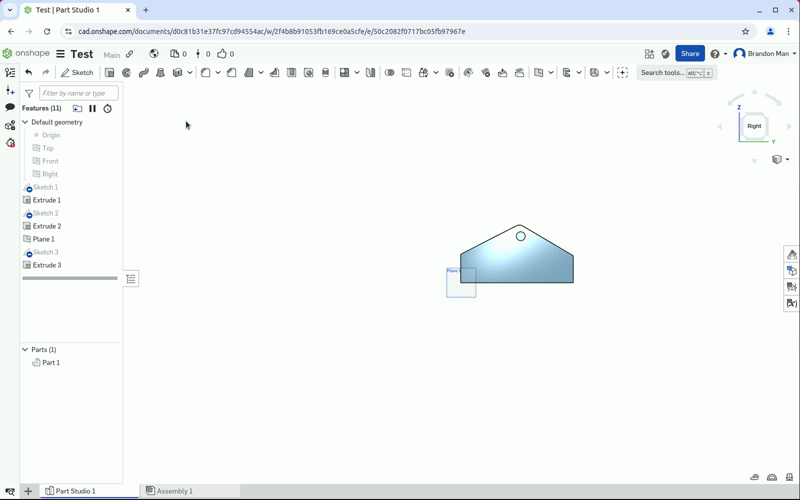
key(shift+h)
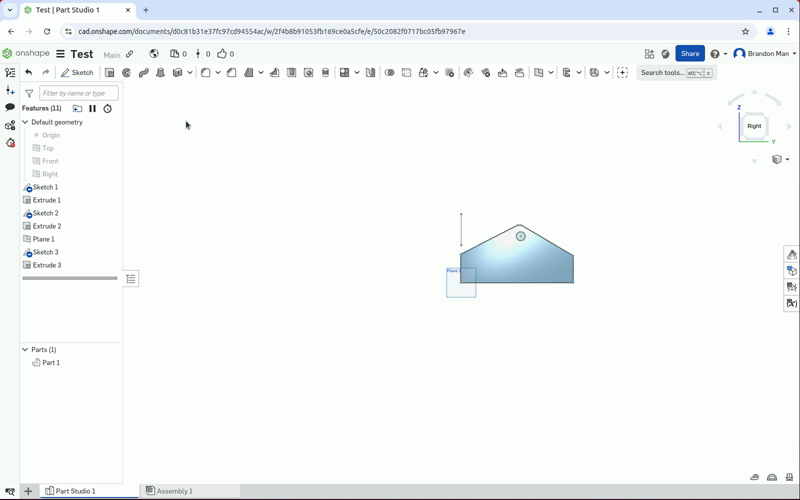
key(shift+7)
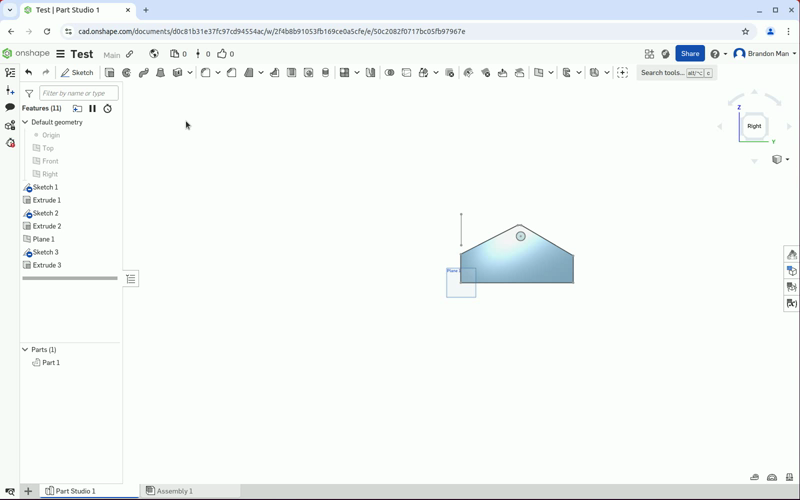
key(right, 2)
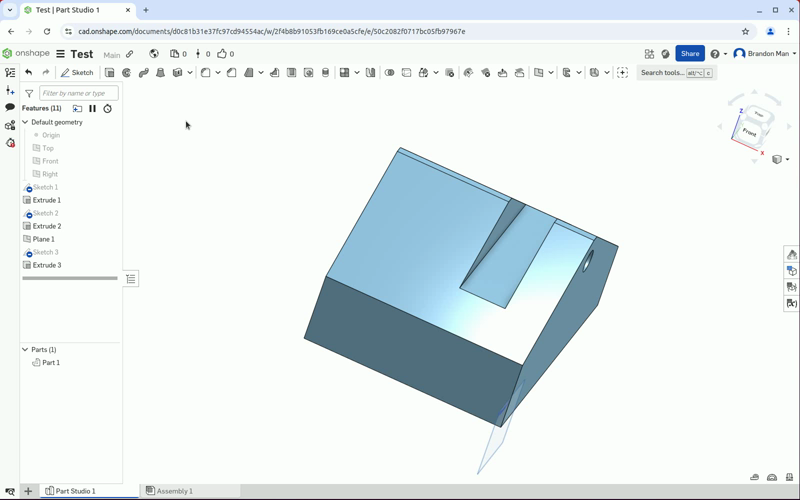
key(down, 2)
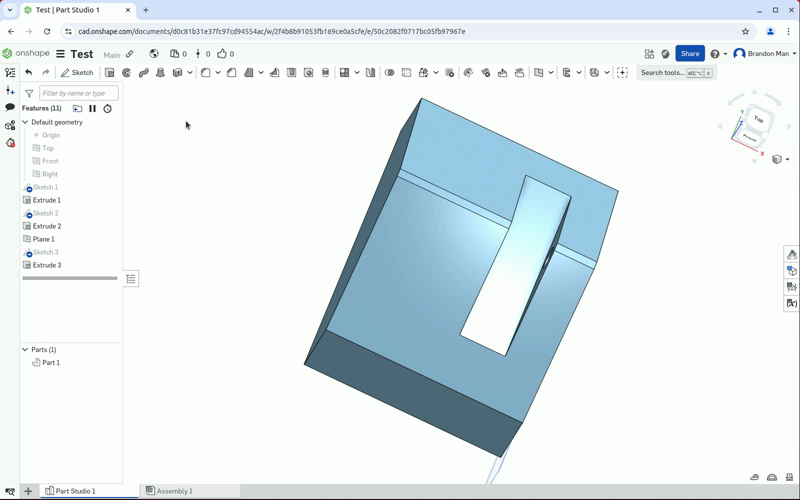
key(up, 2)
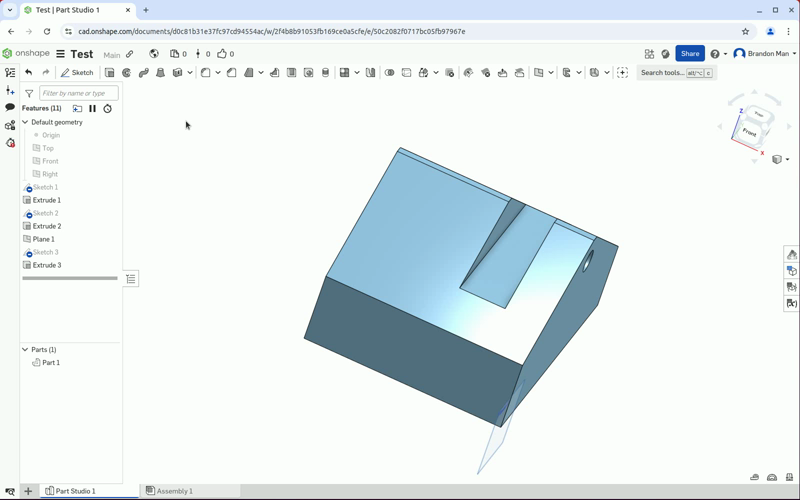
key(left, 2)
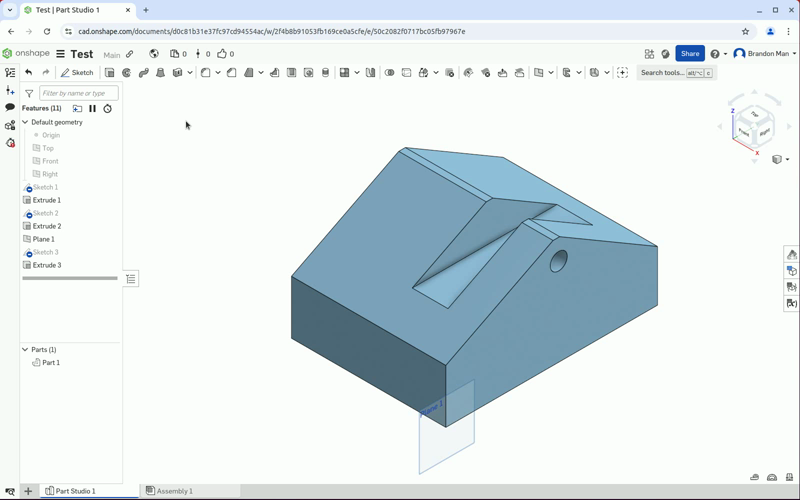
mouse_move(73, 189)
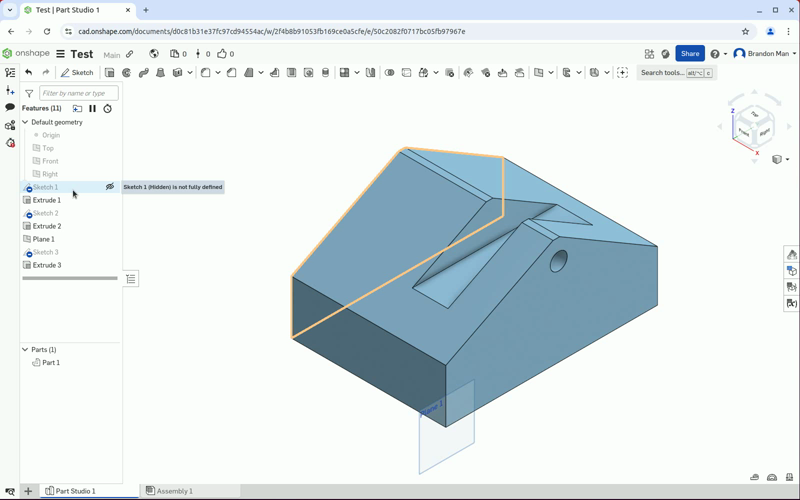
click(73, 189)